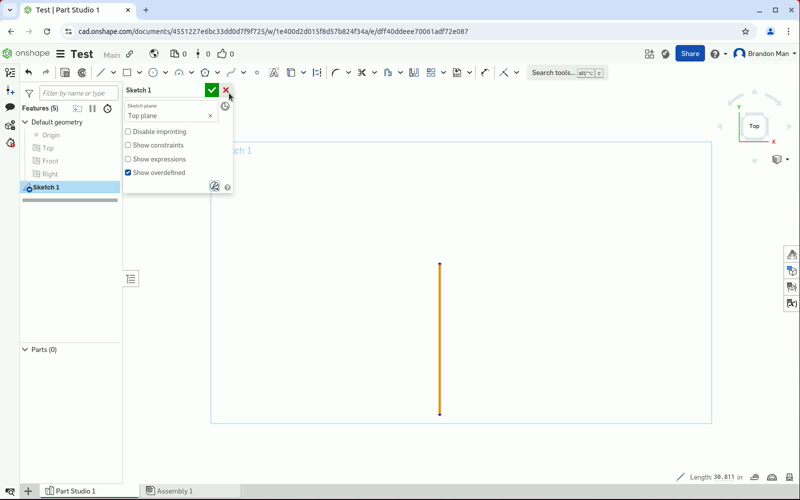
key(shift+h)
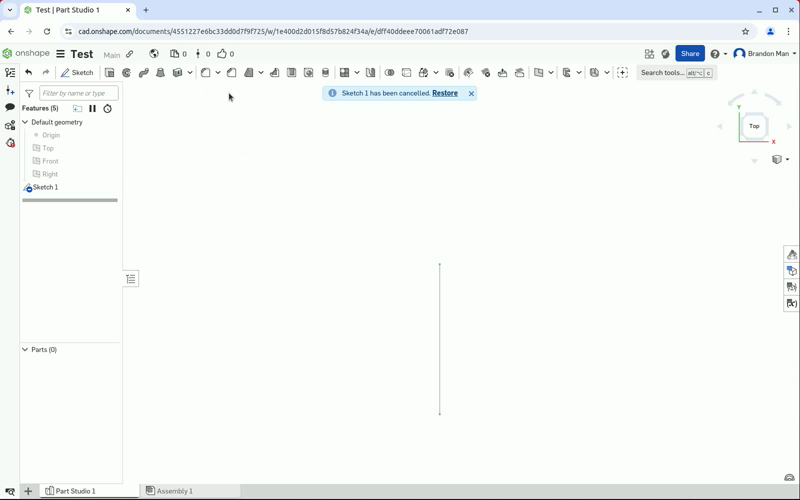
key(shift+s)
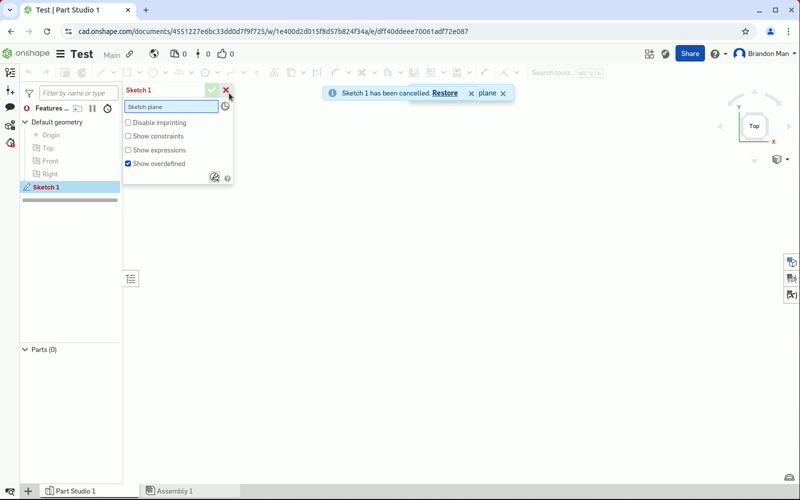
mouse_move(73, 150)
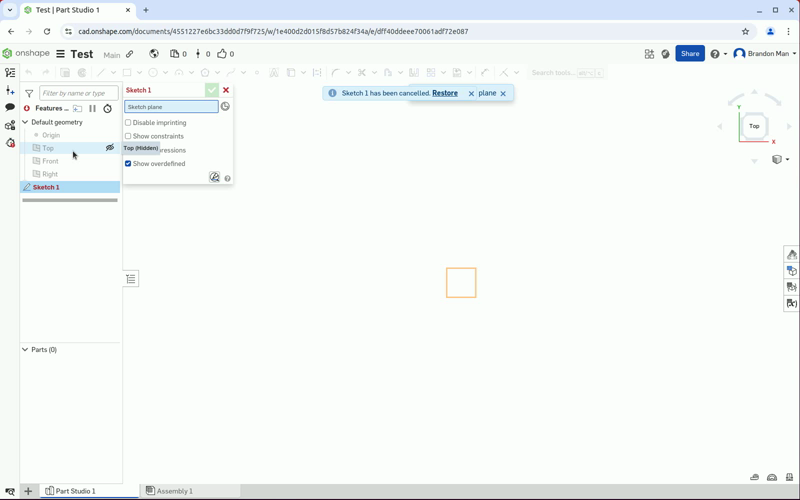
click(73, 150)
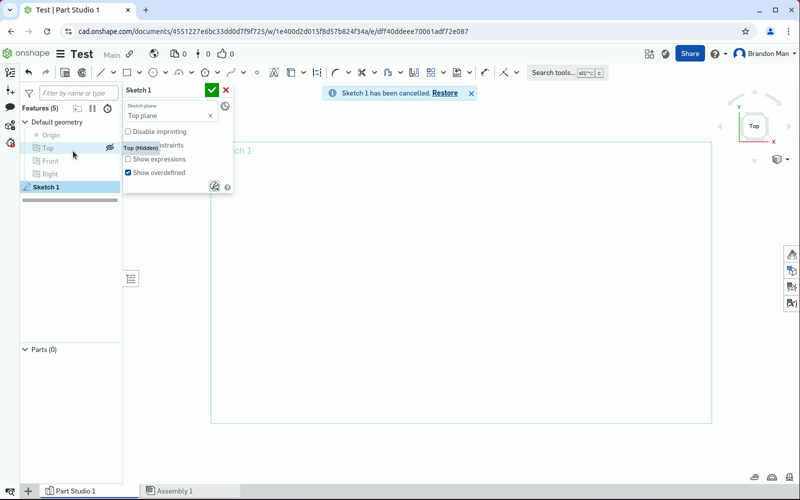
mouse_move(73, 352)
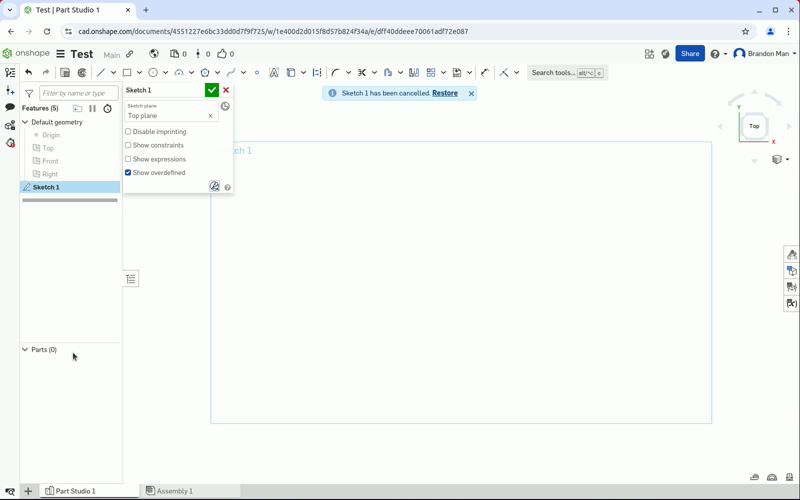
key(y)
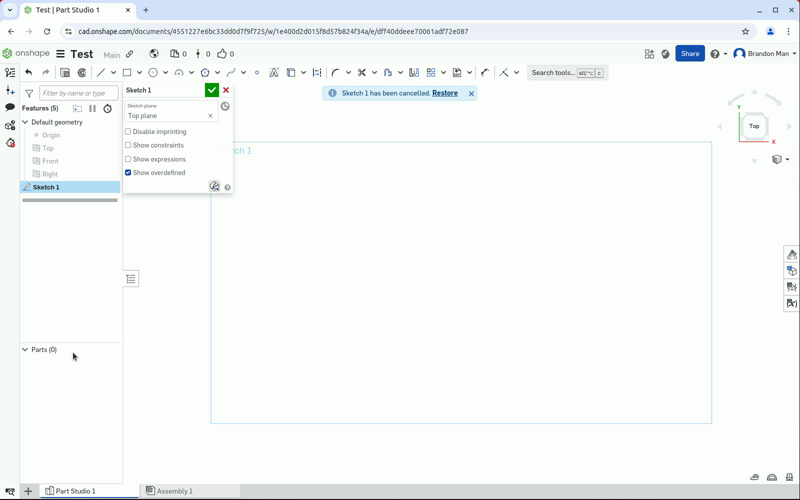
key(l)
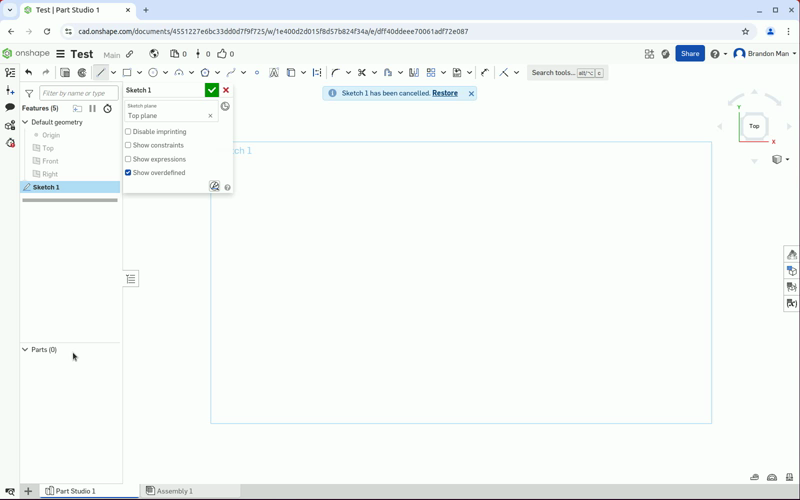
key_down(shift)
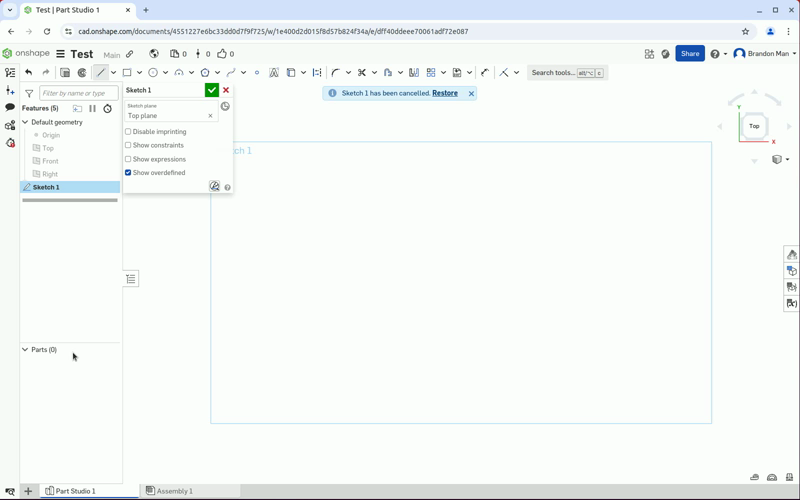
mouse_move(460, 282)
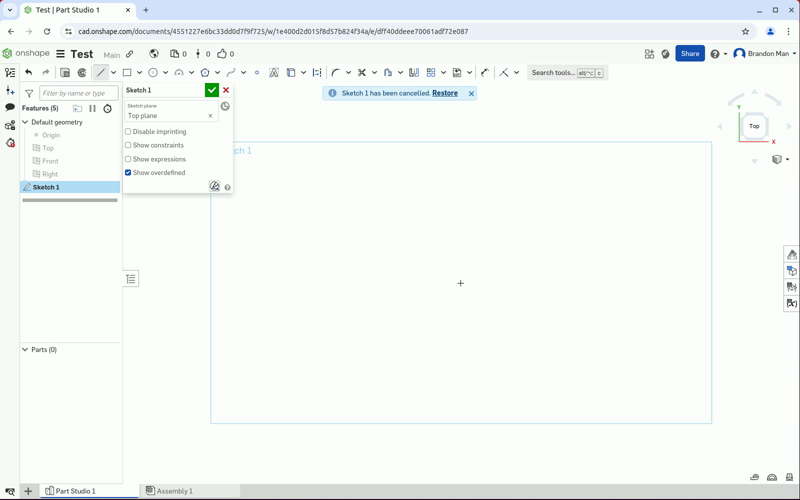
click(460, 282)
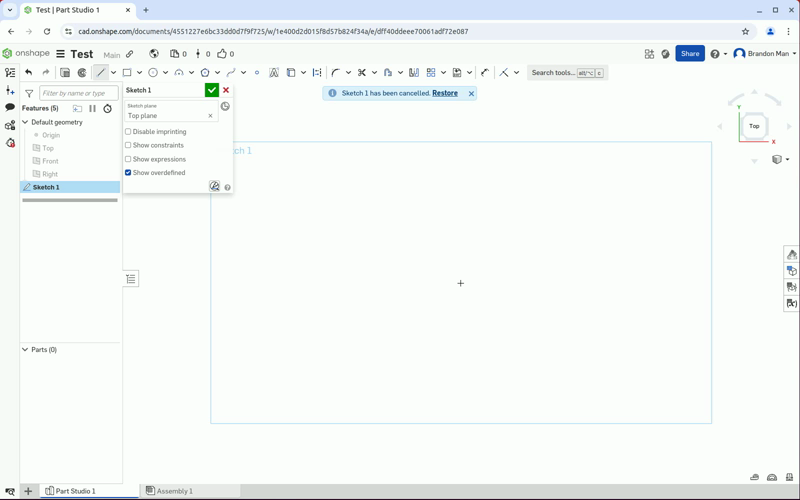
key_up(shift)
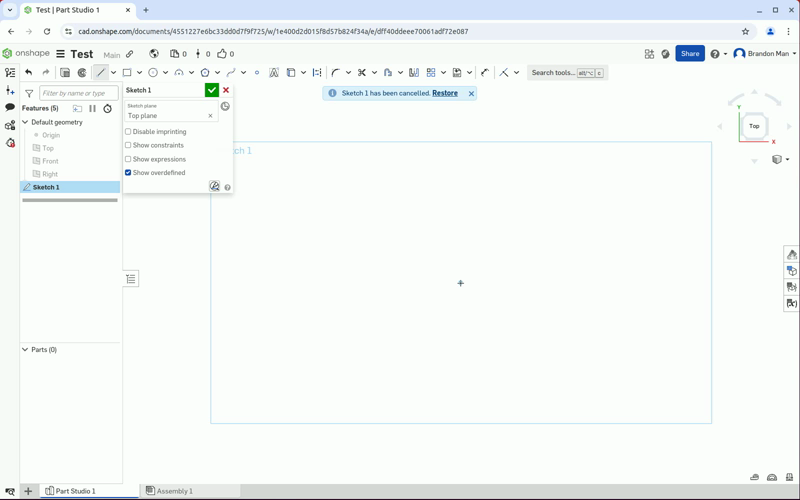
key_down(shift)
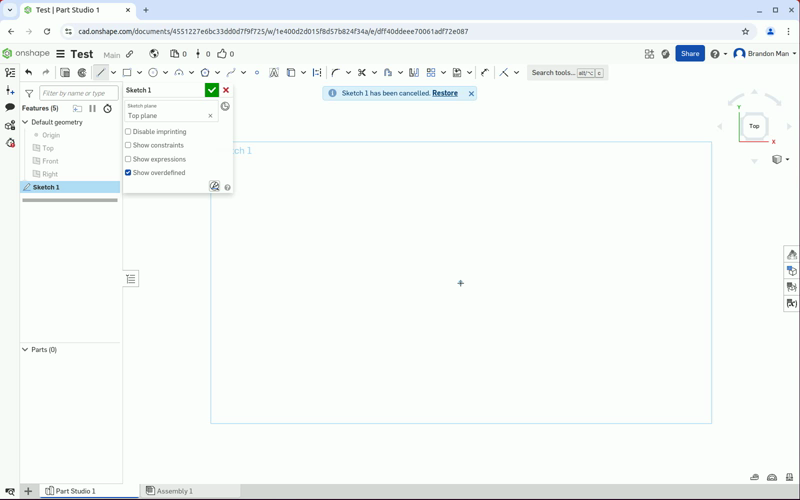
mouse_move(573, 282)
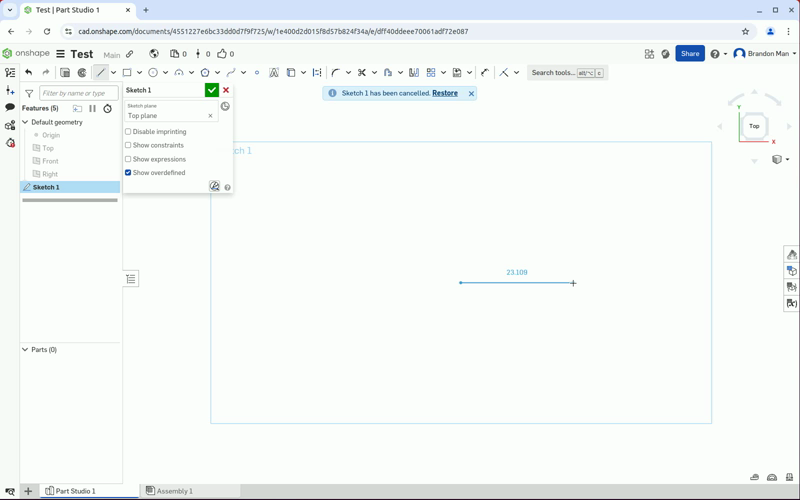
click(573, 282)
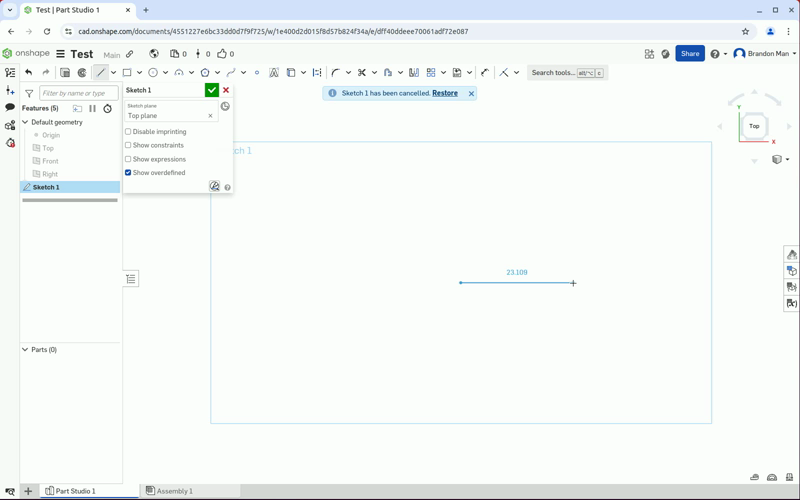
key_up(shift)
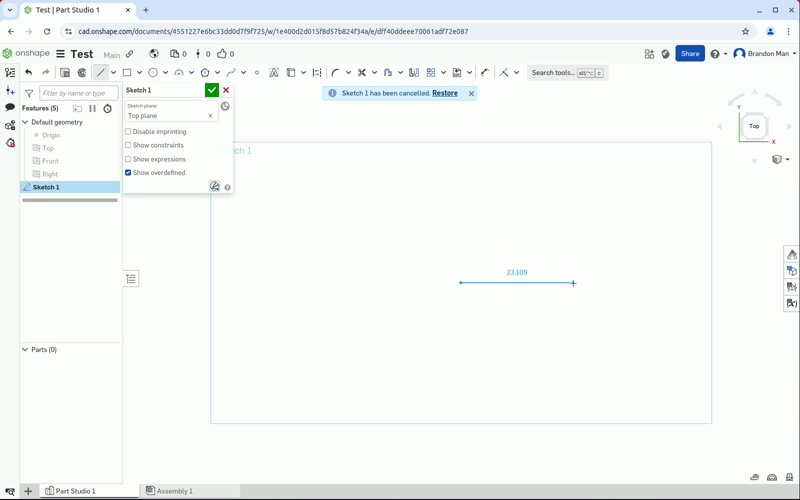
key_down(shift)
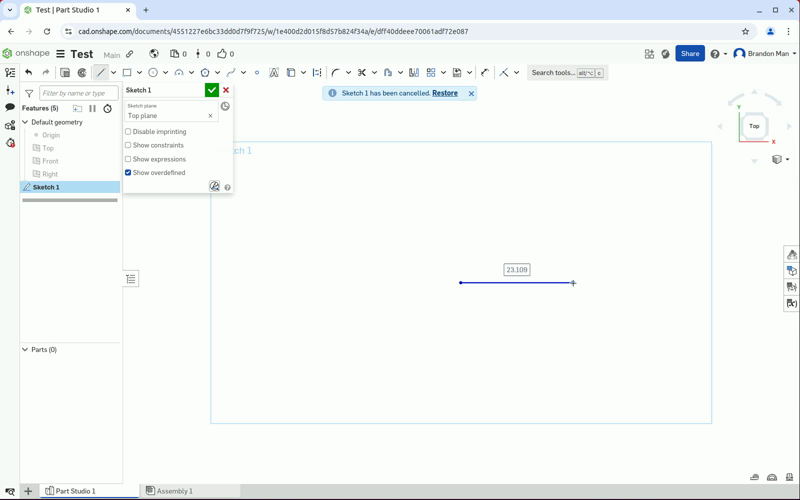
mouse_move(589, 282)
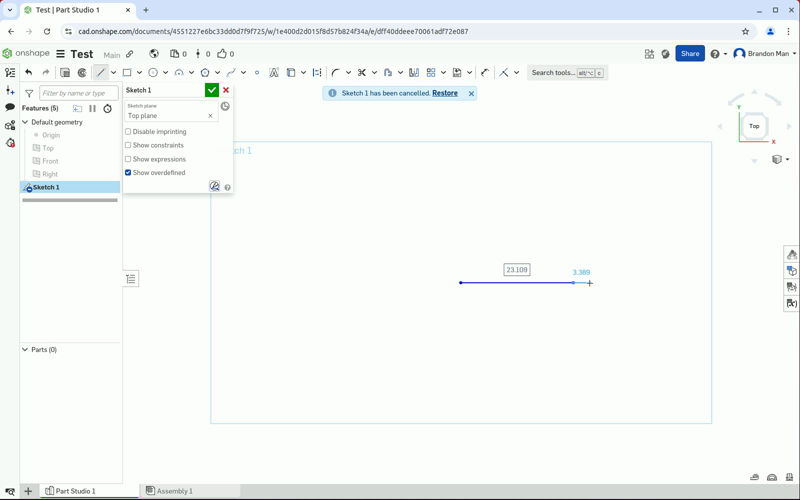
mouse_move(573, 261)
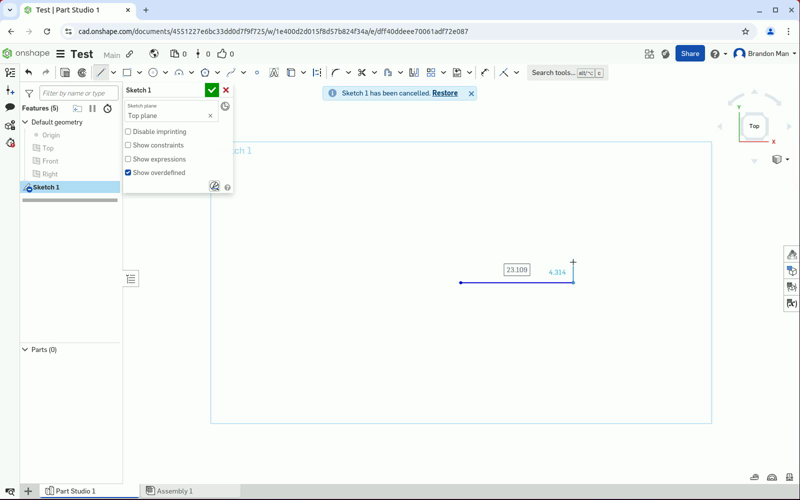
click(573, 261)
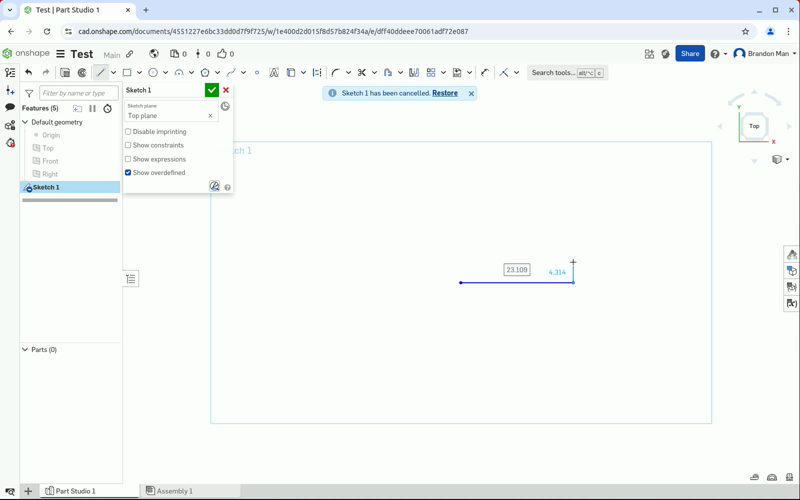
key_up(shift)
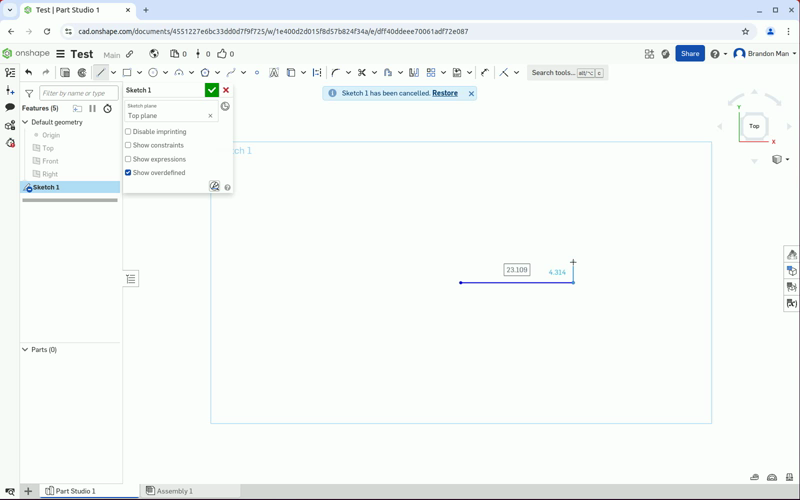
key_down(shift)
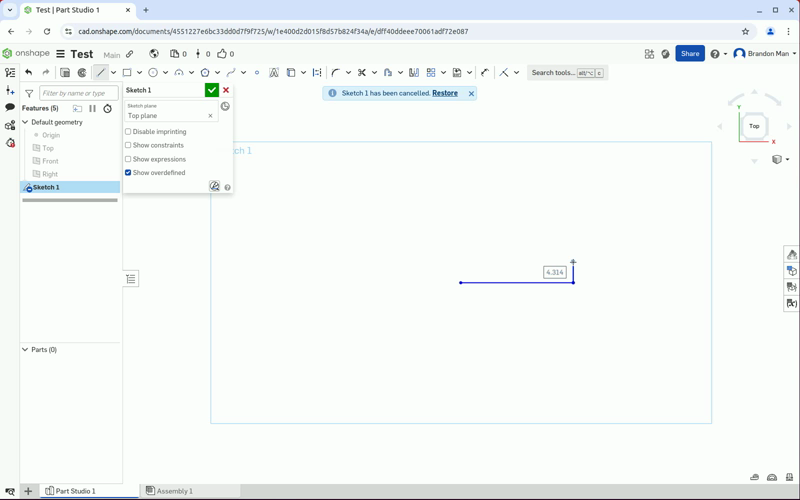
mouse_move(589, 261)
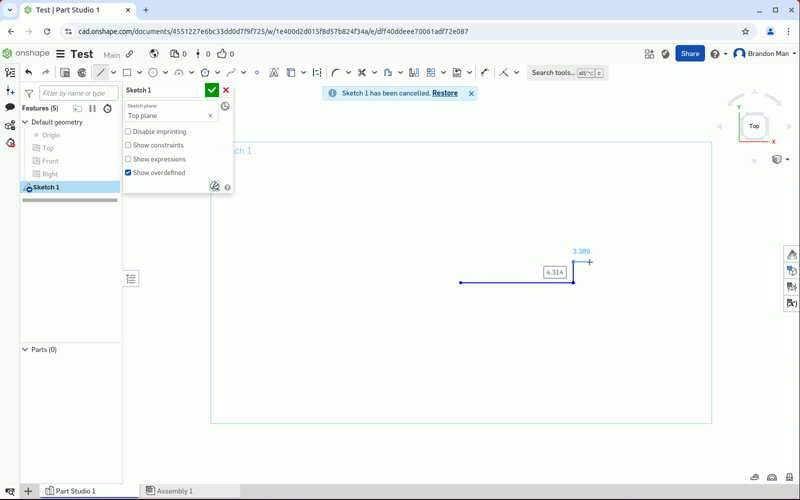
mouse_move(535, 261)
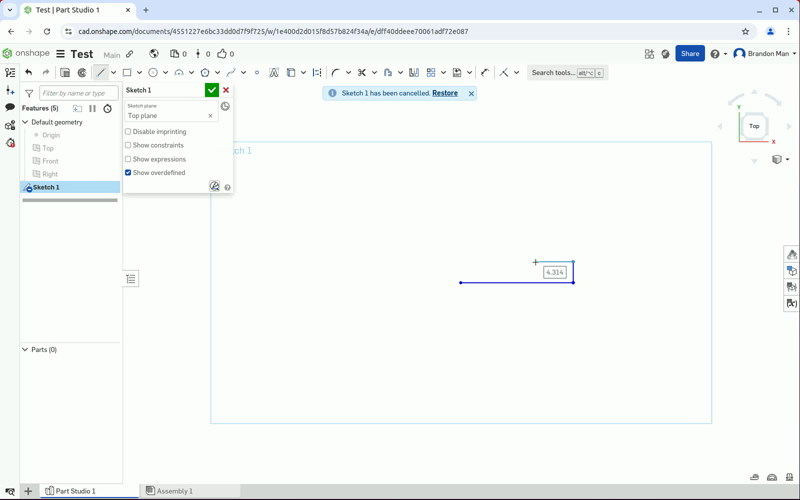
click(535, 261)
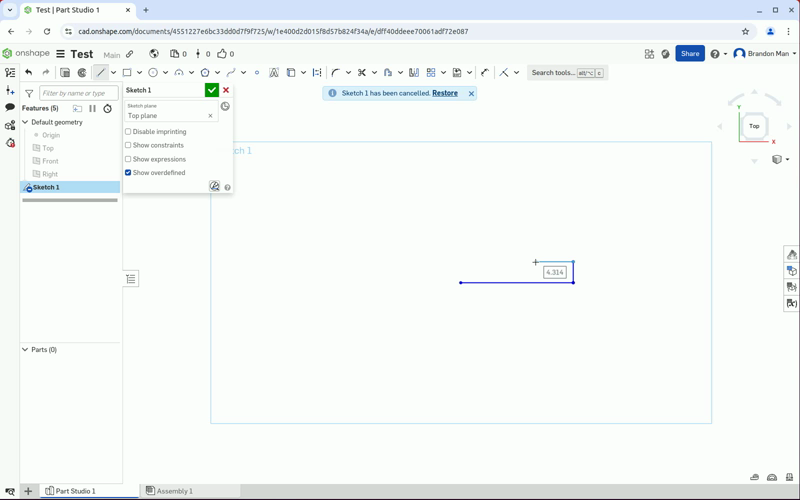
key_up(shift)
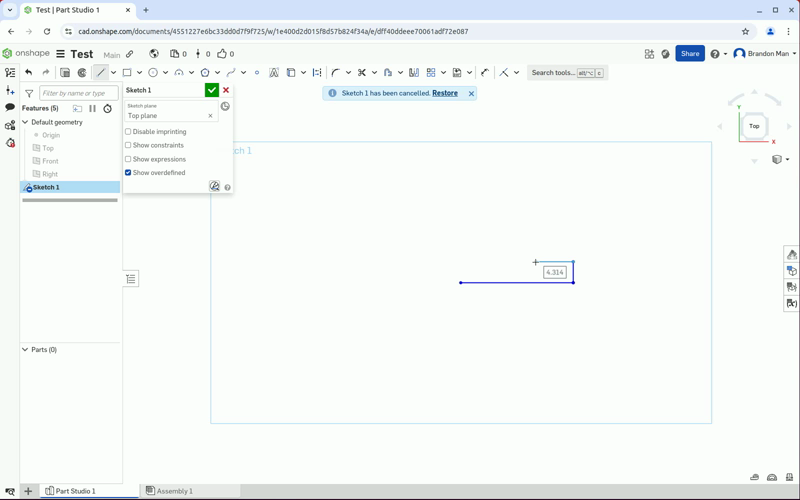
key_down(shift)
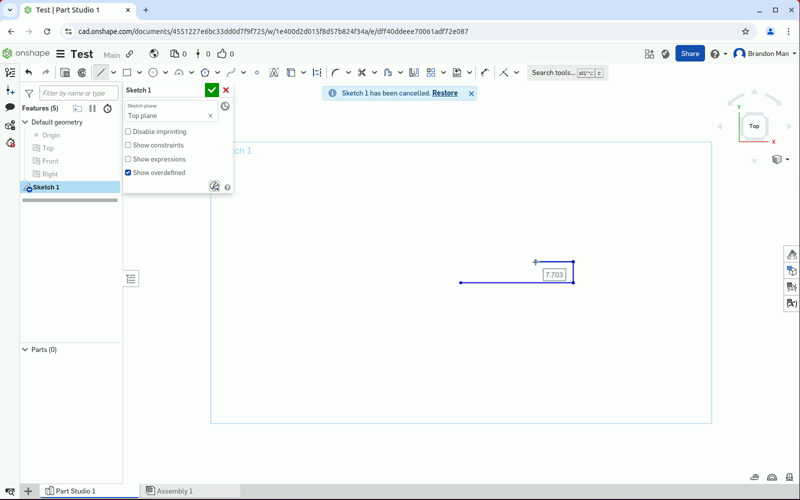
mouse_move(565, 261)
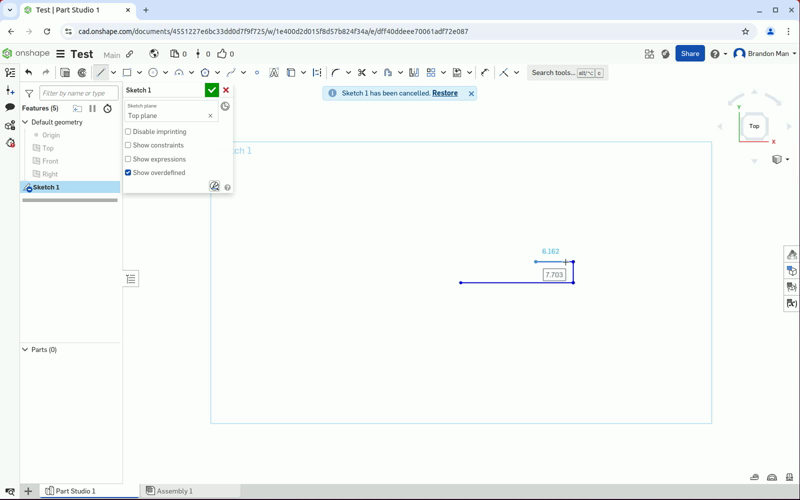
mouse_move(535, 225)
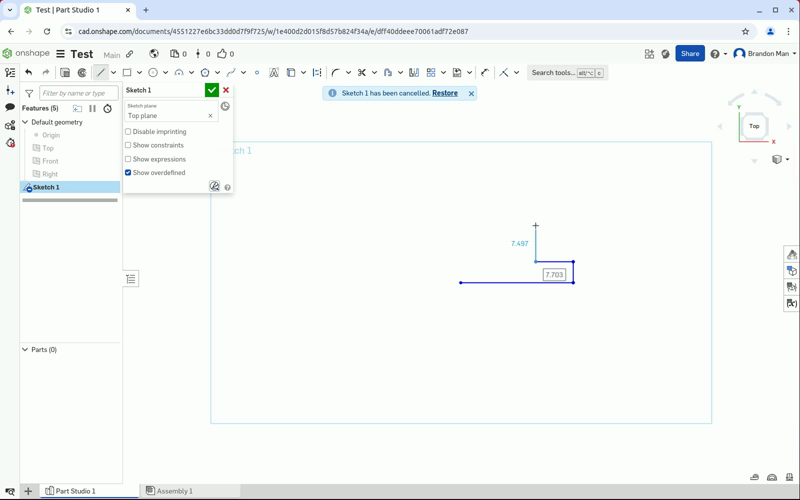
click(535, 225)
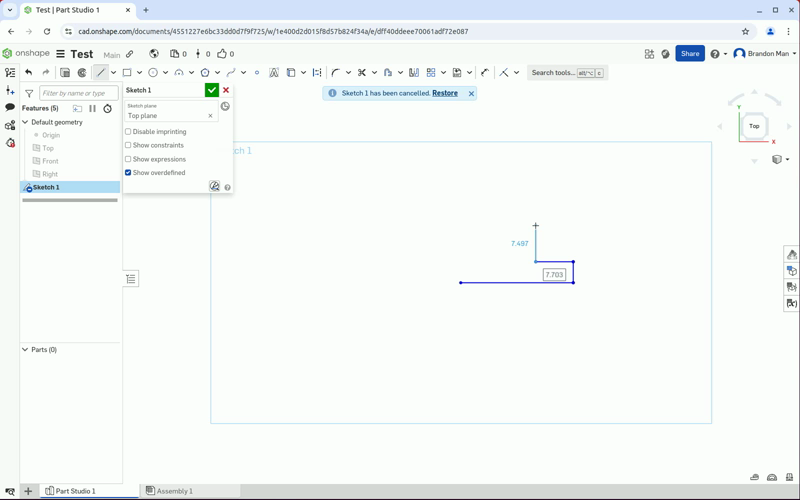
key_up(shift)
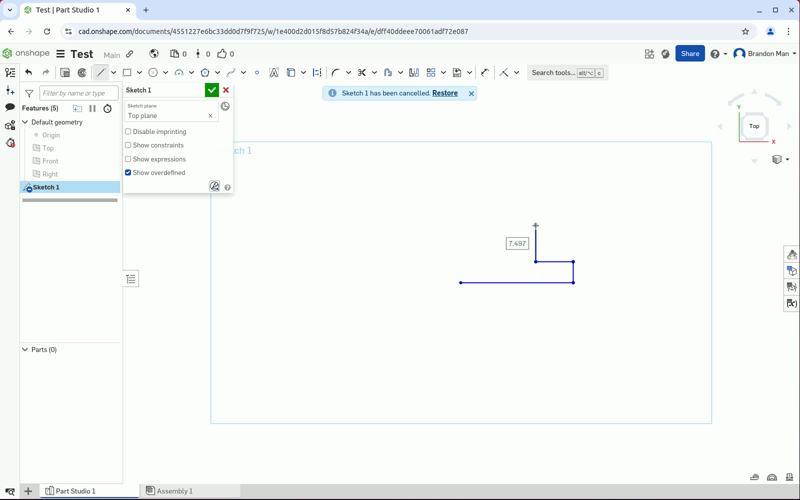
key_down(shift)
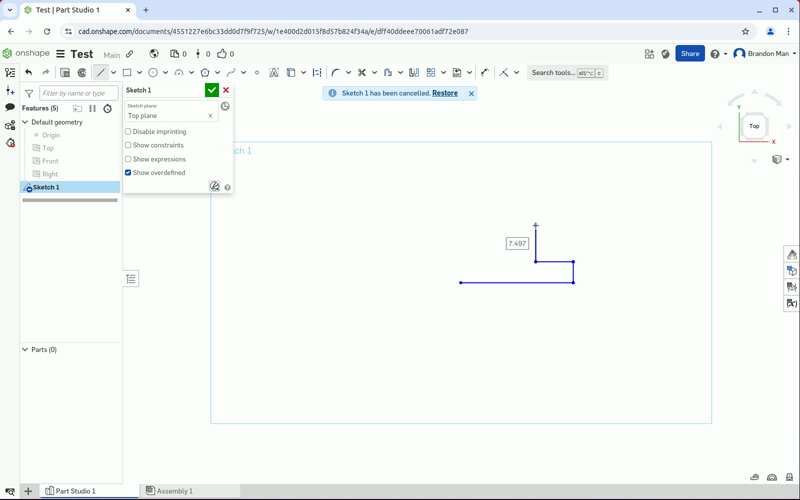
mouse_move(565, 225)
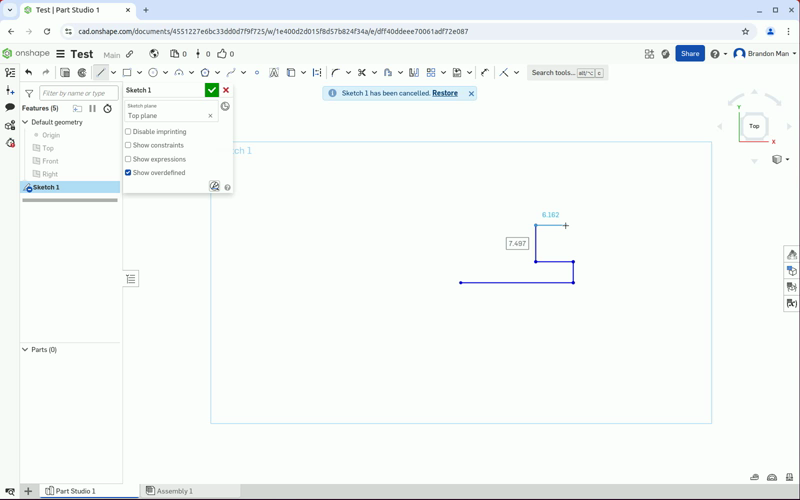
mouse_move(573, 225)
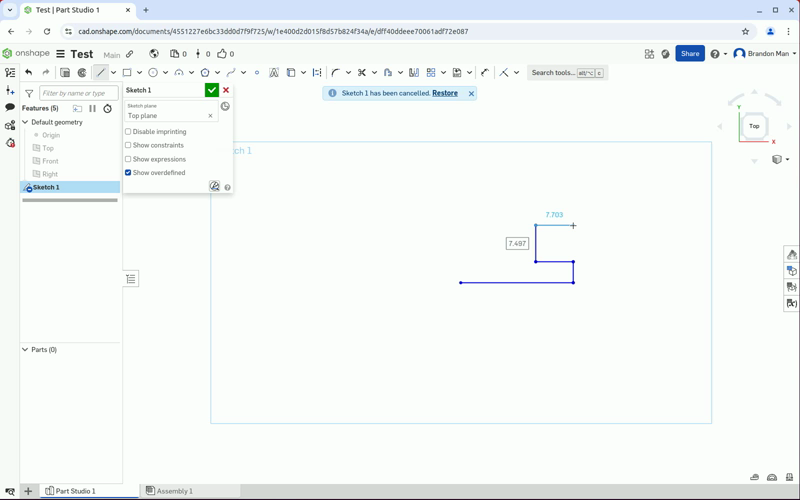
click(573, 225)
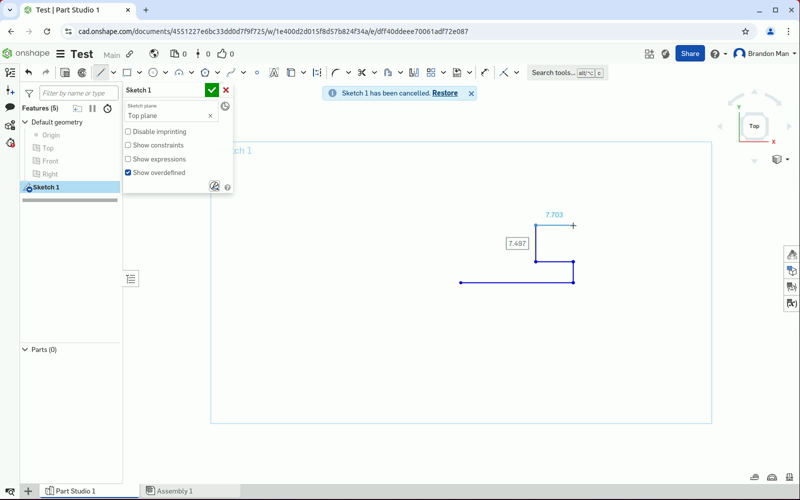
key_up(shift)
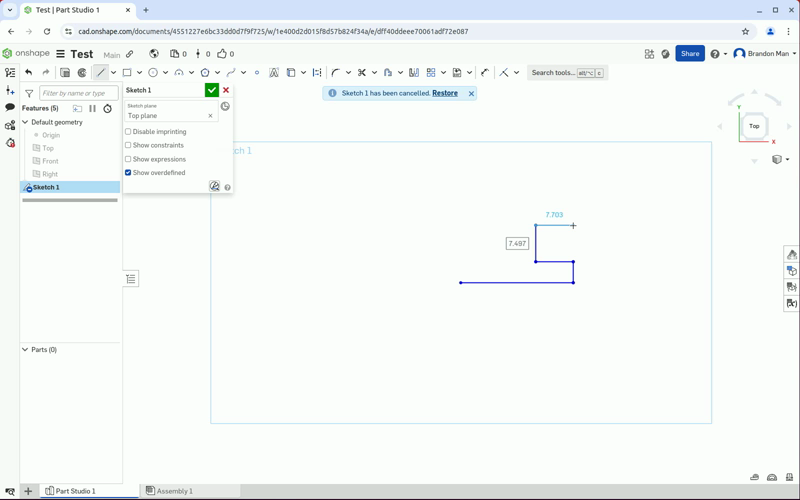
key_down(shift)
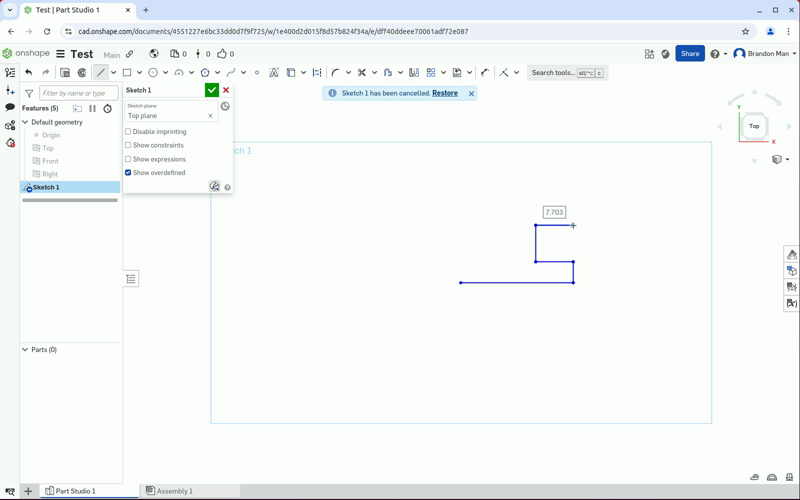
mouse_move(589, 225)
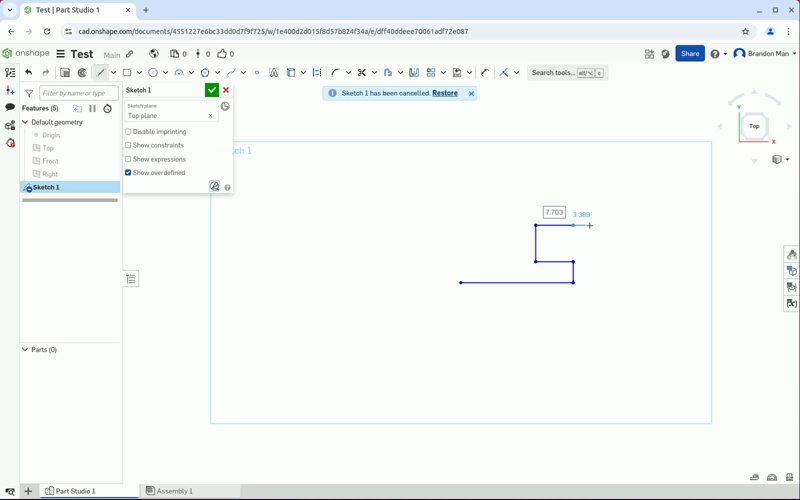
mouse_move(573, 208)
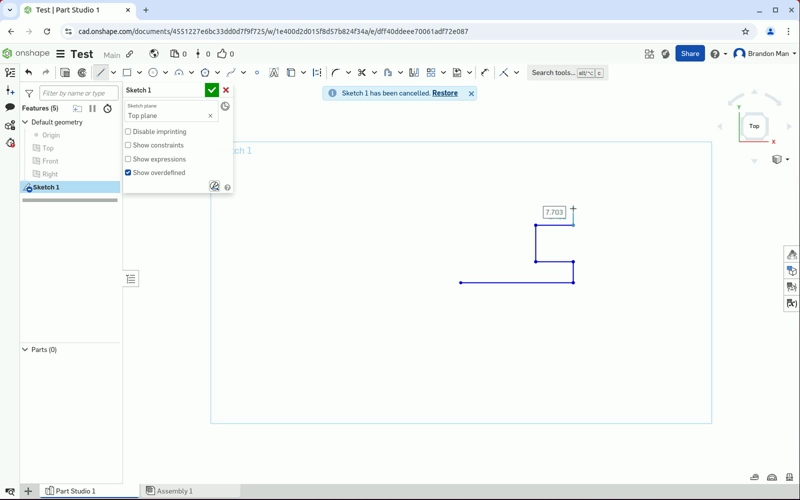
click(573, 208)
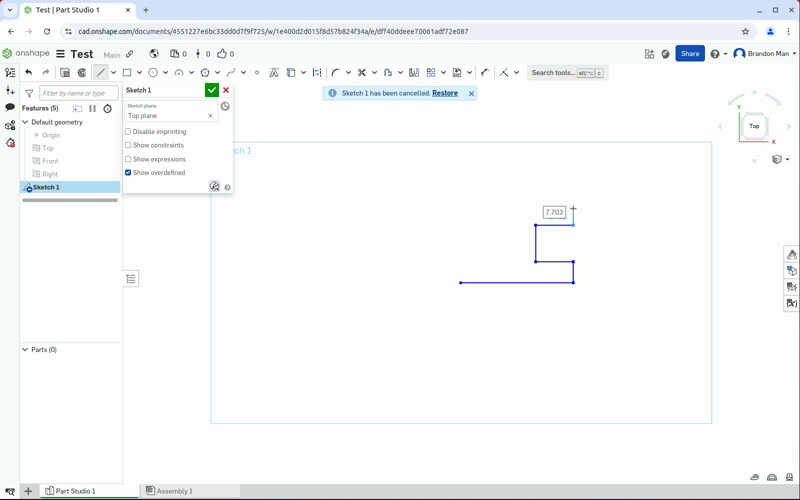
key_up(shift)
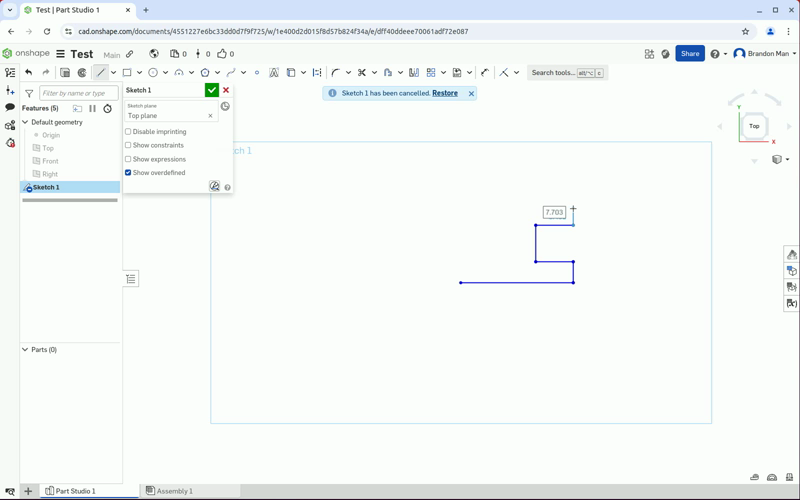
key_down(shift)
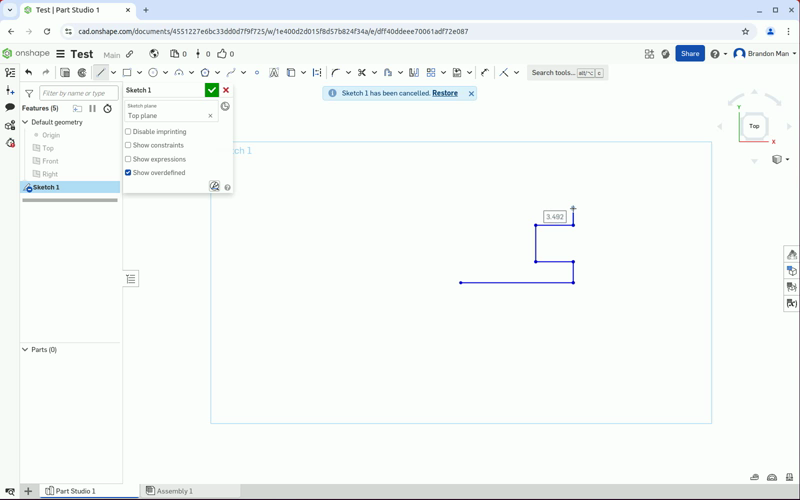
mouse_move(460, 208)
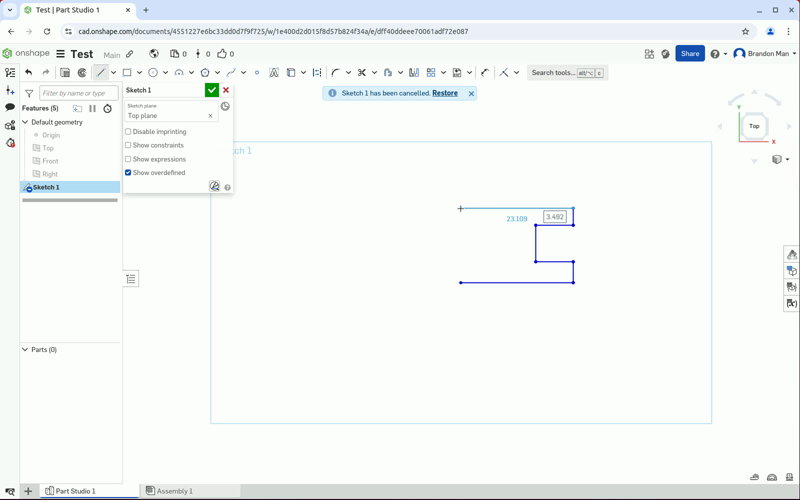
click(460, 208)
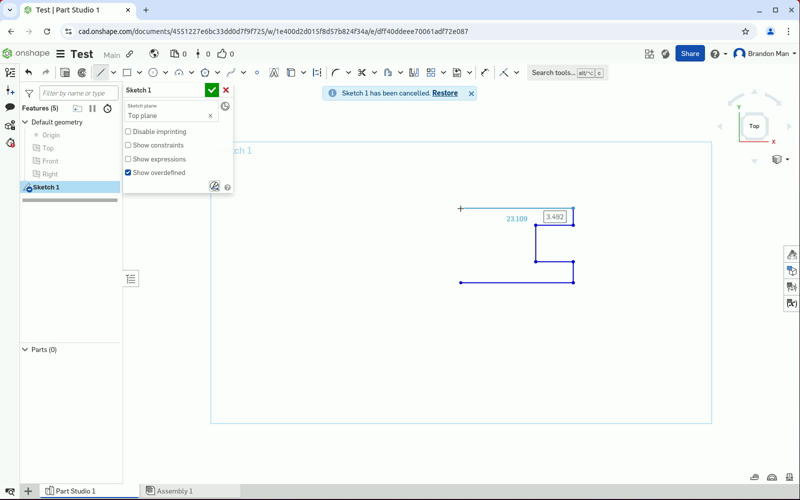
key_up(shift)
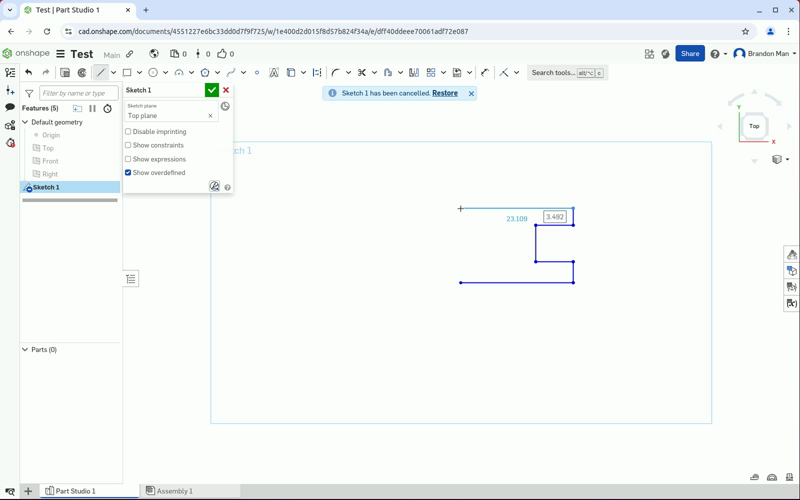
key_down(shift)
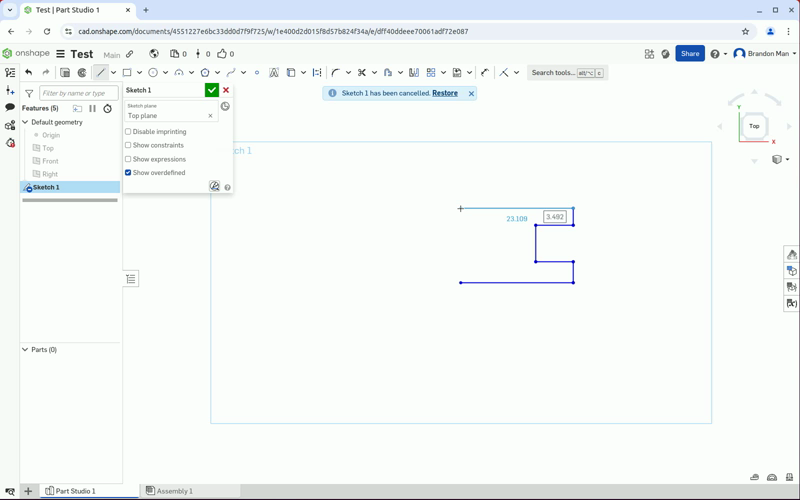
mouse_move(460, 282)
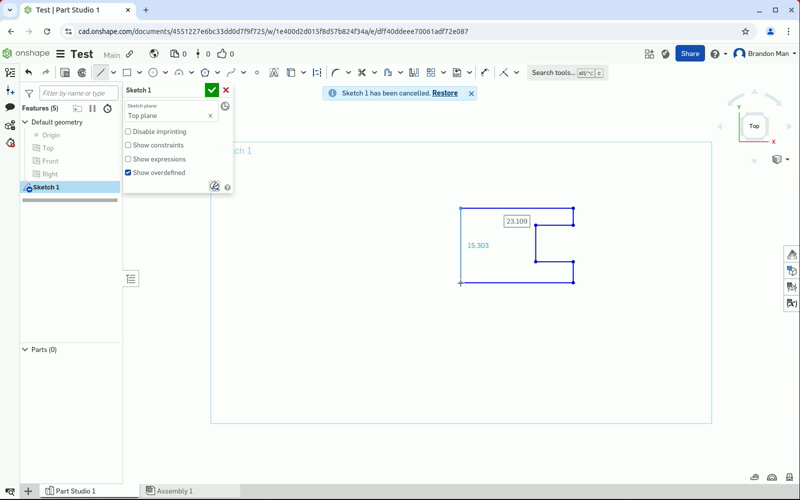
key_up(shift)
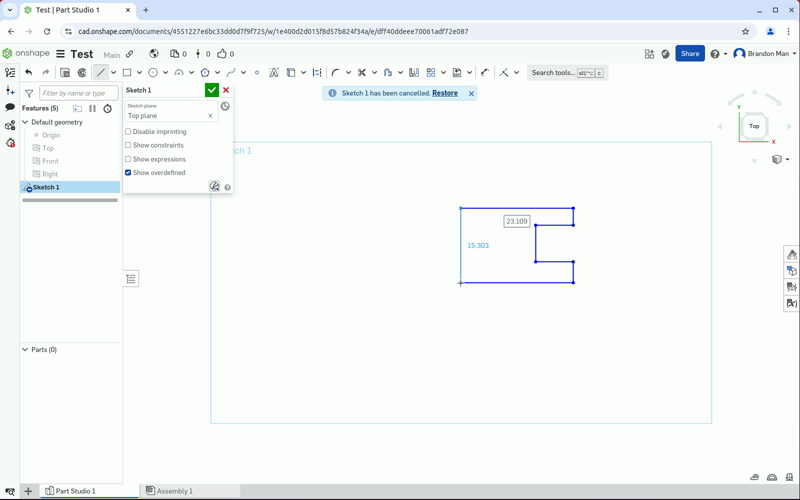
click(460, 282)
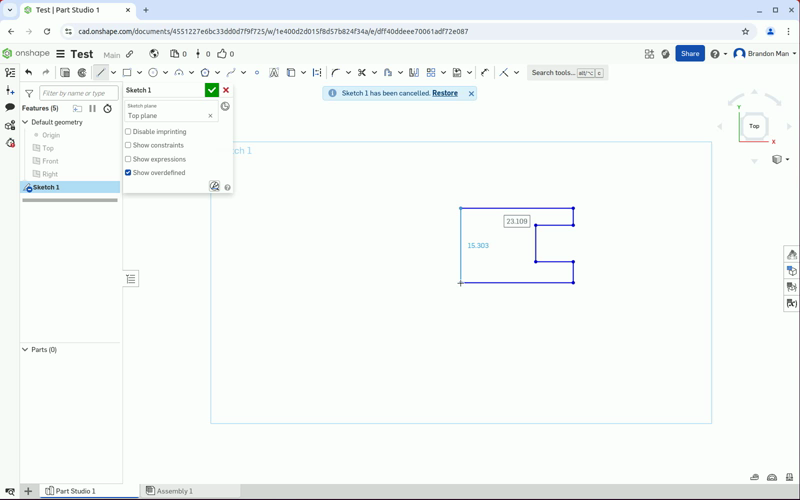
key(esc)
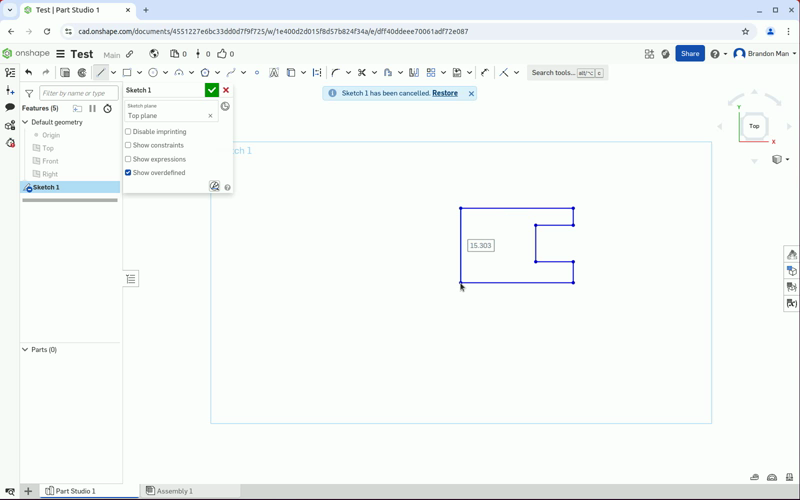
mouse_move(495, 260)
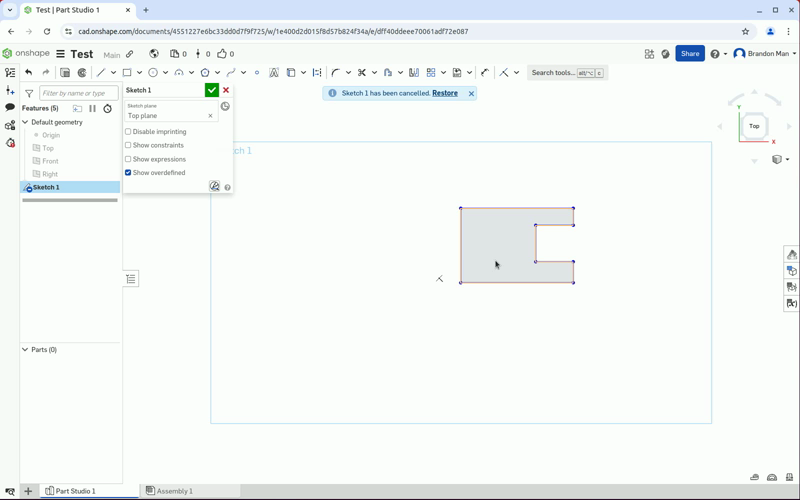
click(495, 260)
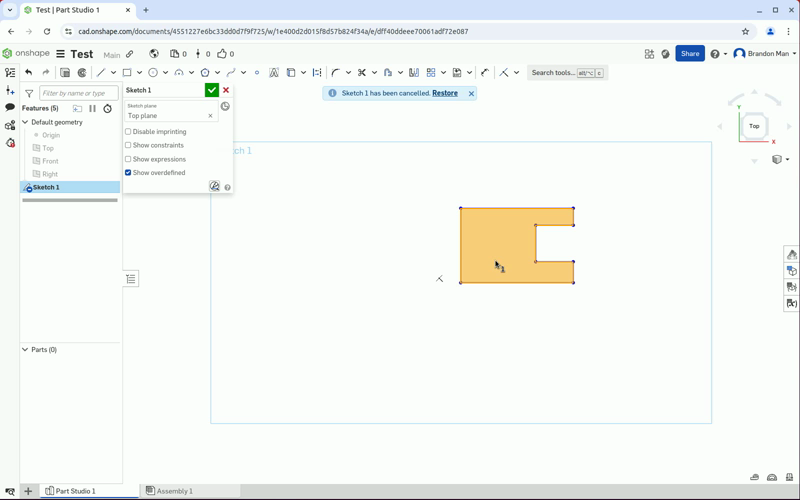
mouse_move(73, 352)
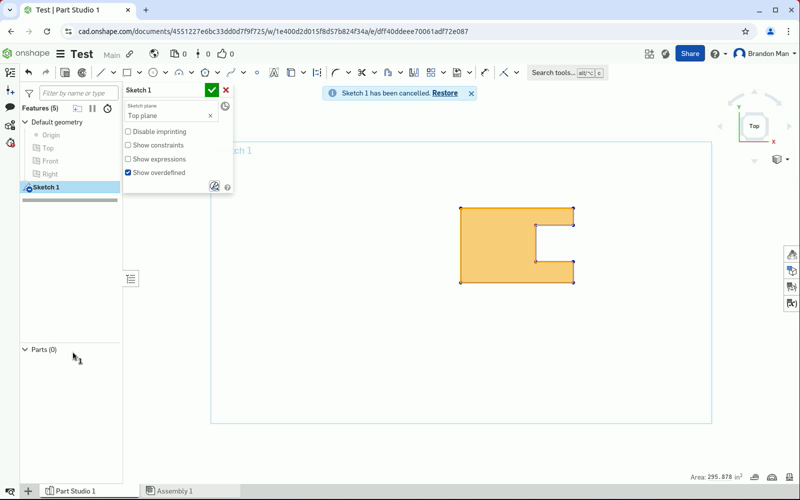
key(shift+y)
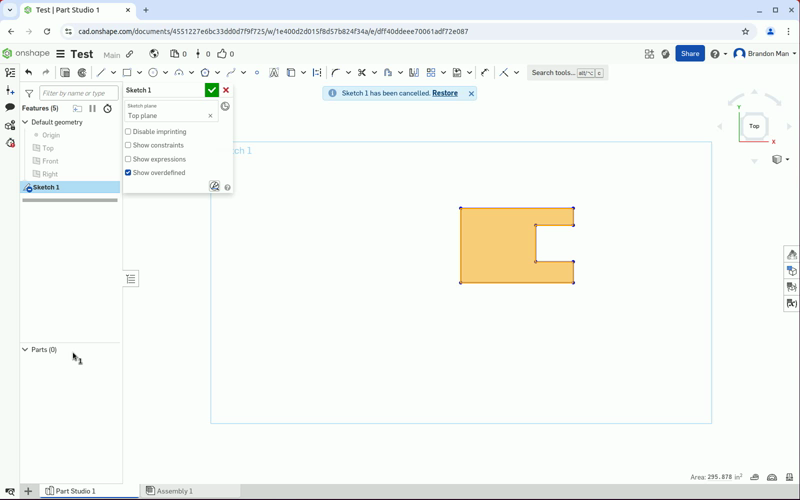
key(shift+e)
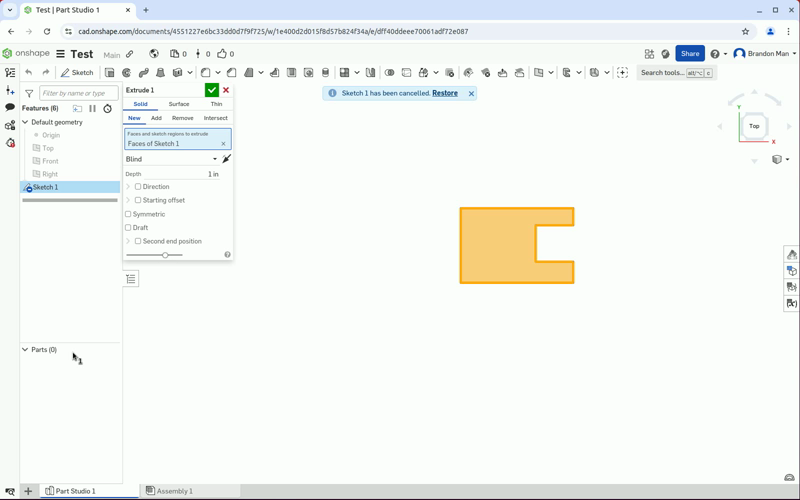
mouse_move(143, 106)
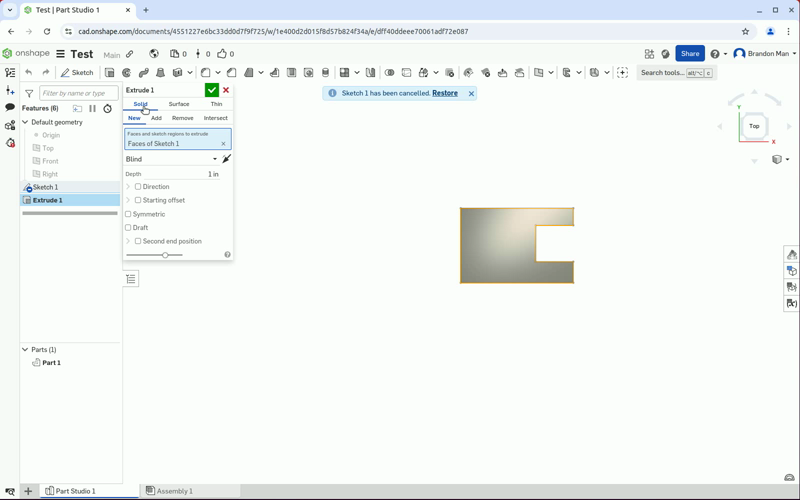
click(143, 106)
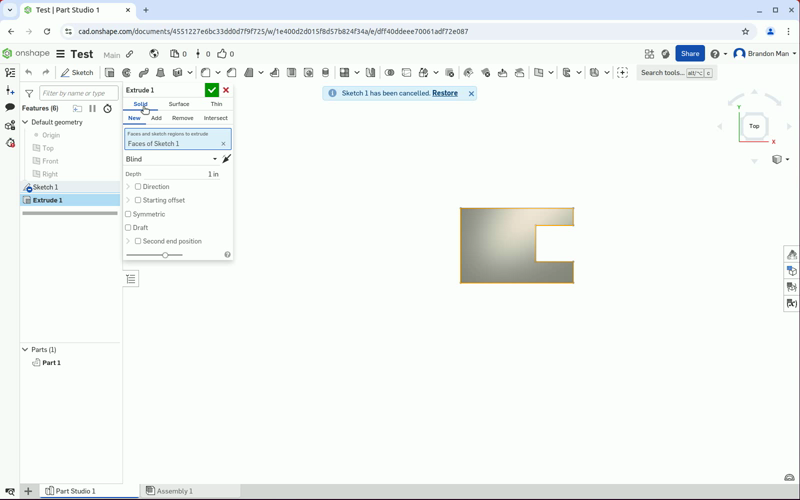
mouse_move(137, 120)
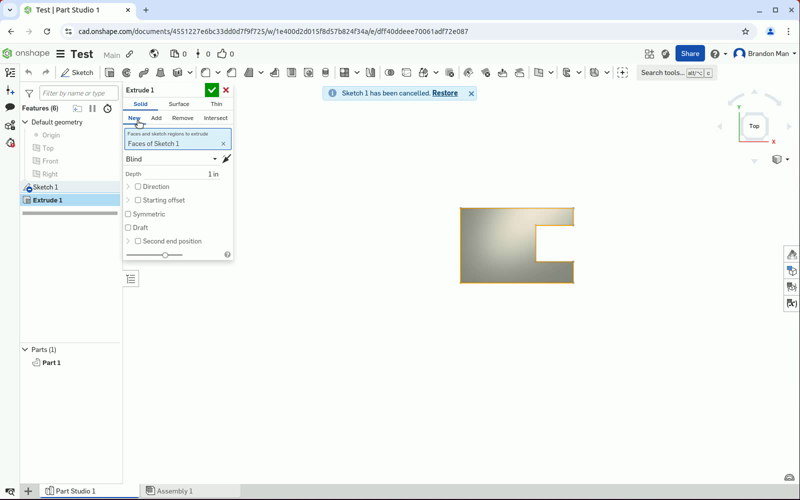
click(137, 120)
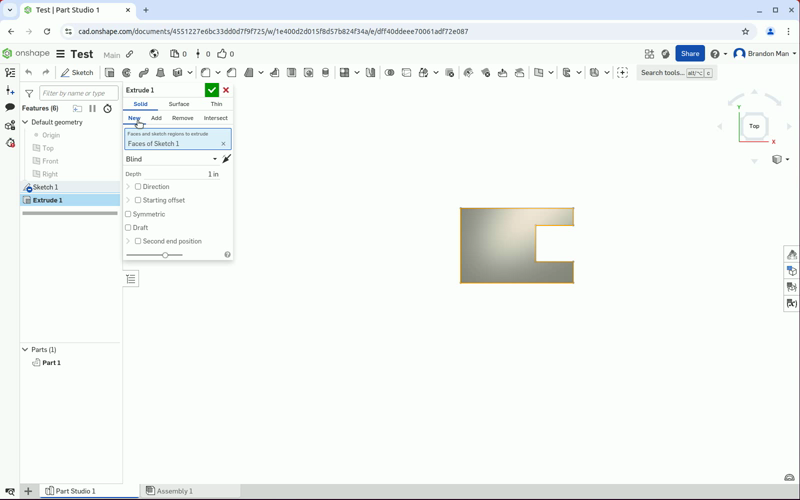
key(tab, 4)
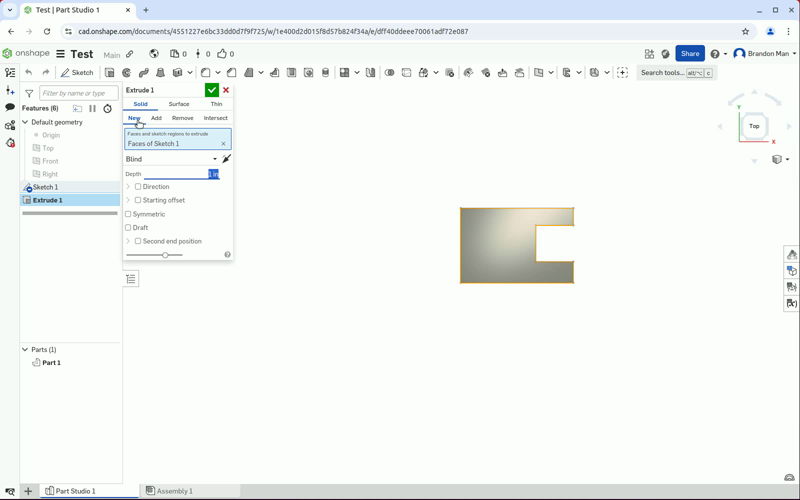
text(7.703)
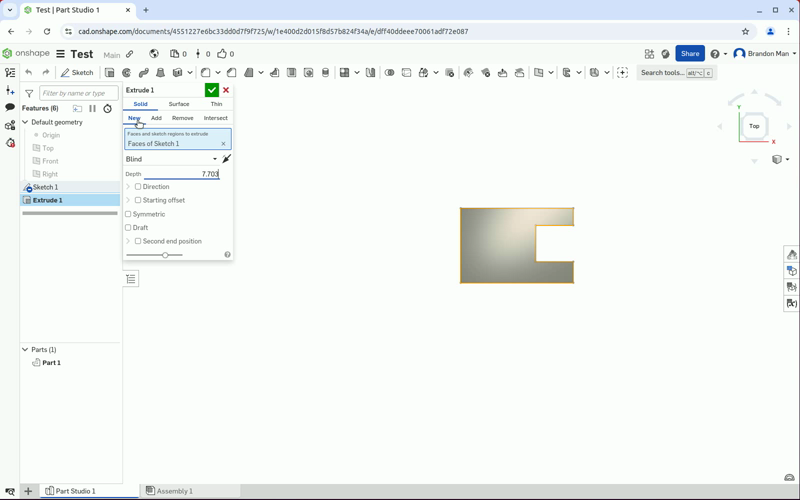
key(enter)
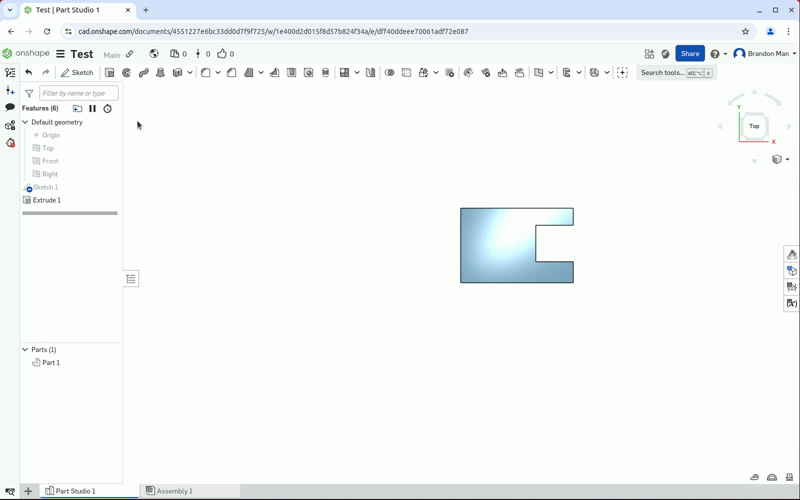
key(shift+h)
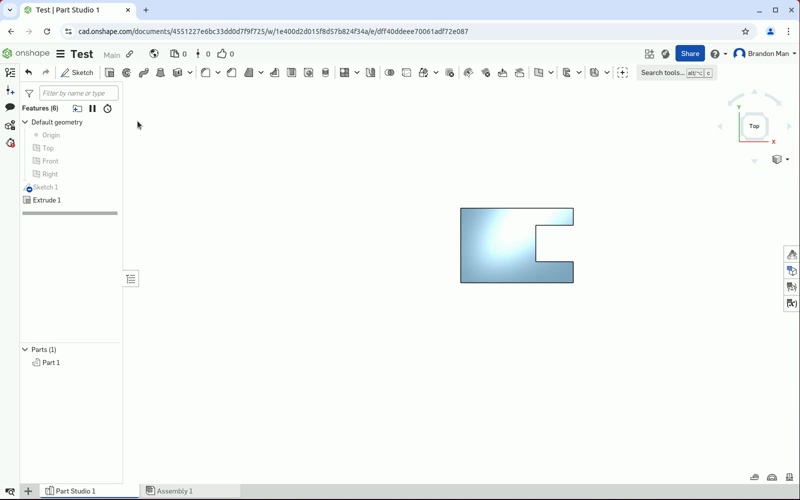
key(shift+h)
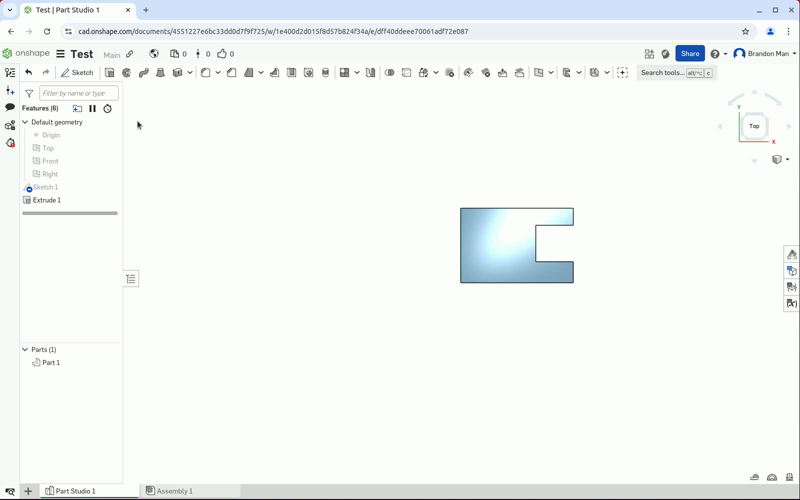
mouse_move(73, 189)
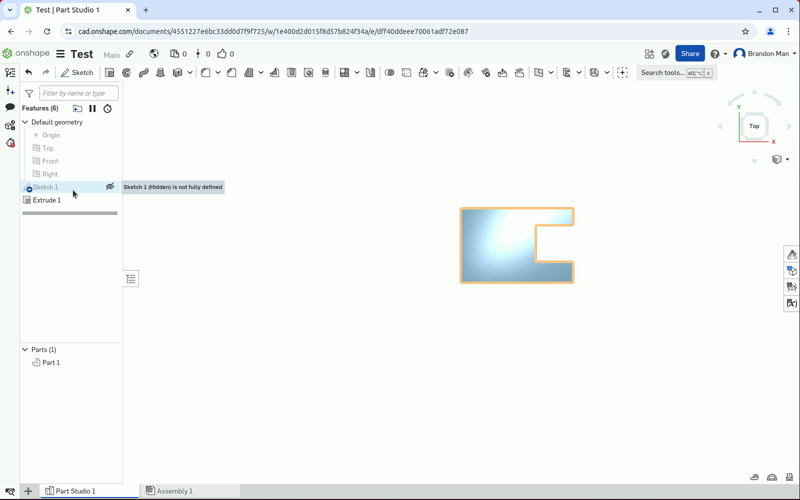
click(73, 189)
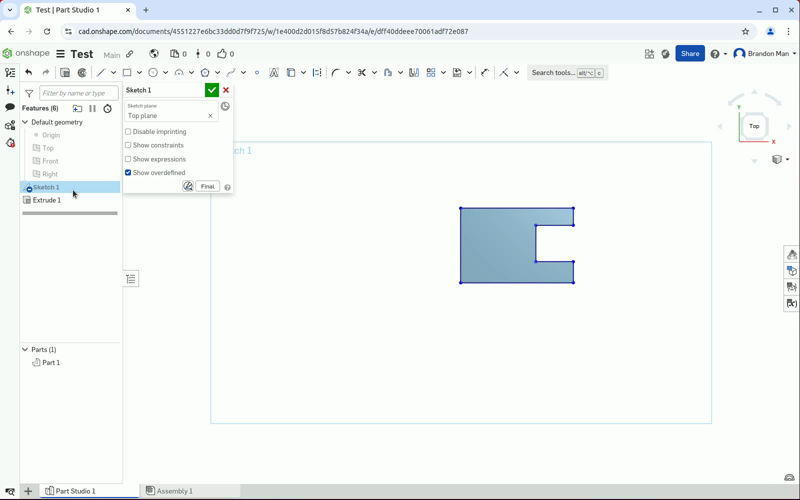
mouse_move(229, 92)
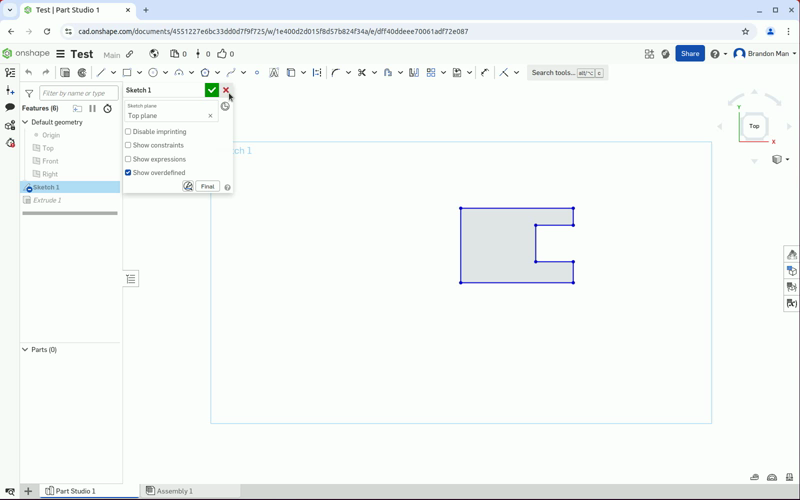
click(229, 92)
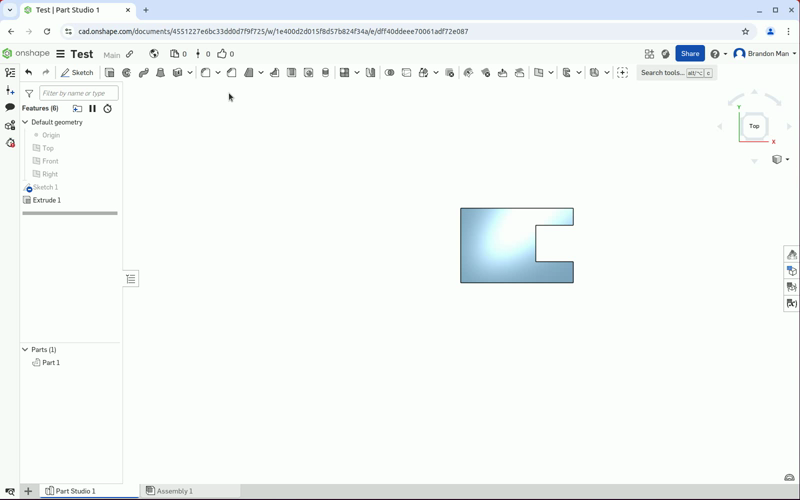
mouse_move(541, 75)
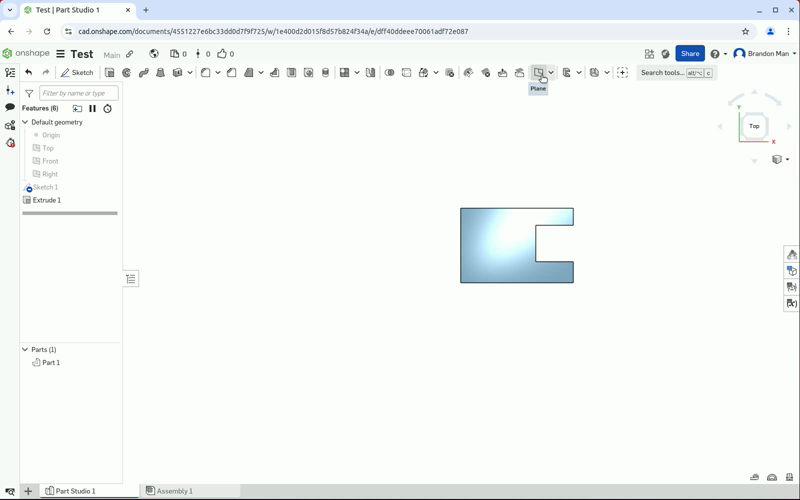
click(541, 75)
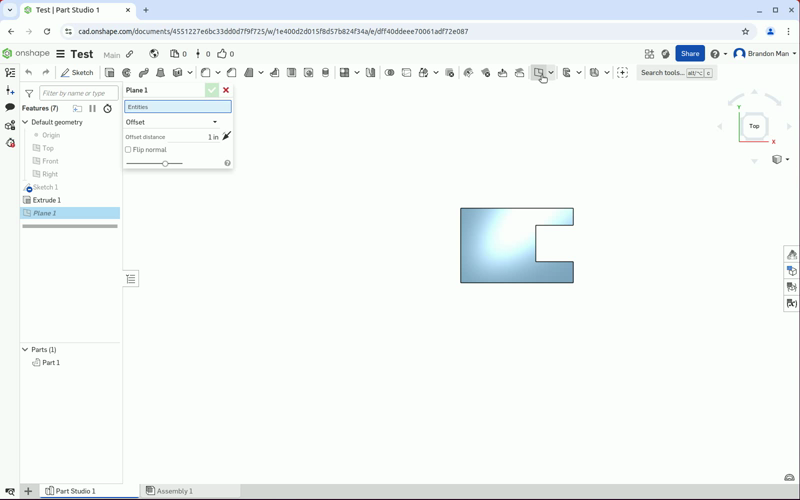
mouse_move(73, 150)
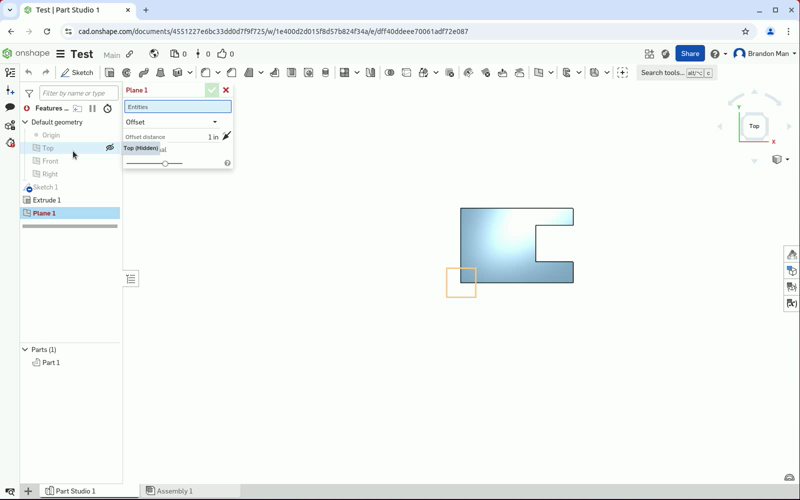
click(73, 150)
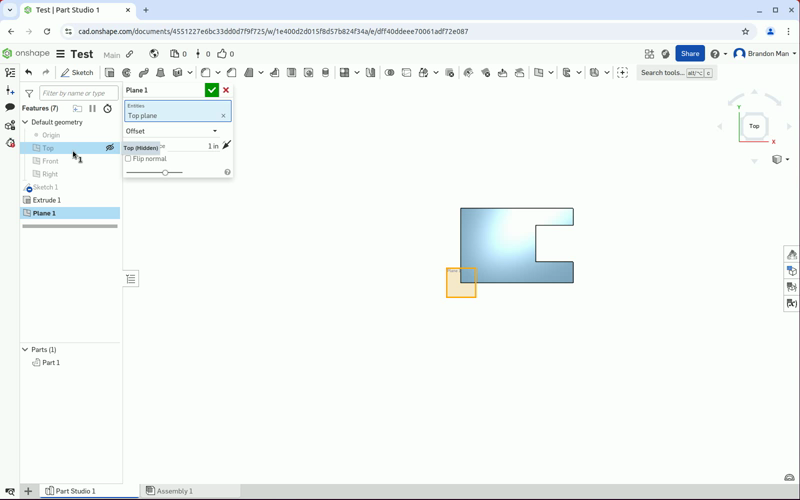
key(tab, 2)
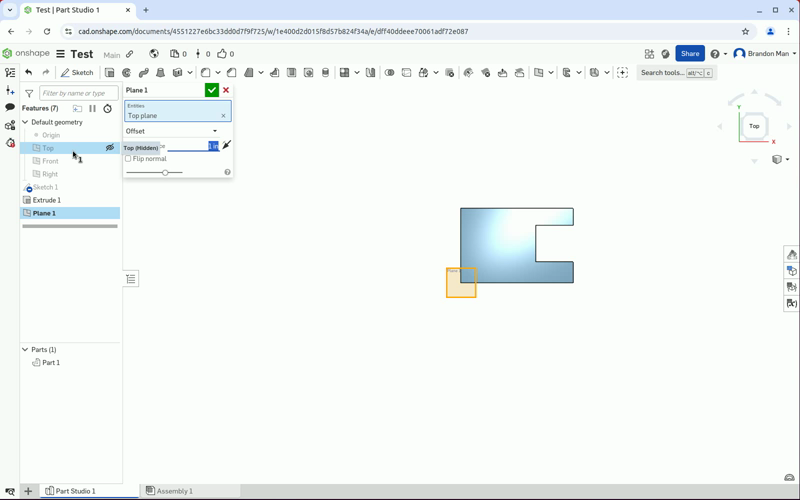
text(7.703)
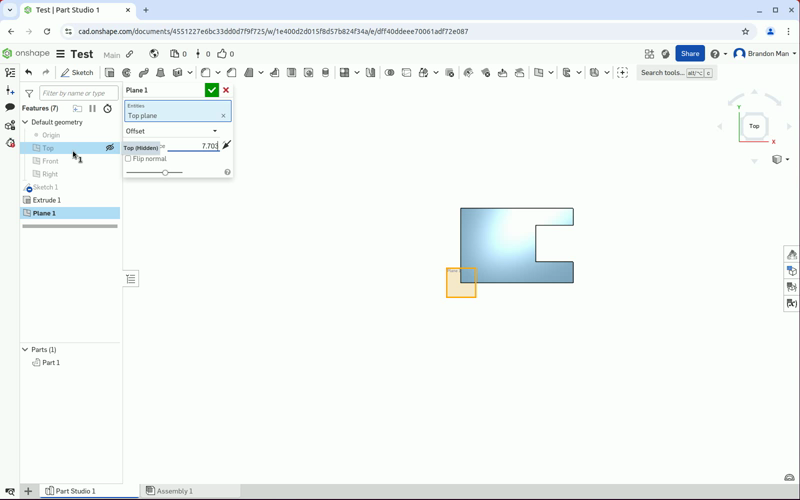
key(enter, 2)
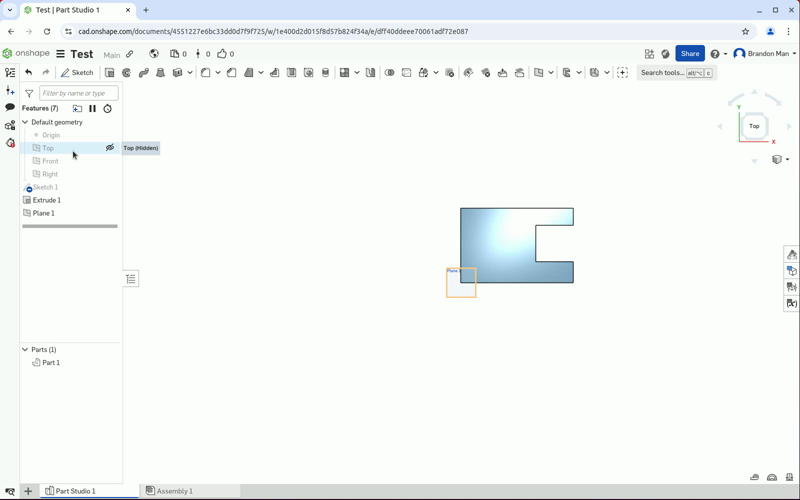
key(shift+s)
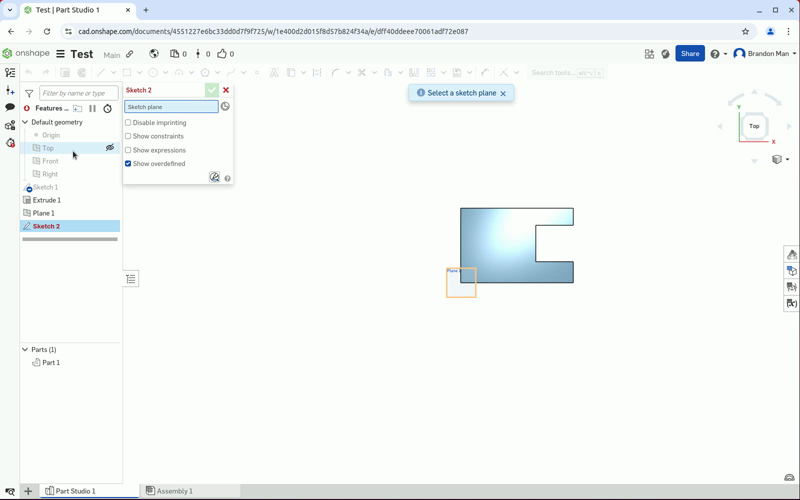
mouse_move(73, 215)
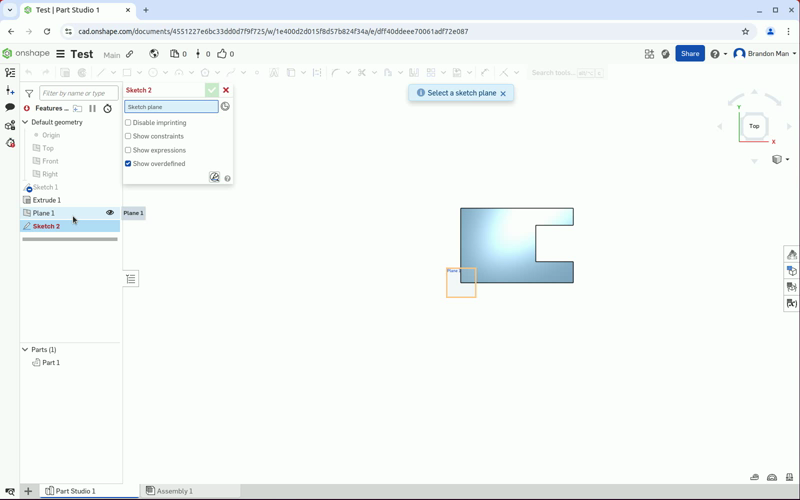
click(73, 215)
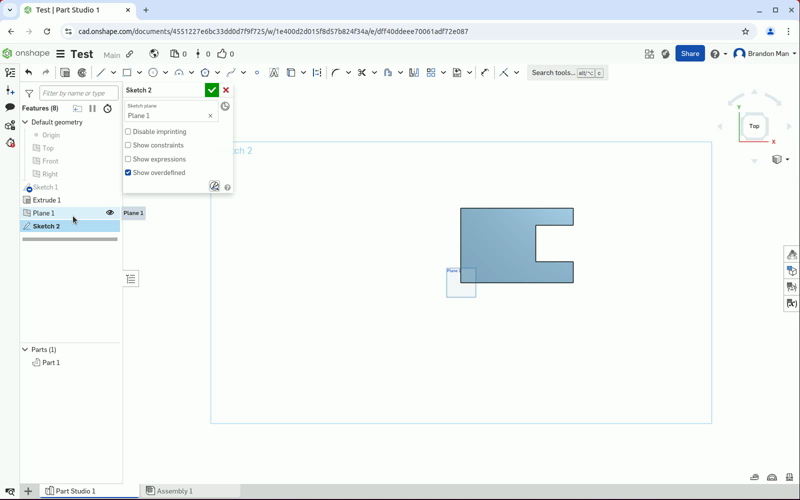
mouse_move(73, 352)
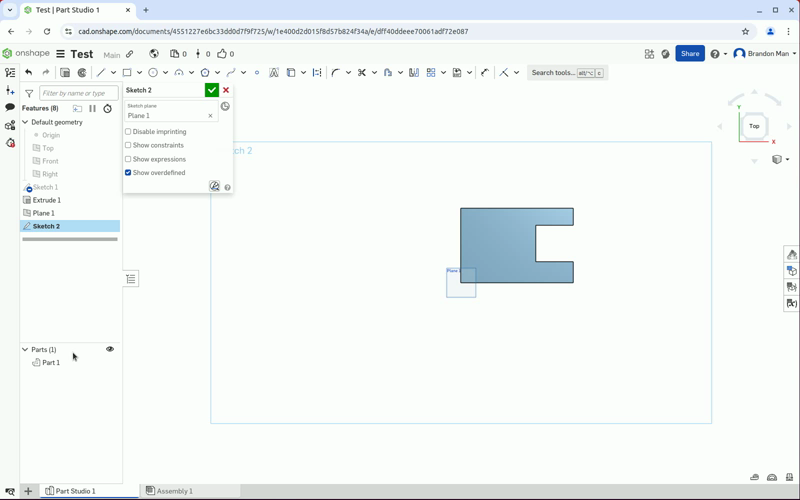
key(y)
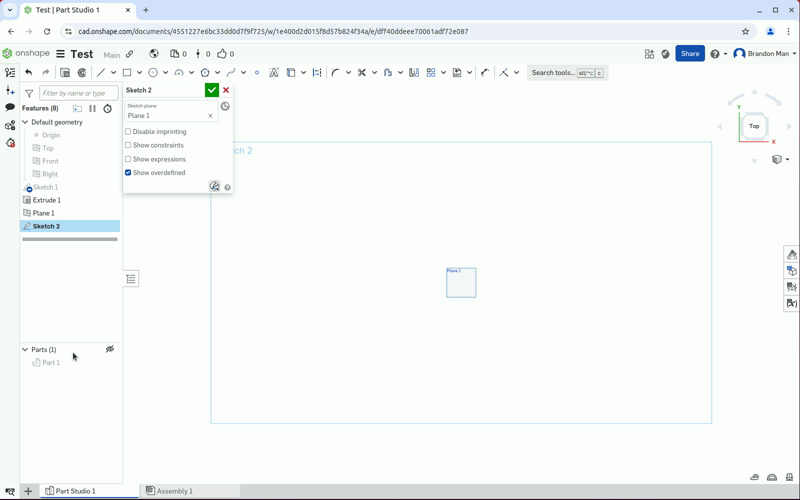
key(l)
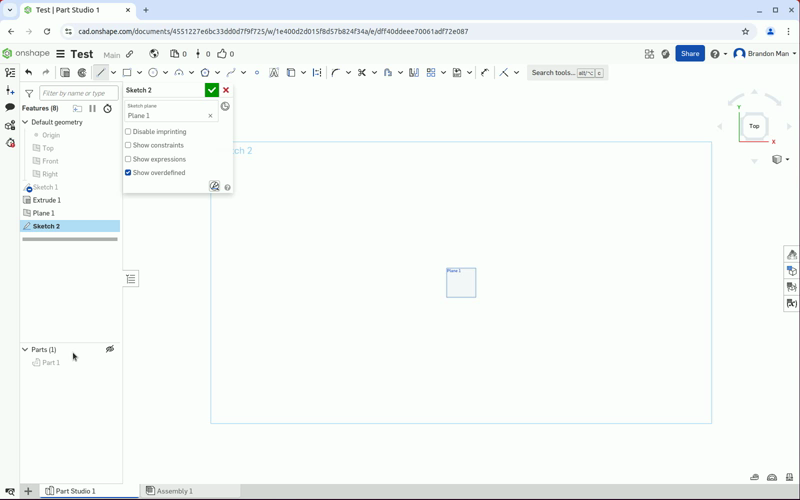
key_down(shift)
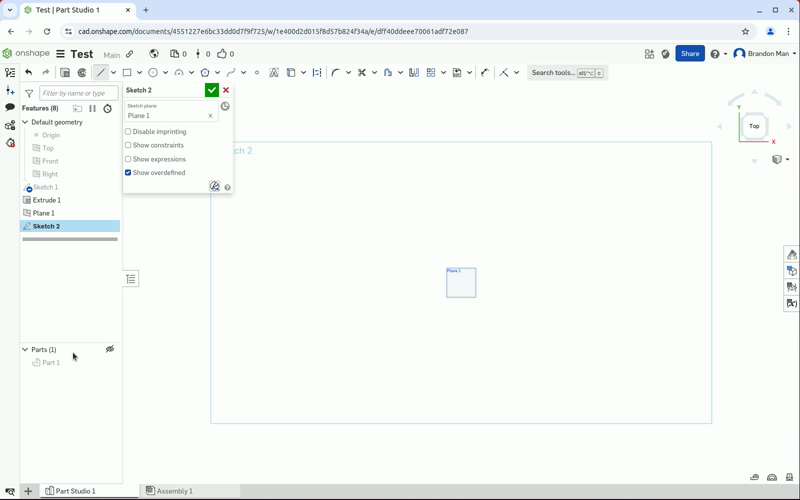
mouse_move(460, 282)
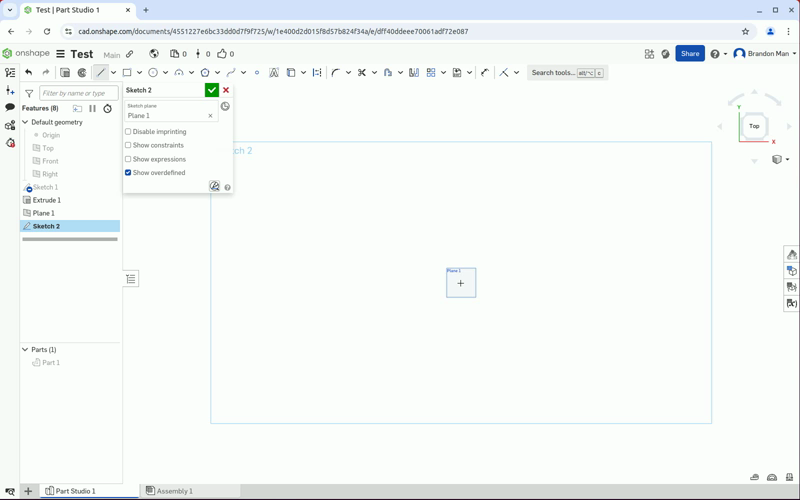
click(460, 282)
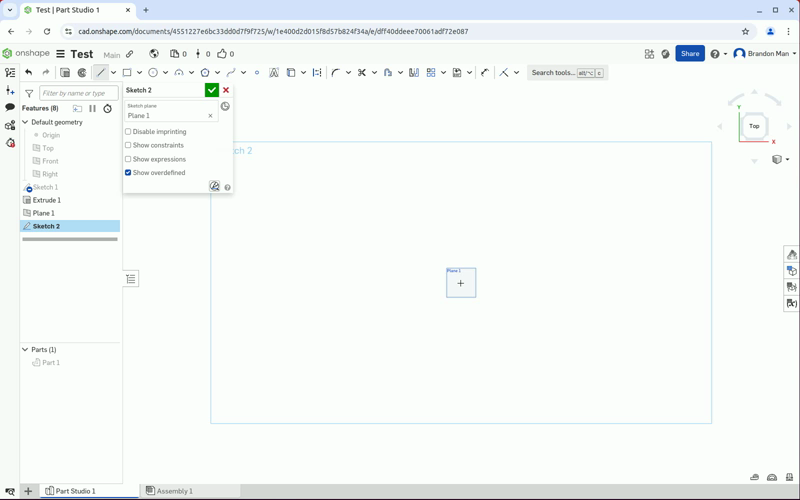
key_up(shift)
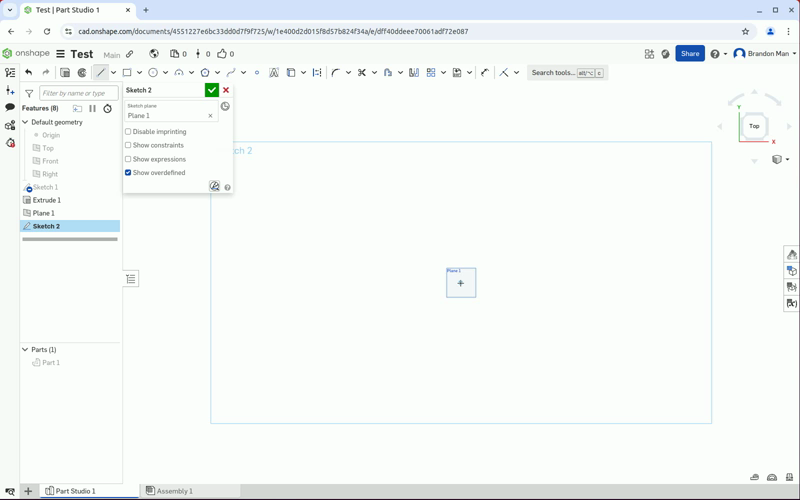
key_down(shift)
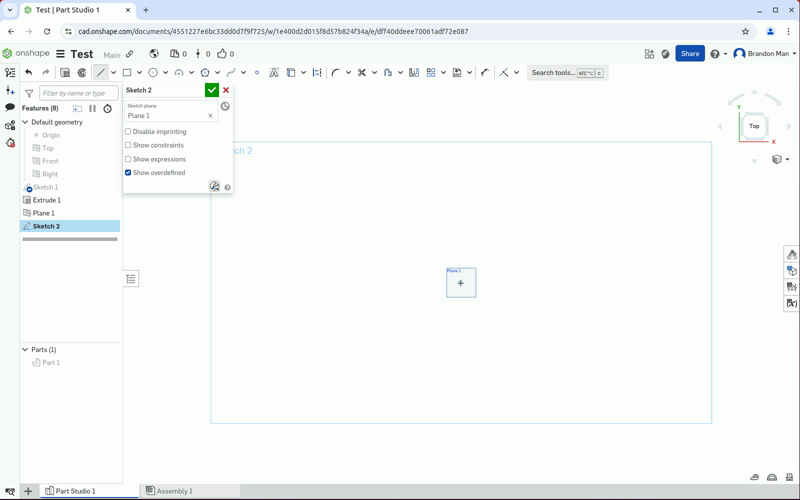
mouse_move(490, 282)
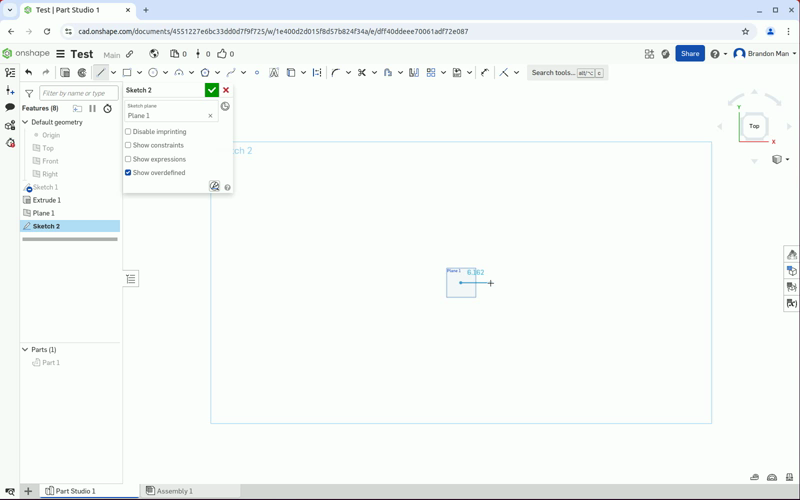
mouse_move(480, 282)
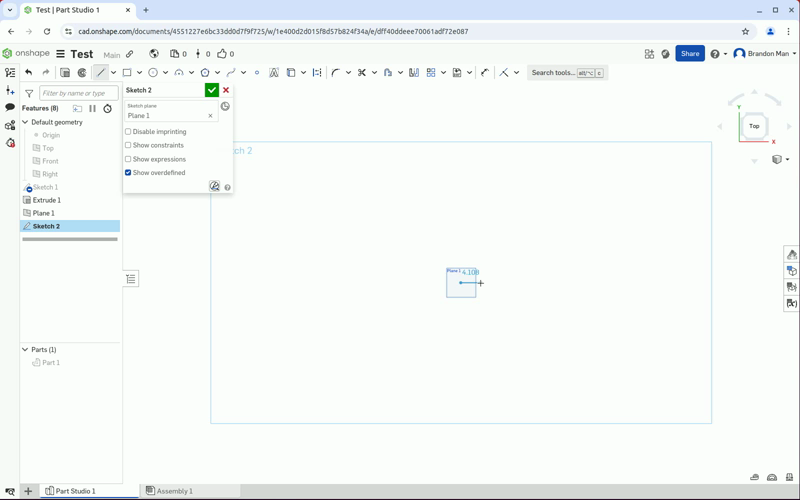
click(480, 282)
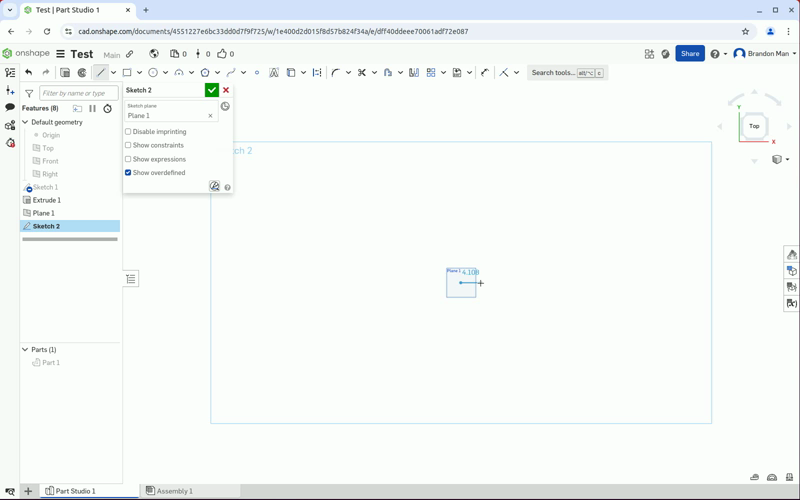
key_up(shift)
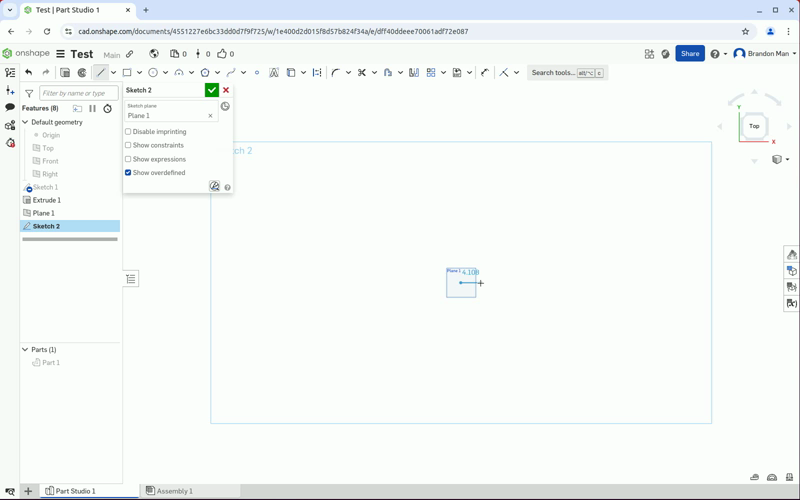
key_down(shift)
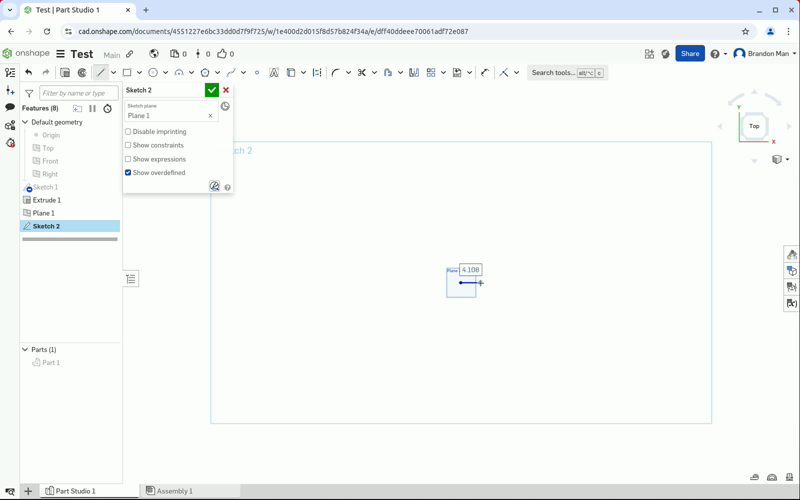
mouse_move(510, 282)
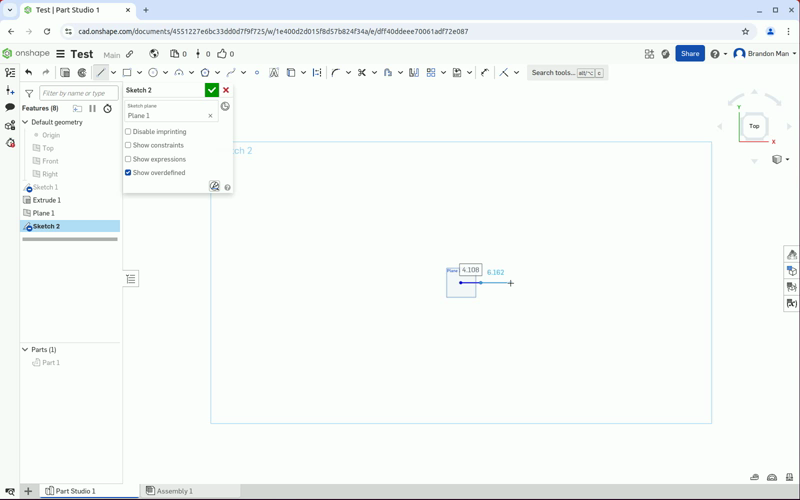
mouse_move(480, 263)
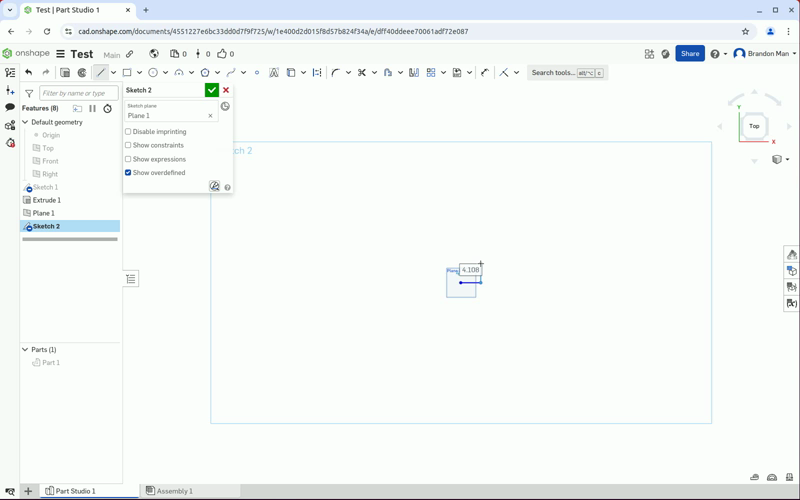
click(480, 263)
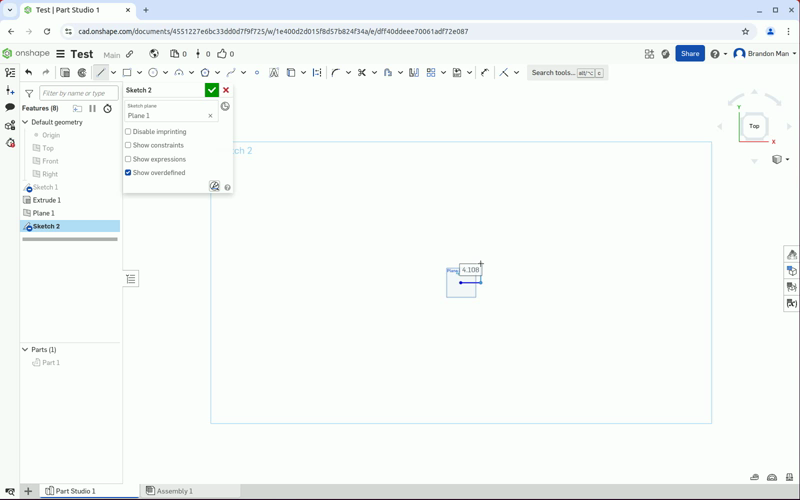
key_up(shift)
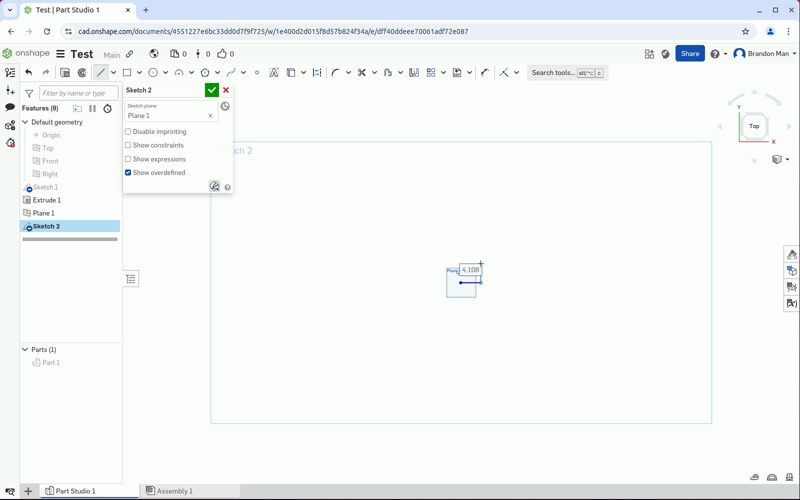
key_down(shift)
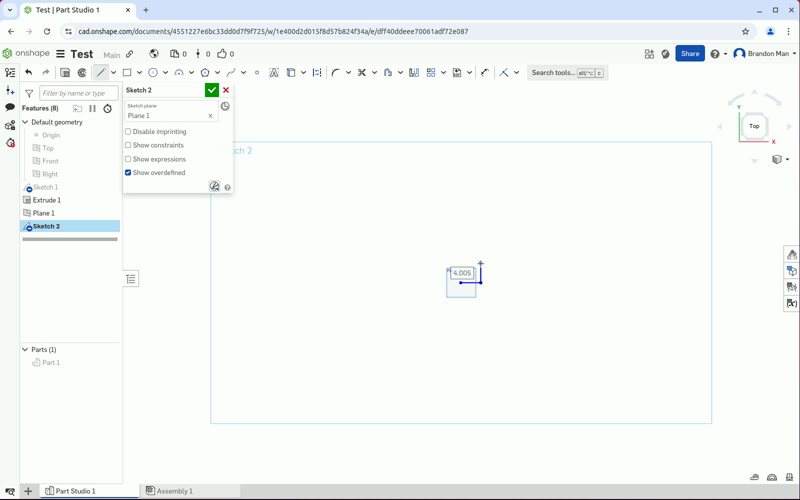
mouse_move(510, 263)
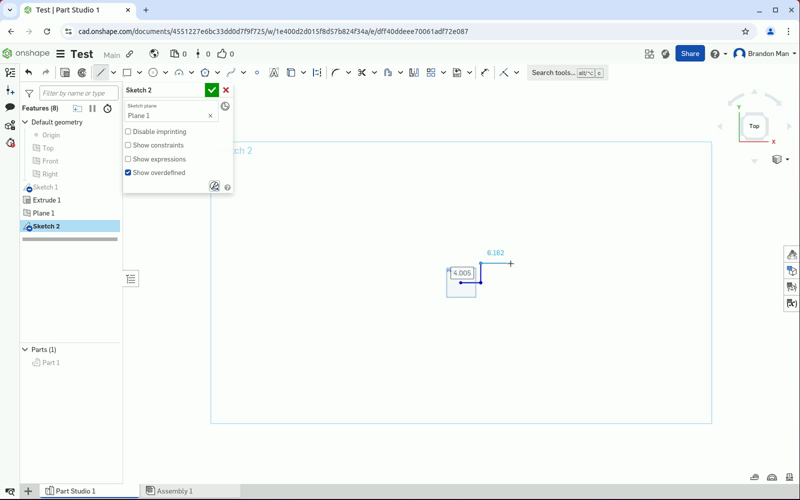
mouse_move(460, 263)
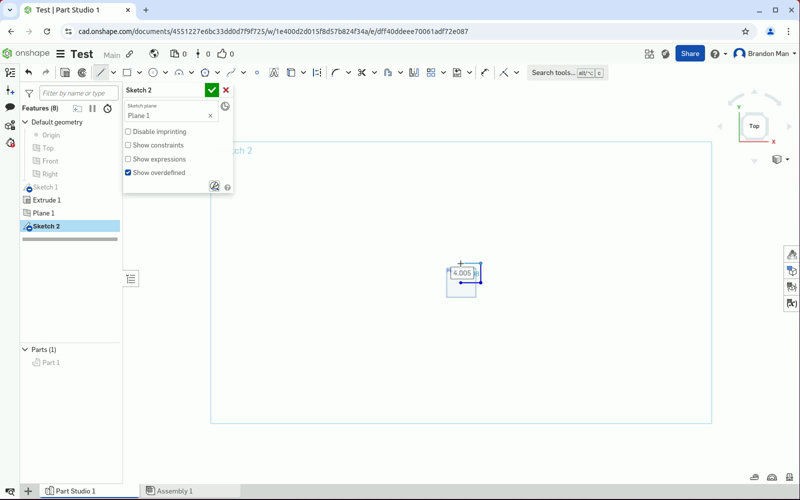
click(460, 263)
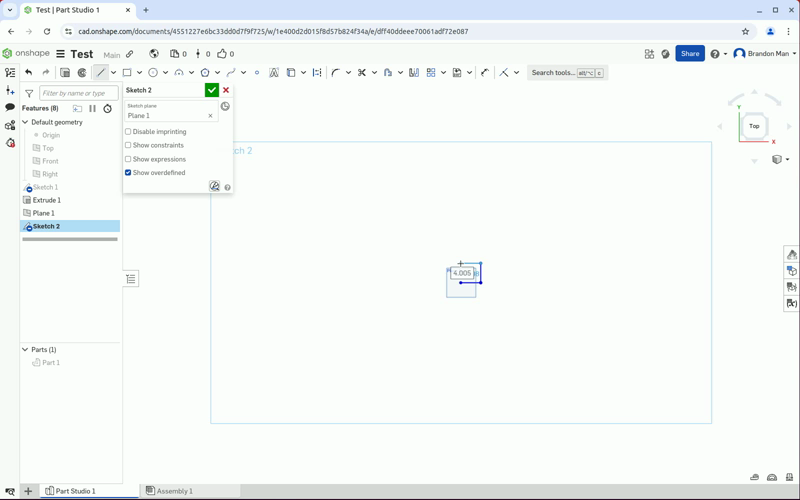
key_up(shift)
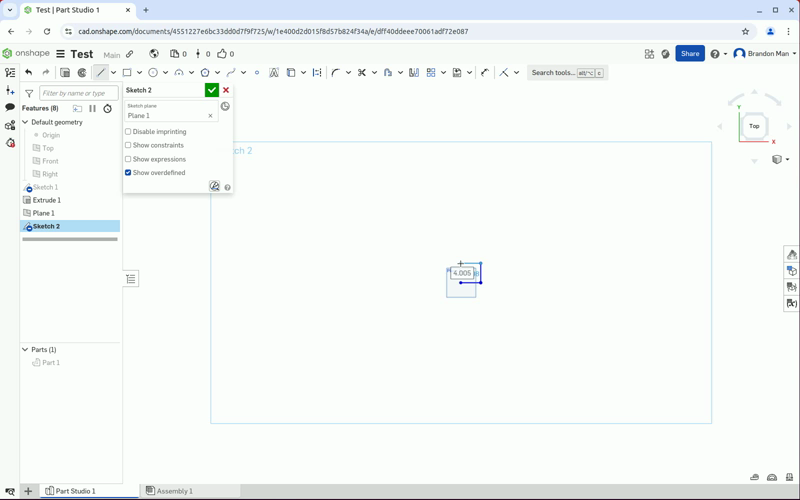
mouse_move(490, 263)
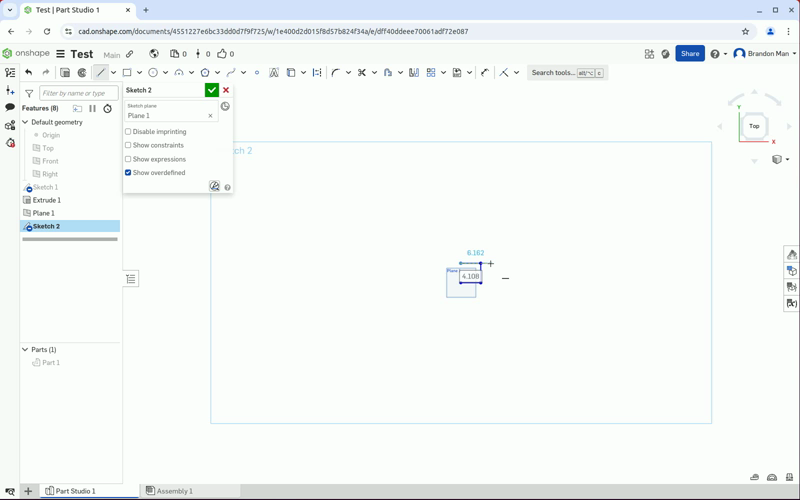
key_down(shift)
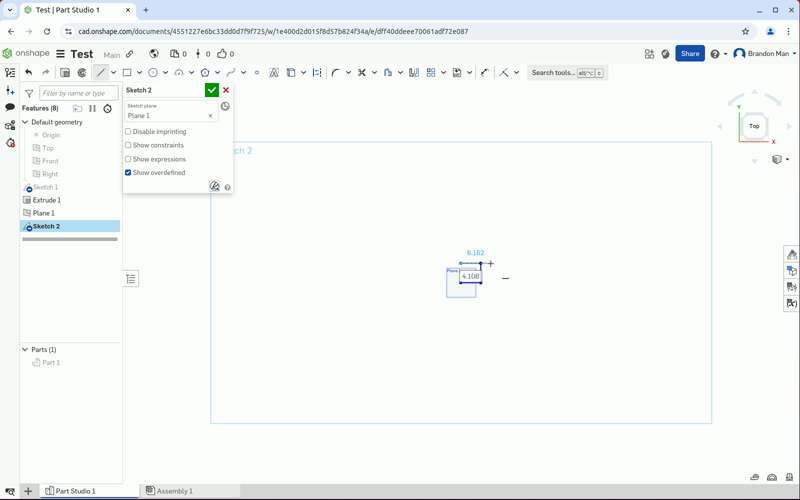
mouse_move(460, 282)
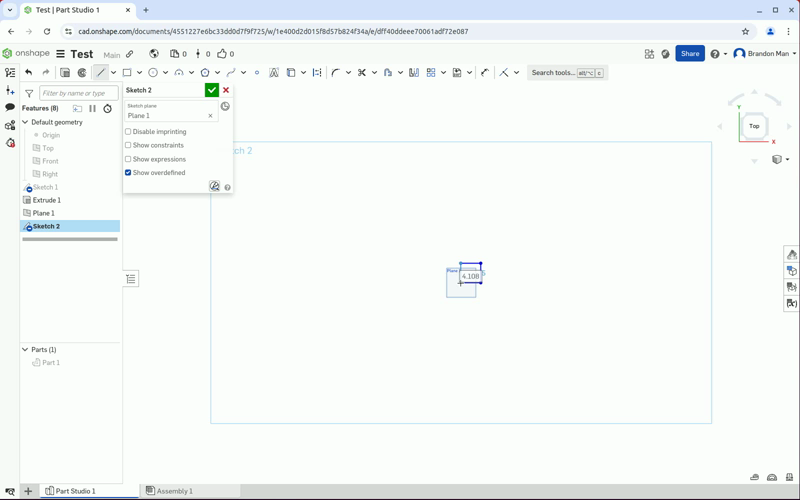
key_up(shift)
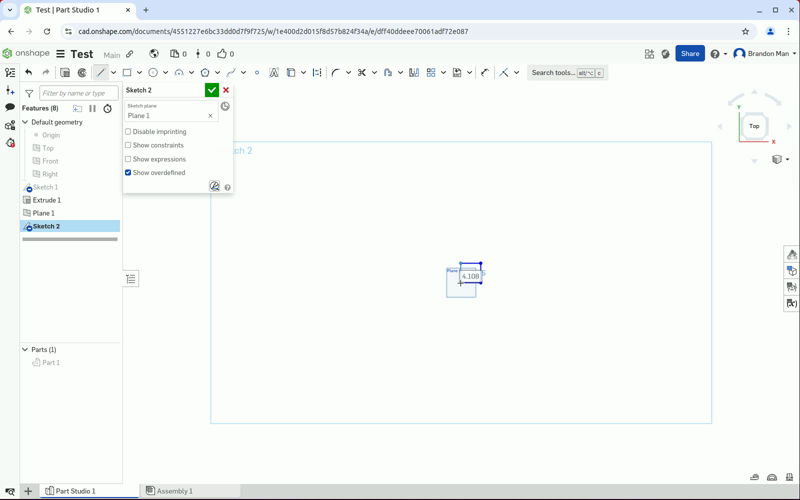
click(460, 282)
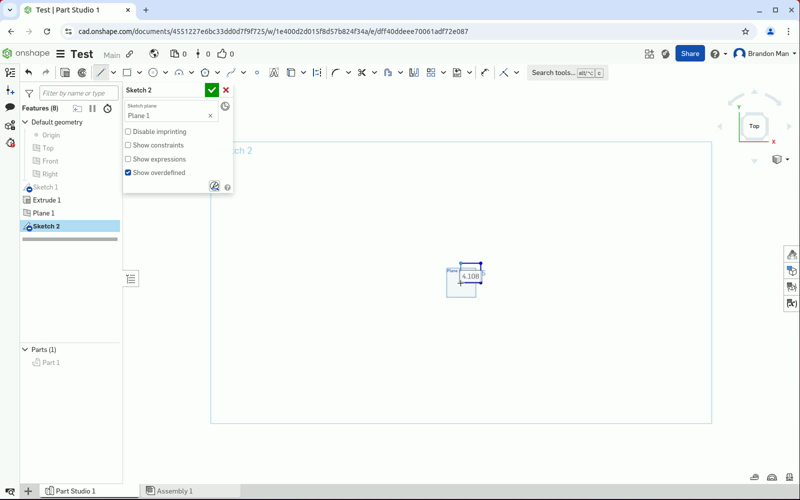
key(esc)
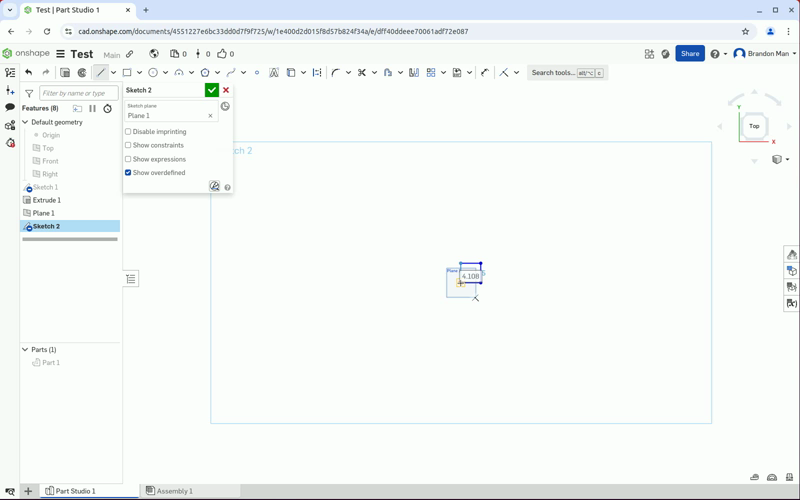
mouse_move(479, 281)
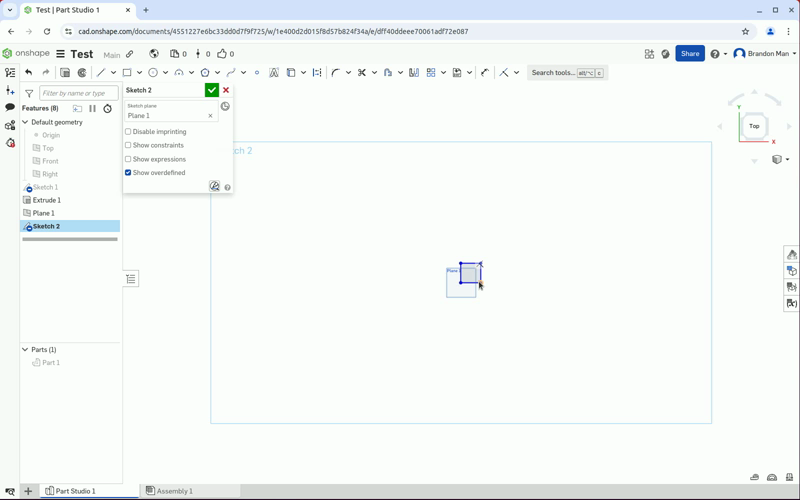
scroll(6)
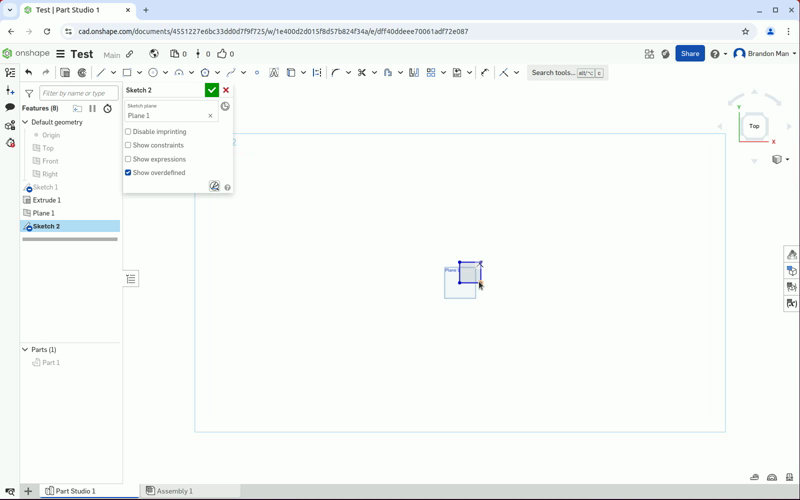
scroll(6)
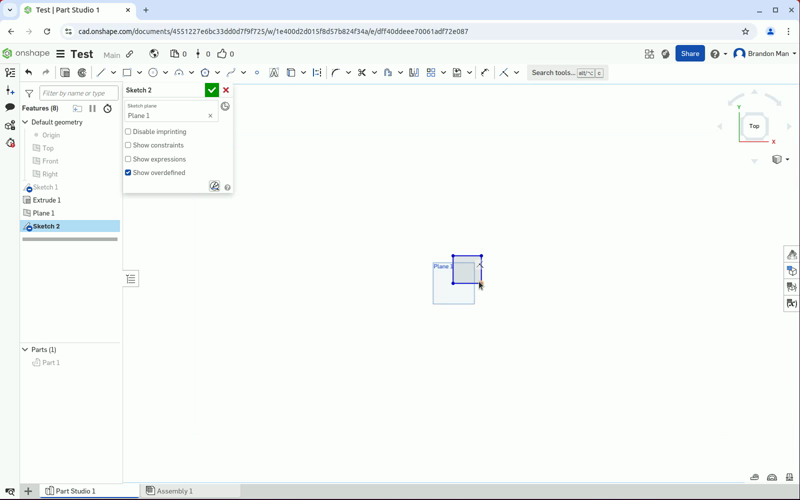
scroll(6)
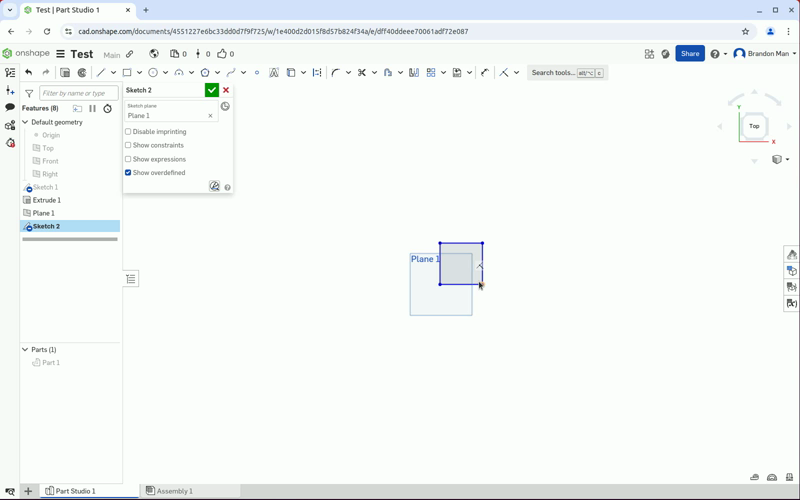
scroll(6)
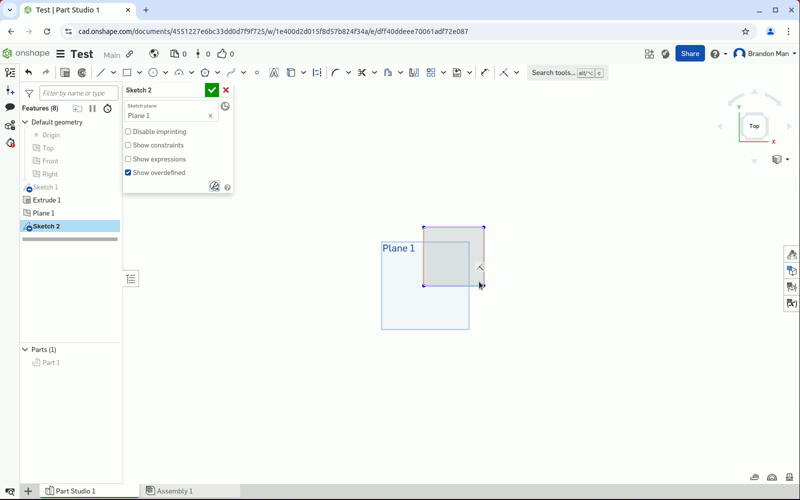
scroll(6)
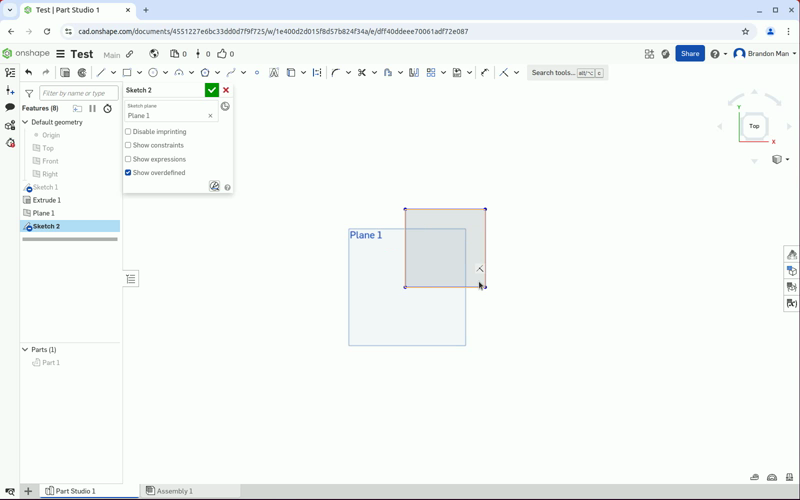
scroll(6)
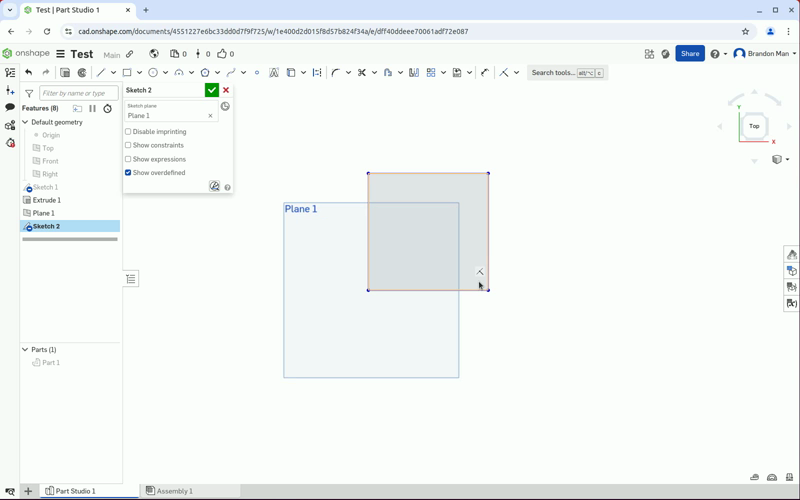
scroll(6)
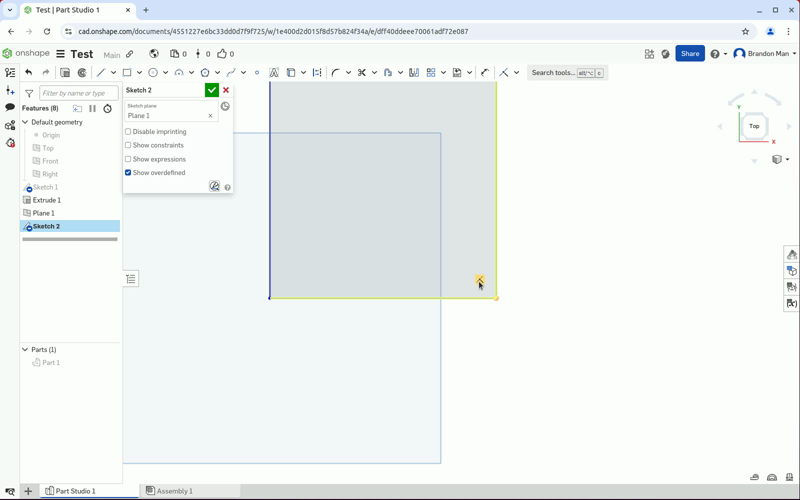
click(479, 281)
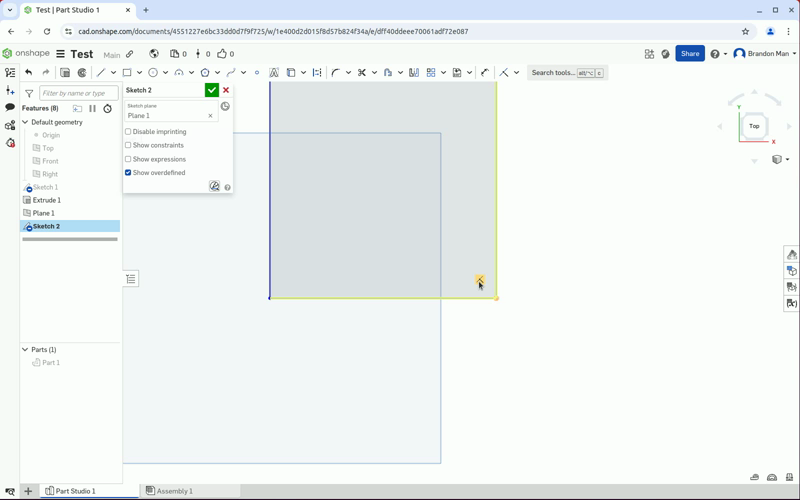
scroll(-6)
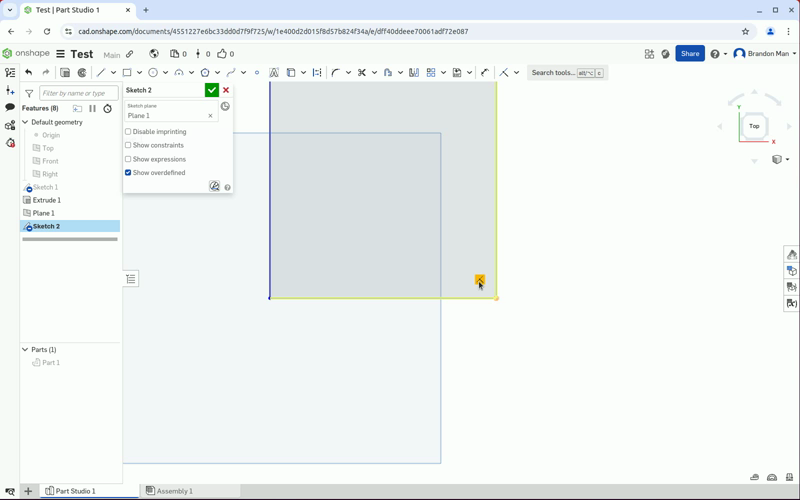
scroll(-6)
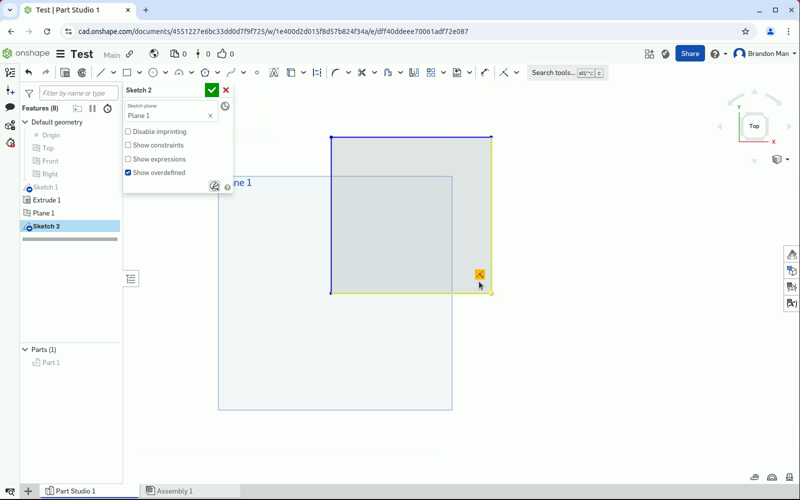
scroll(-6)
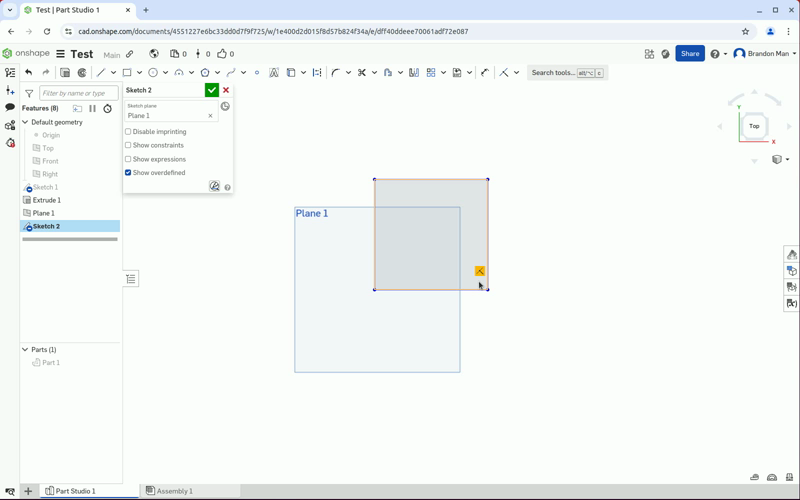
scroll(-6)
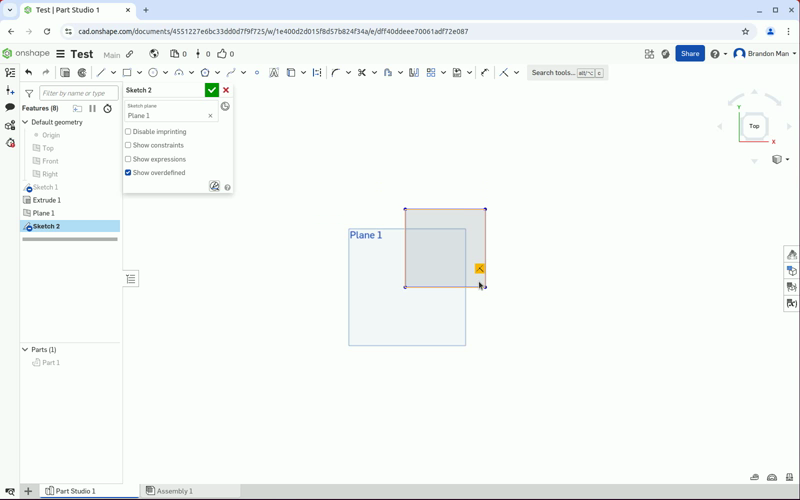
scroll(-6)
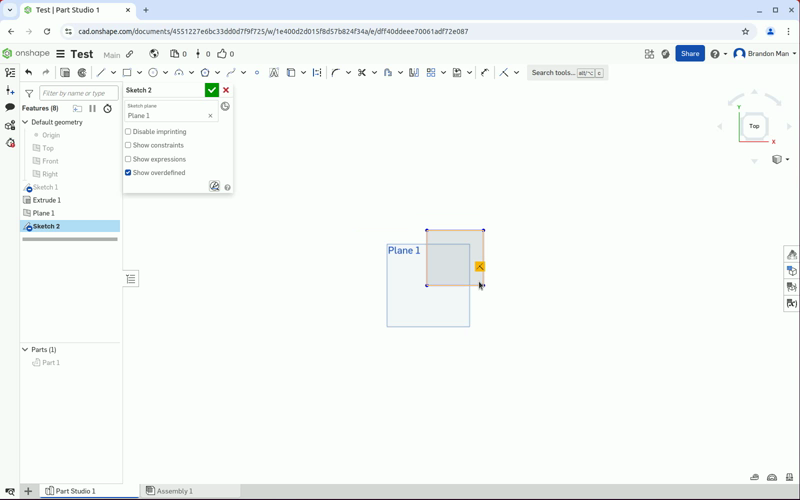
scroll(-6)
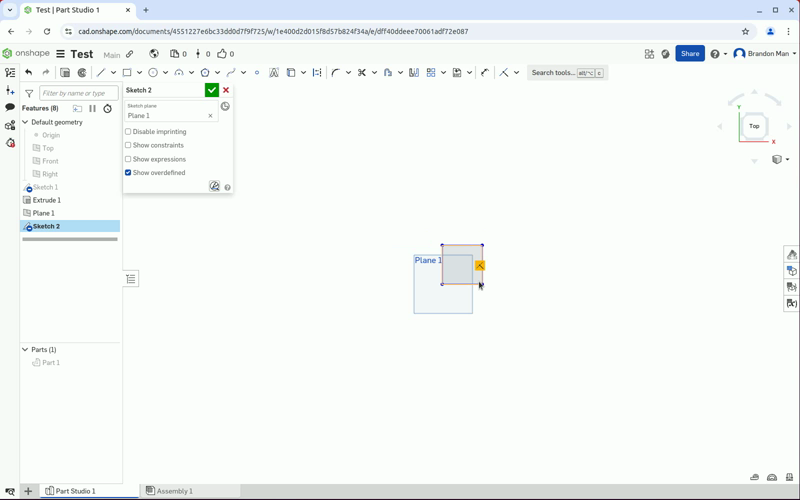
scroll(-6)
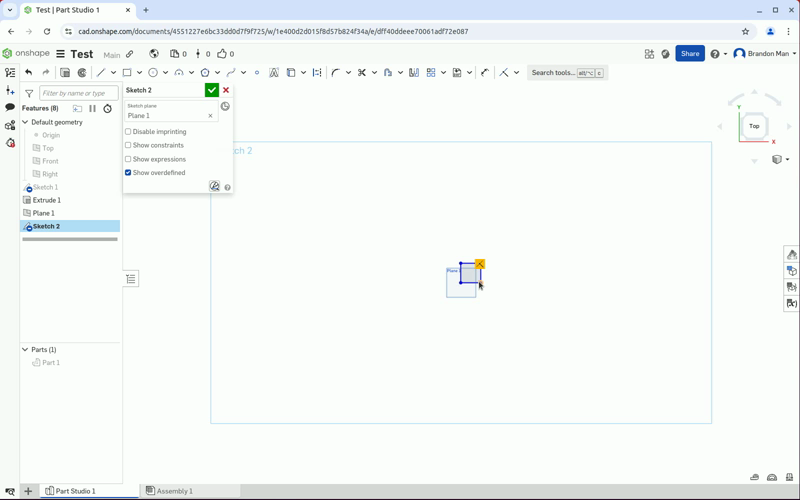
mouse_move(73, 352)
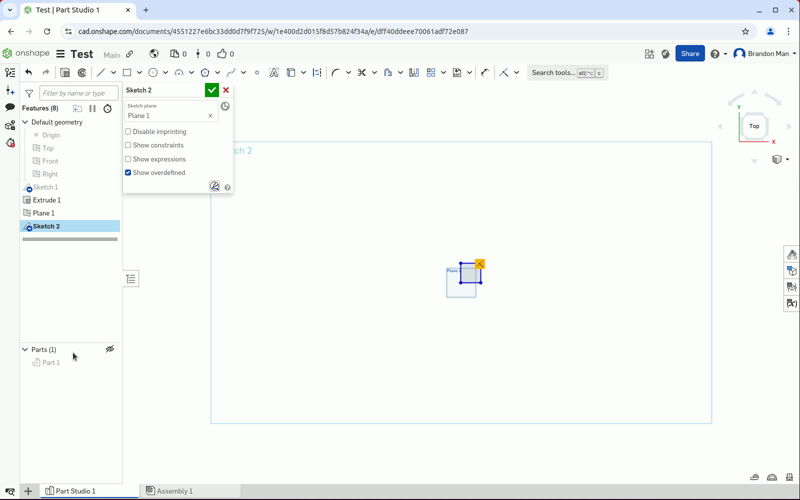
key(shift+y)
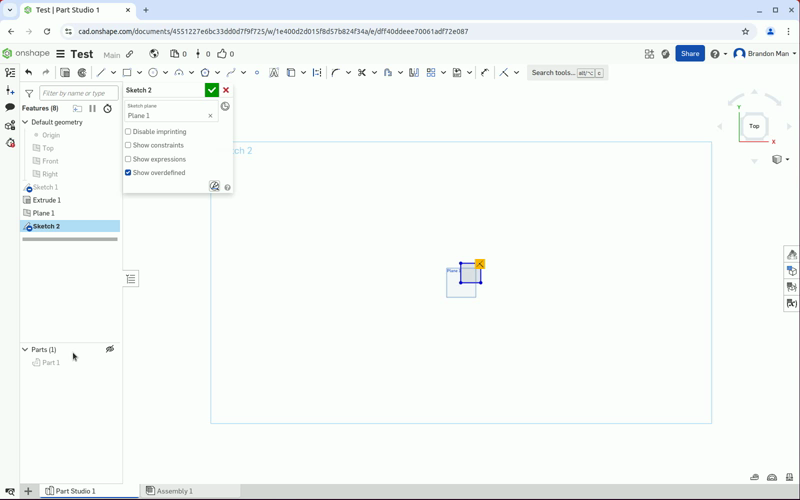
key(shift+e)
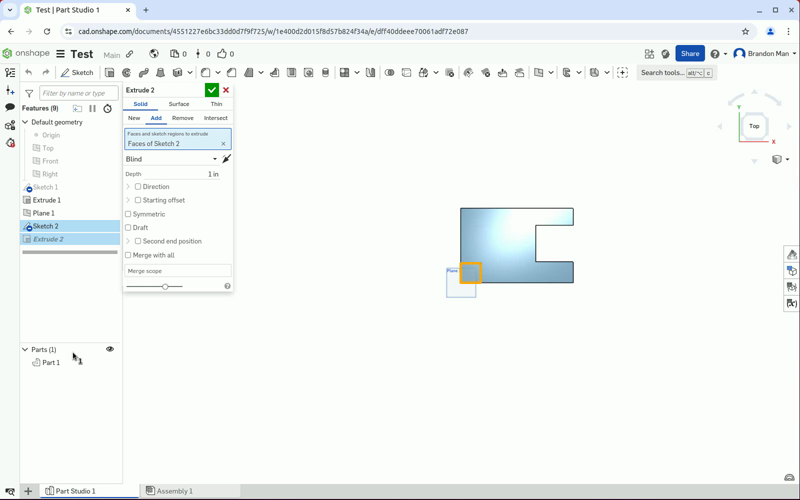
mouse_move(143, 106)
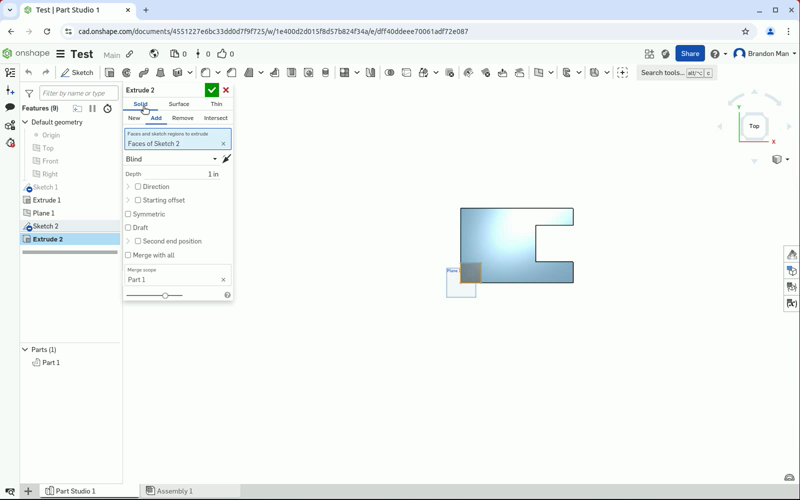
click(143, 106)
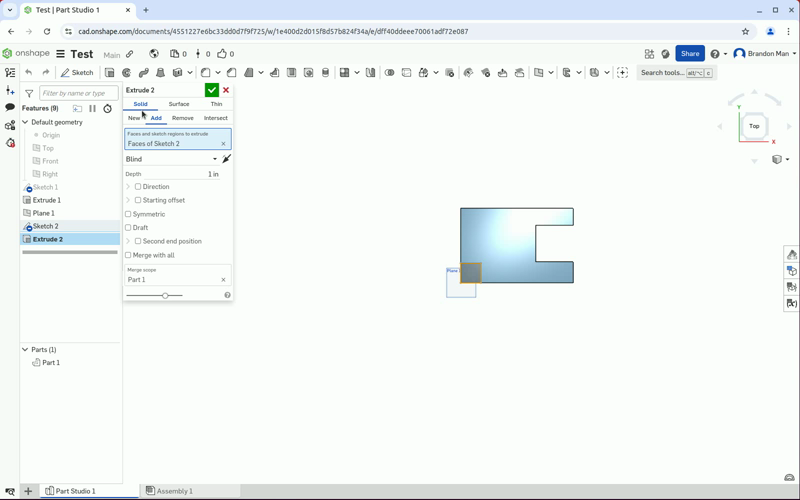
mouse_move(137, 120)
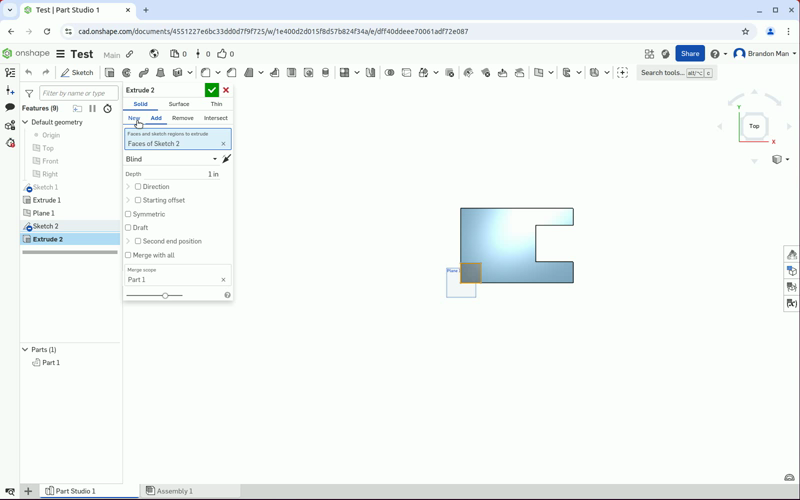
click(137, 120)
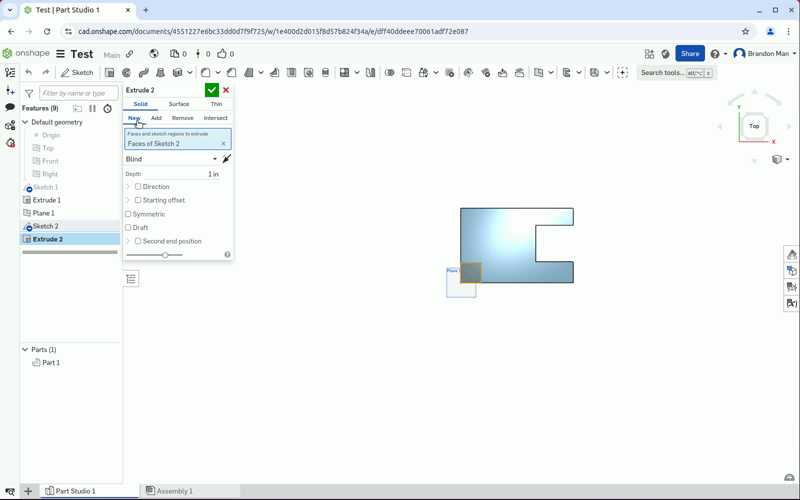
key(tab, 4)
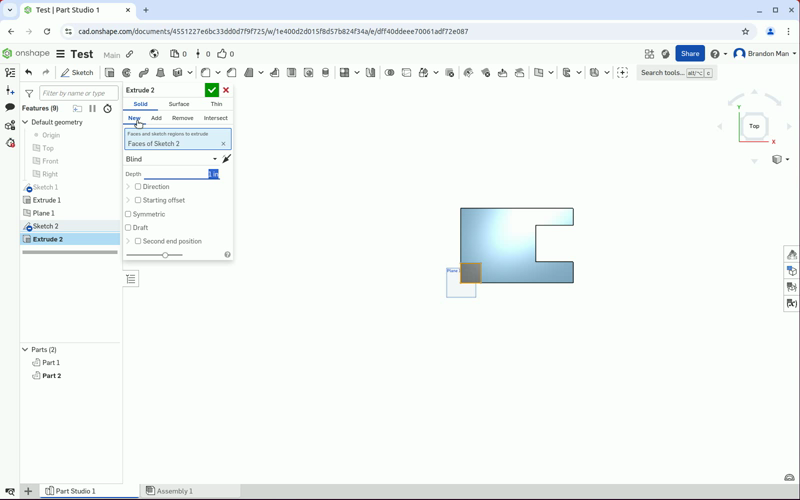
text(7.703)
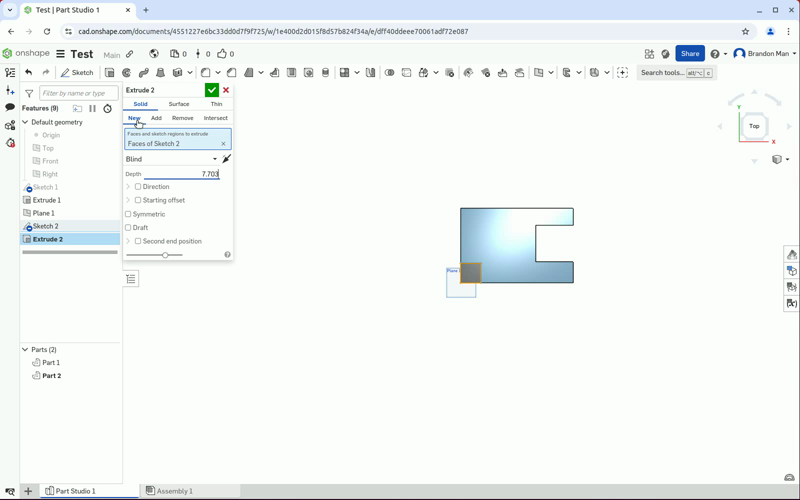
key(enter)
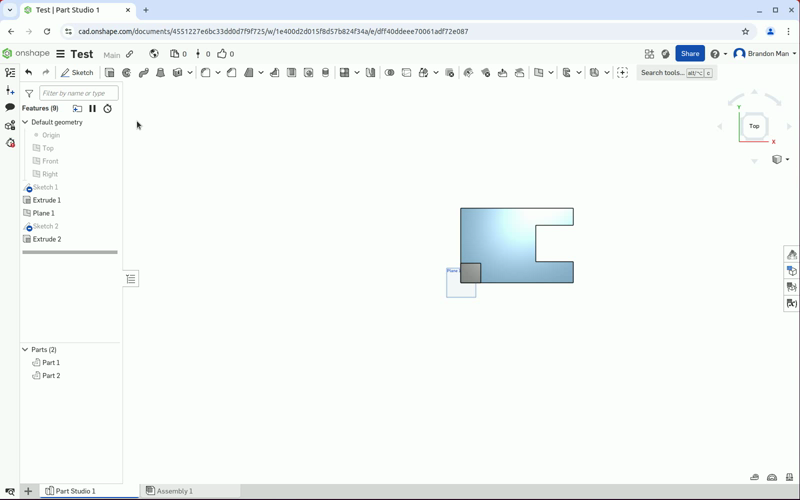
key(shift+h)
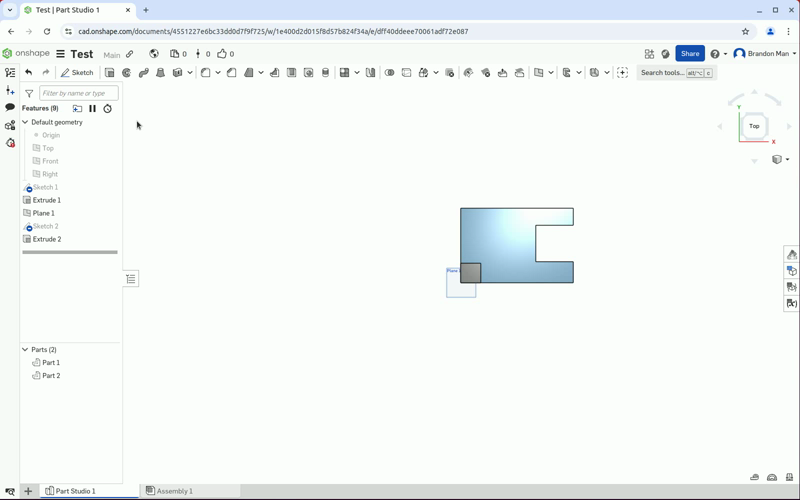
key(shift+h)
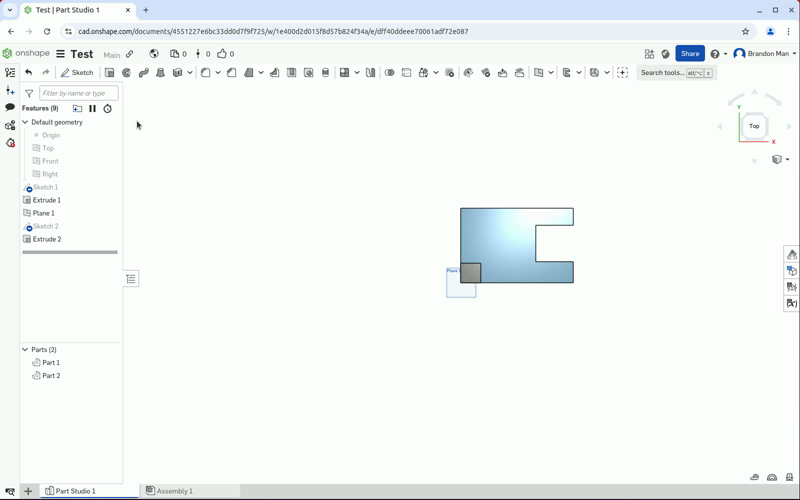
mouse_move(73, 189)
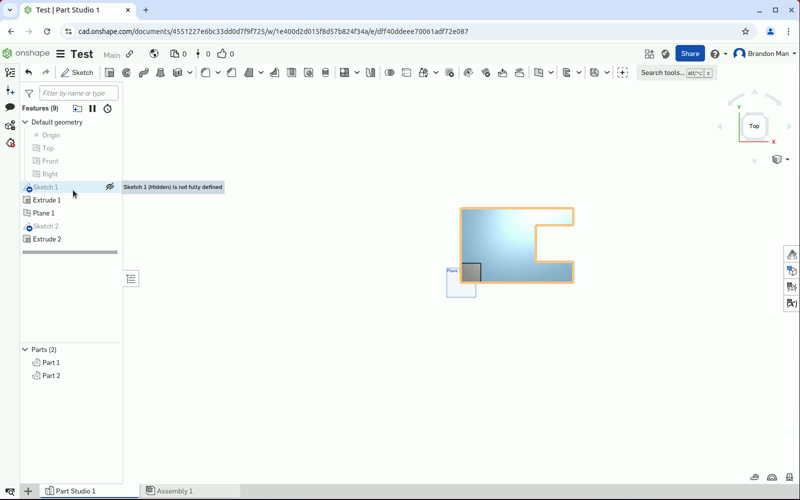
click(73, 189)
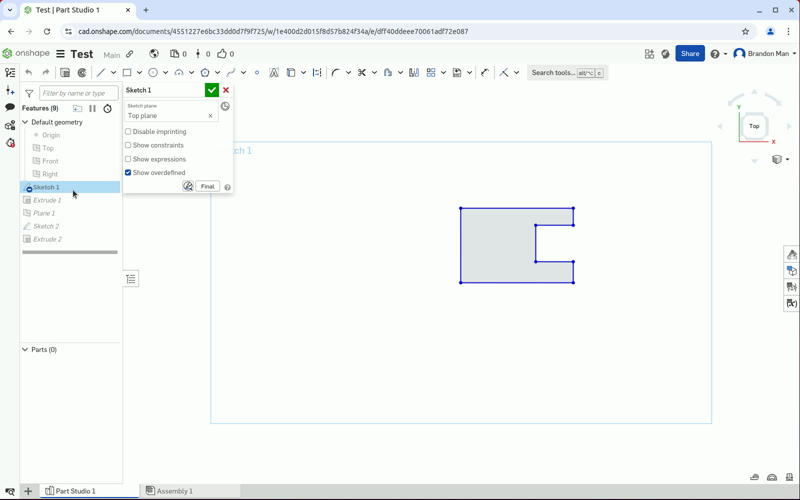
mouse_move(229, 92)
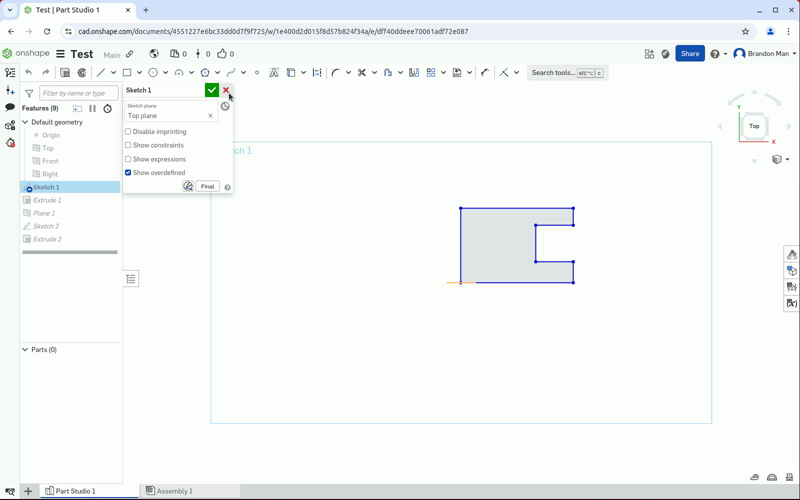
click(229, 92)
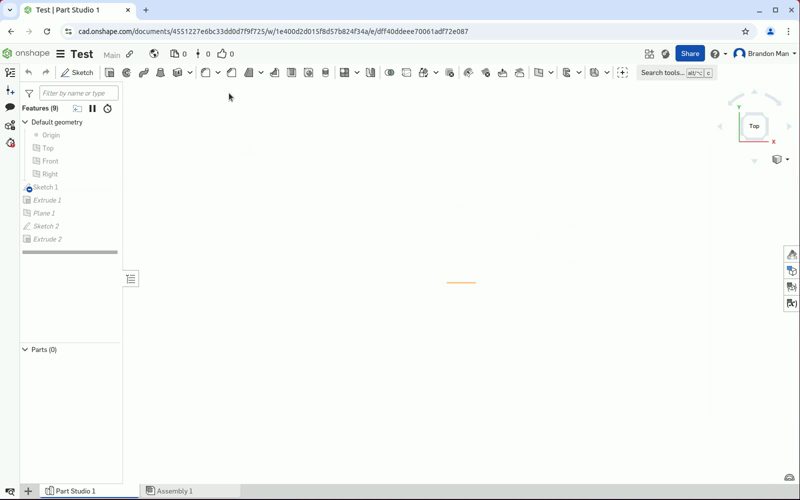
key(shift+s)
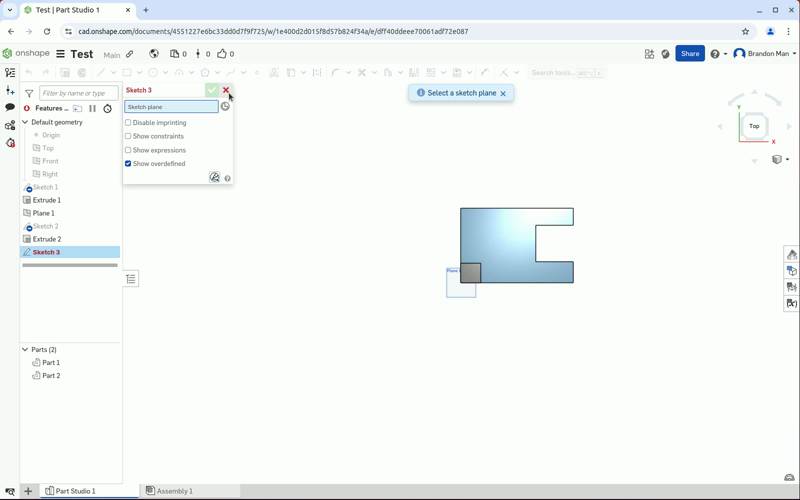
mouse_move(73, 215)
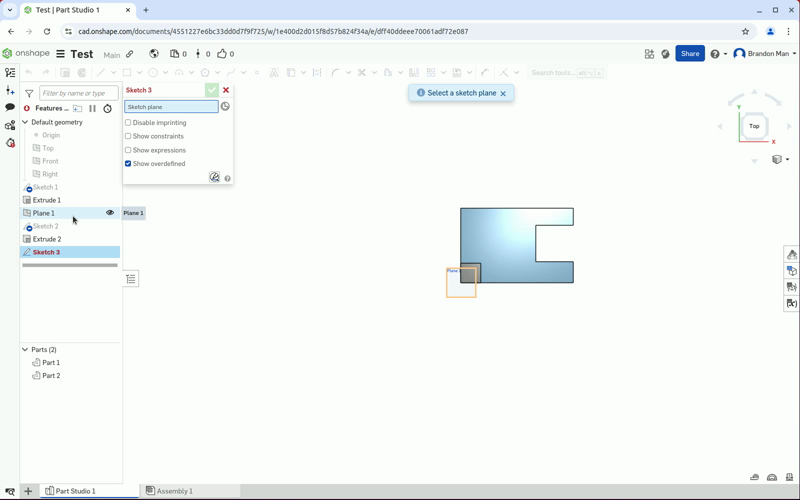
click(73, 215)
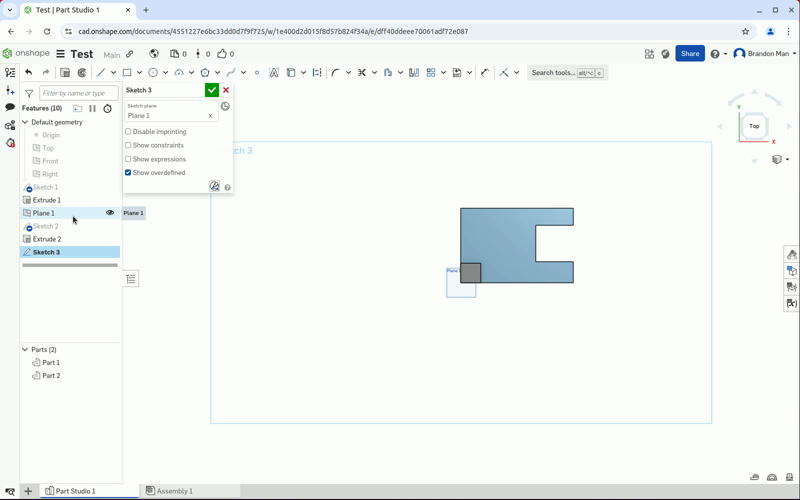
mouse_move(73, 352)
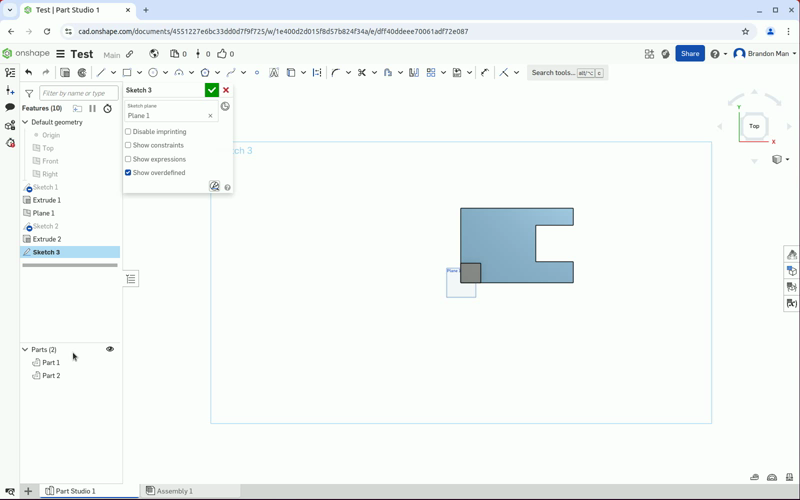
key(y)
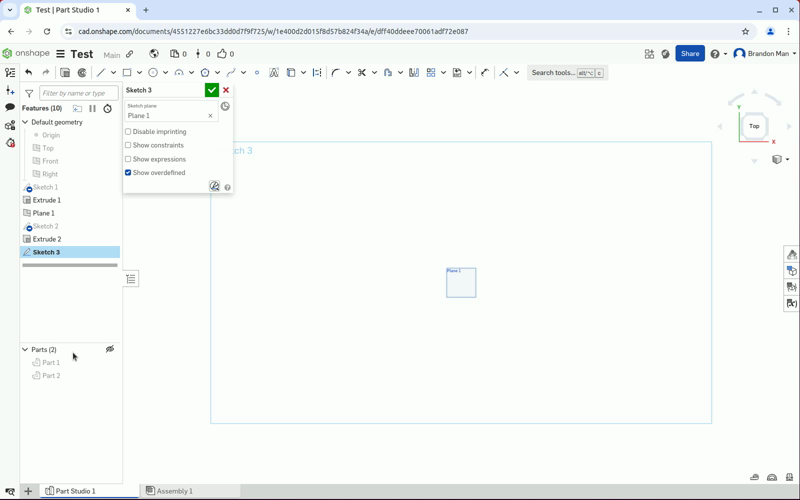
key(l)
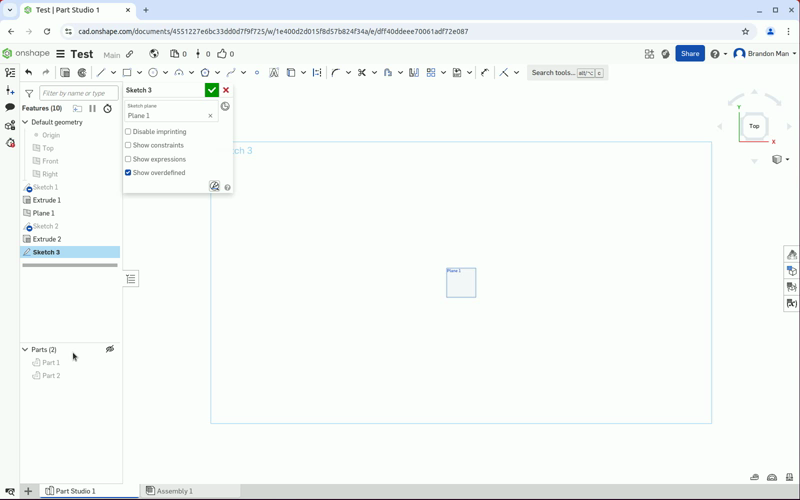
key_down(shift)
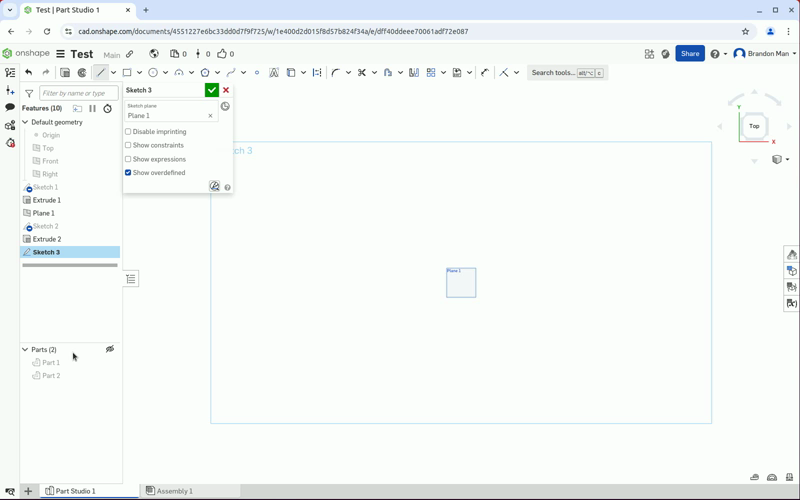
mouse_move(460, 226)
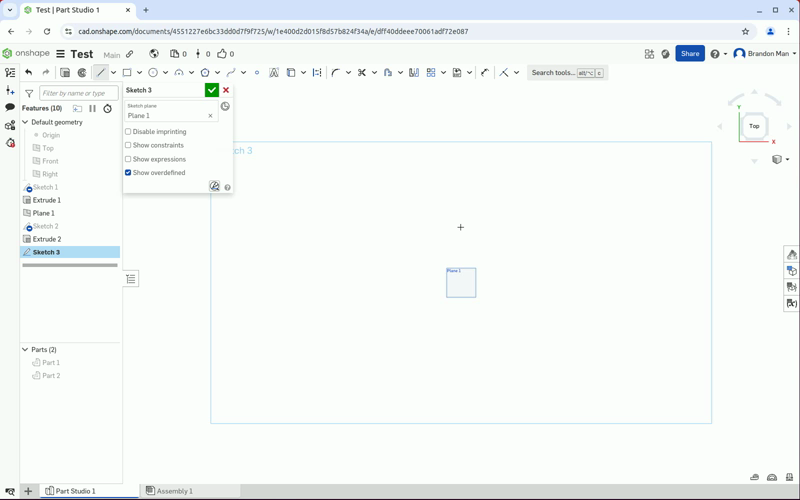
click(460, 226)
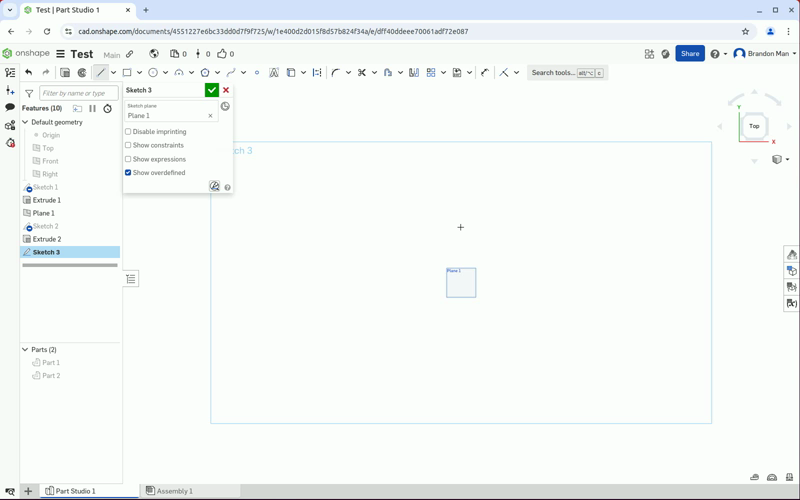
key_up(shift)
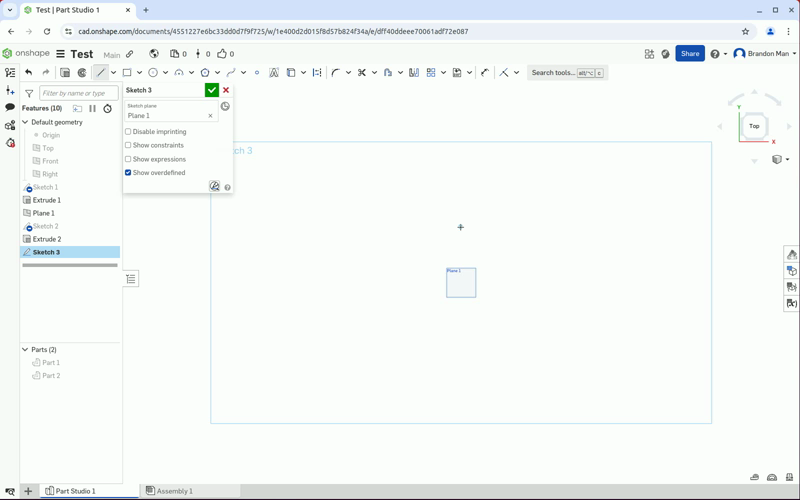
key_down(shift)
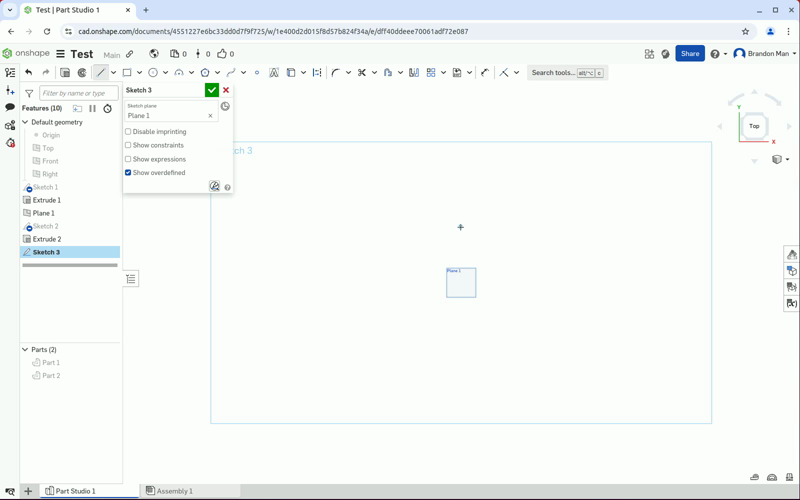
mouse_move(490, 226)
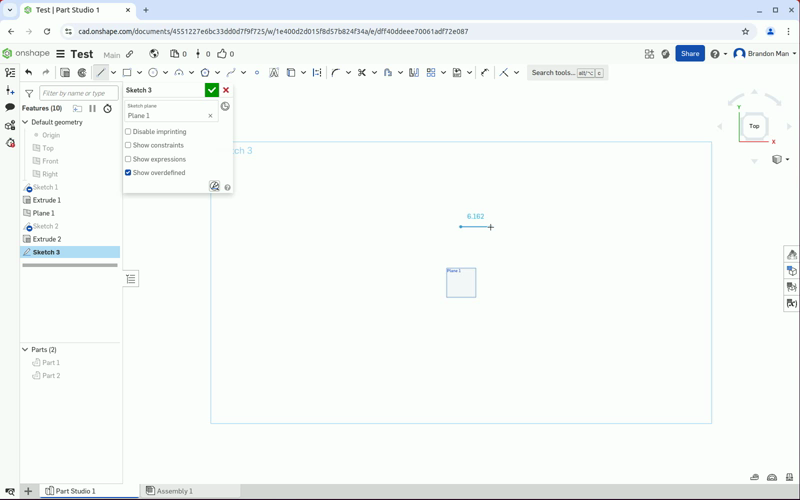
mouse_move(480, 226)
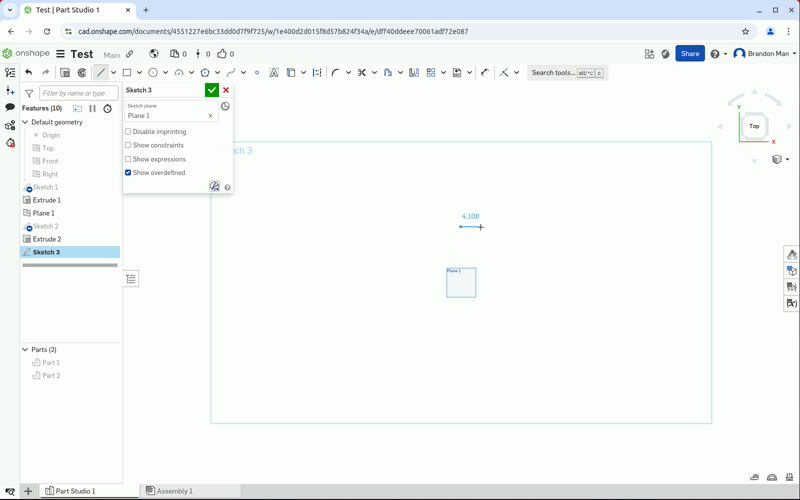
click(480, 226)
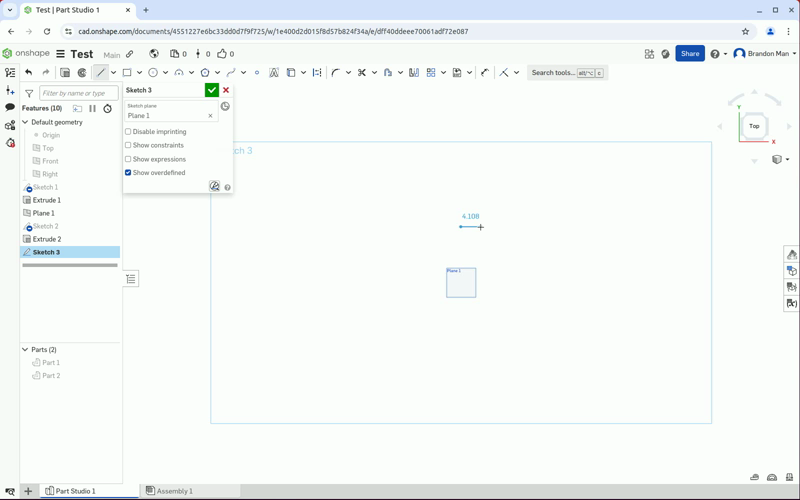
key_up(shift)
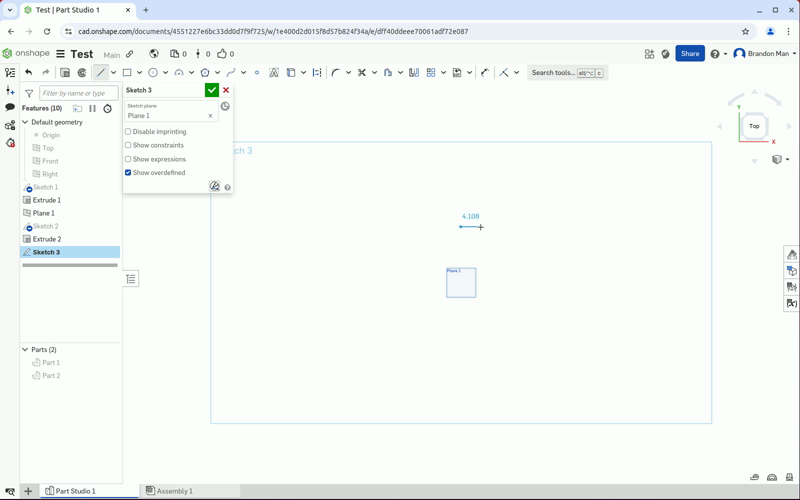
key_down(shift)
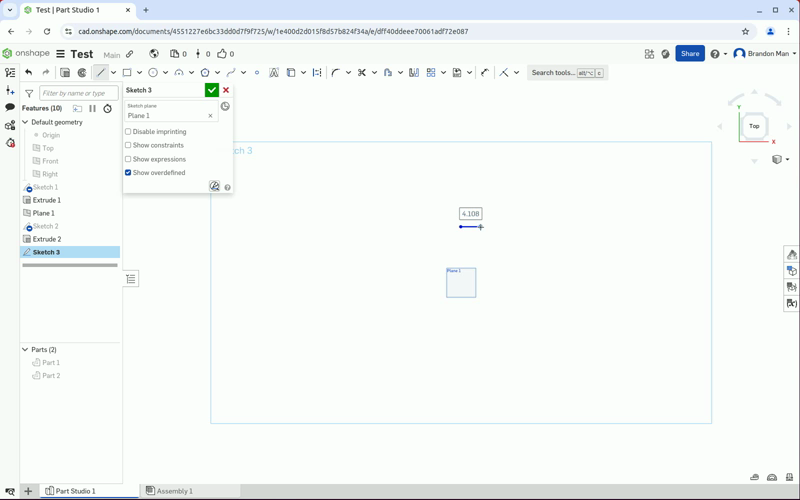
mouse_move(510, 226)
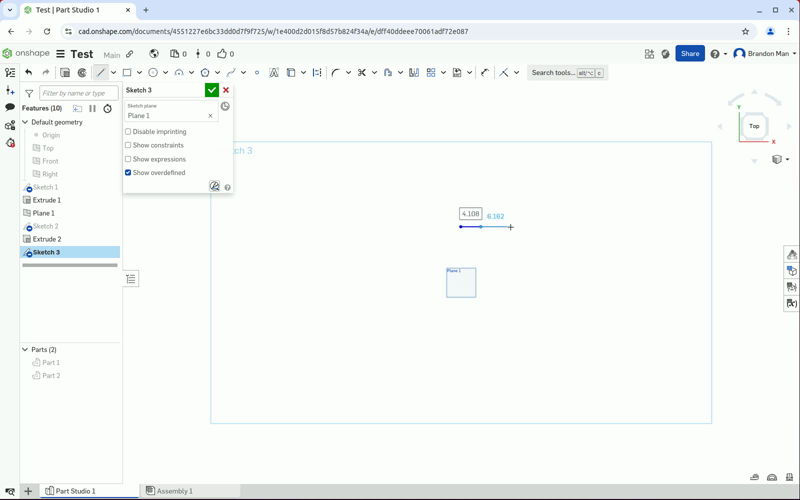
mouse_move(480, 207)
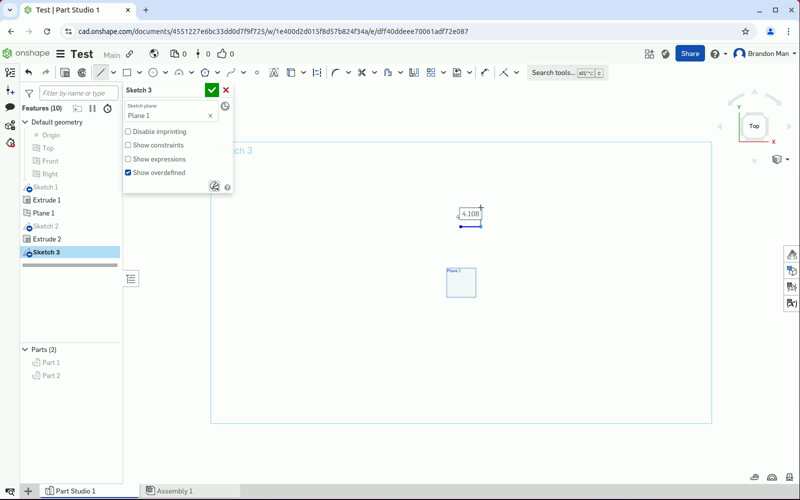
click(480, 207)
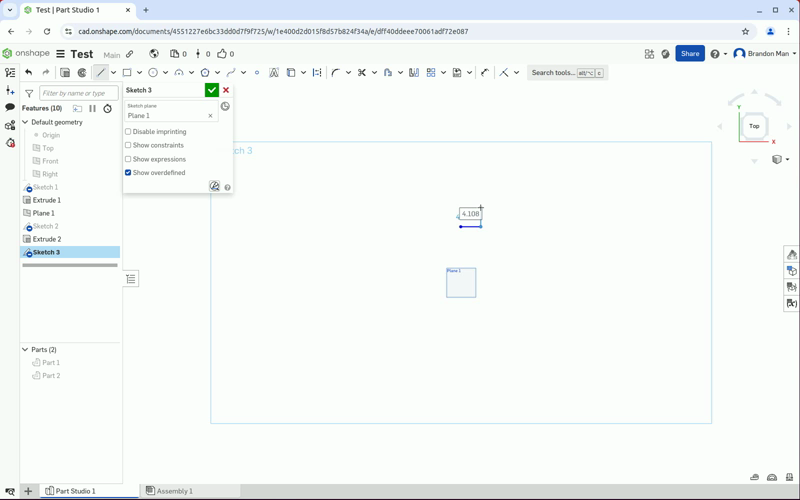
key_up(shift)
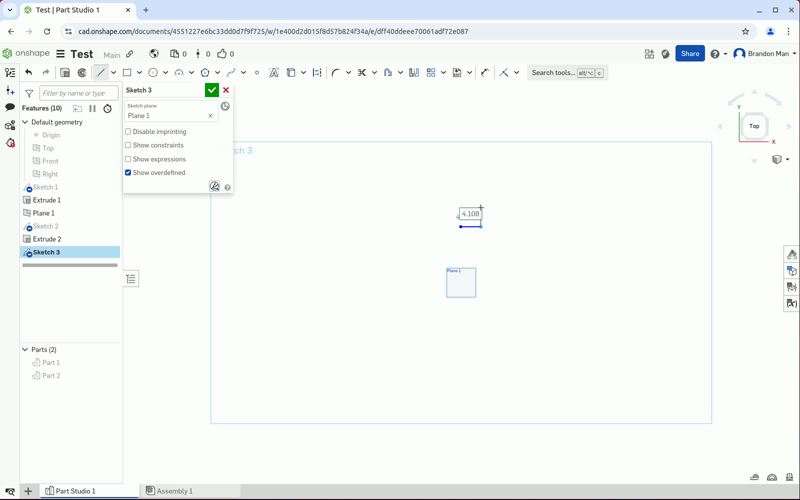
key_down(shift)
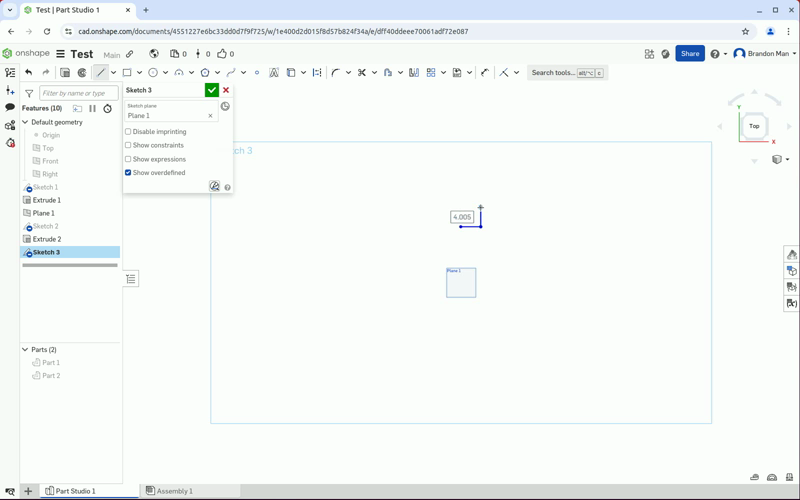
mouse_move(510, 207)
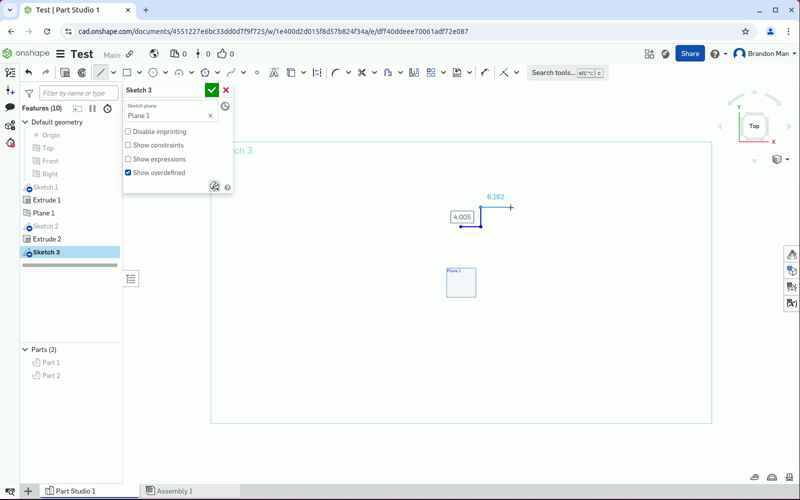
mouse_move(460, 207)
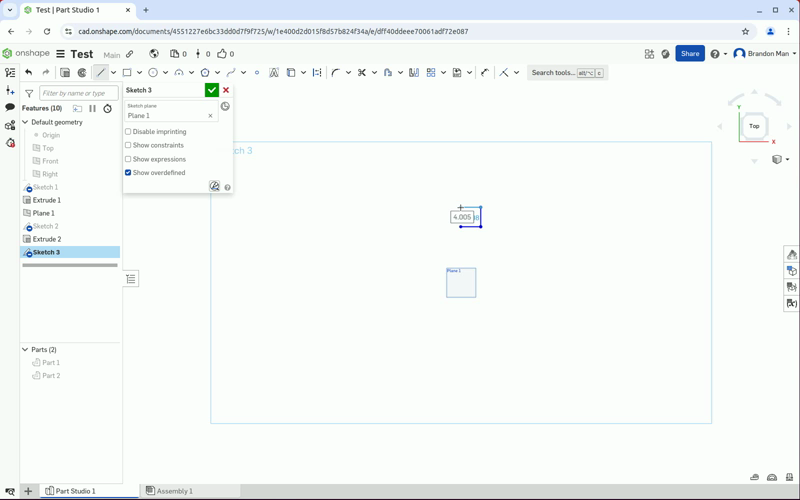
click(460, 207)
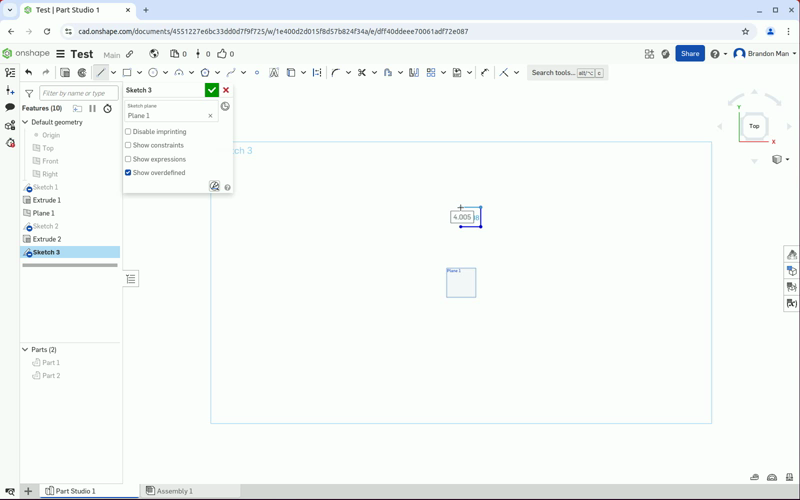
key_up(shift)
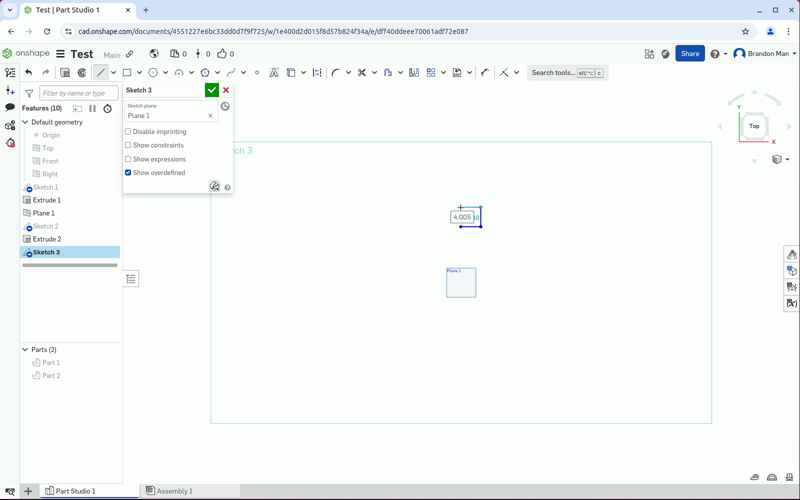
mouse_move(490, 207)
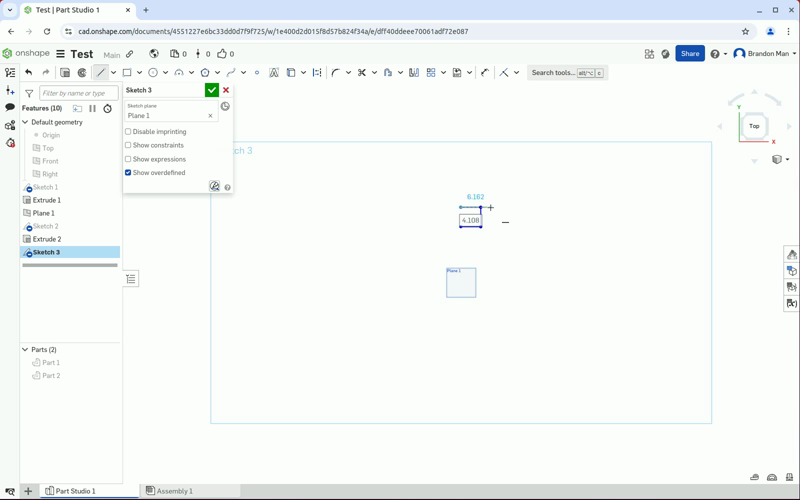
key_down(shift)
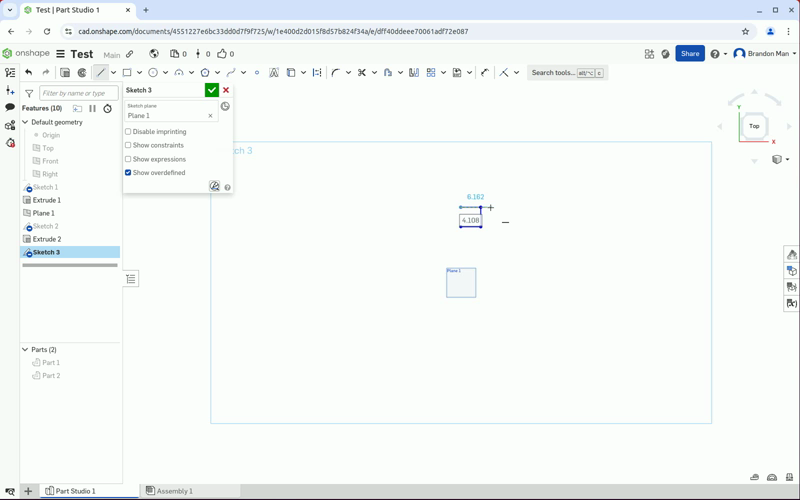
mouse_move(460, 226)
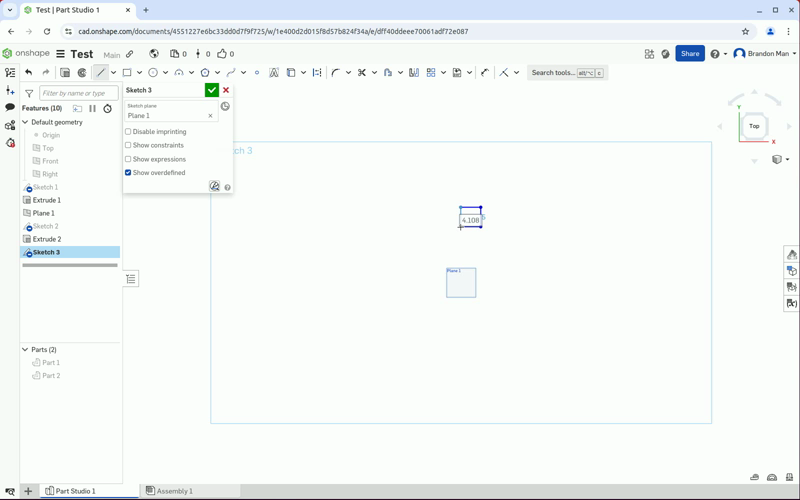
key_up(shift)
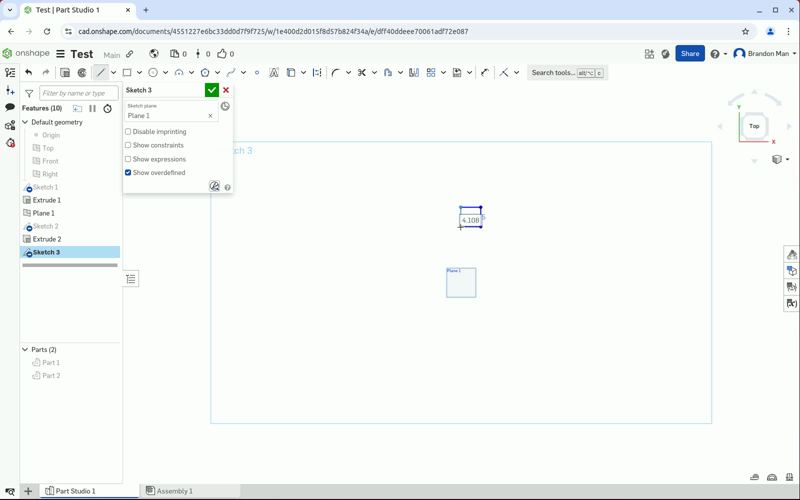
click(460, 226)
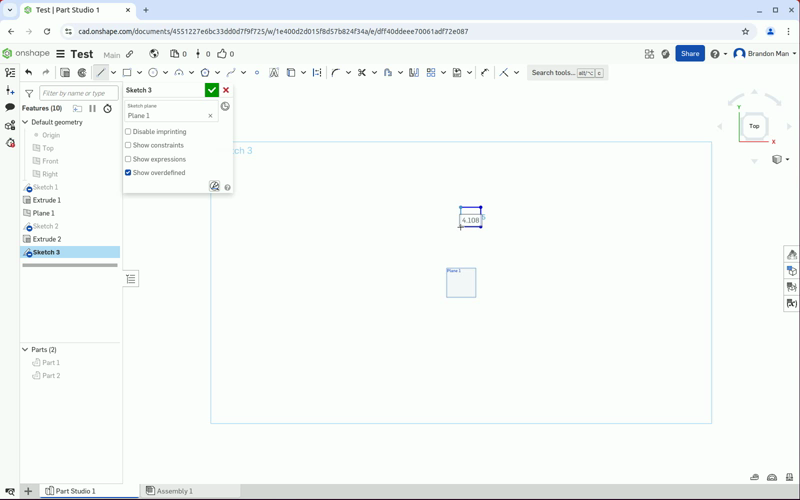
key(esc)
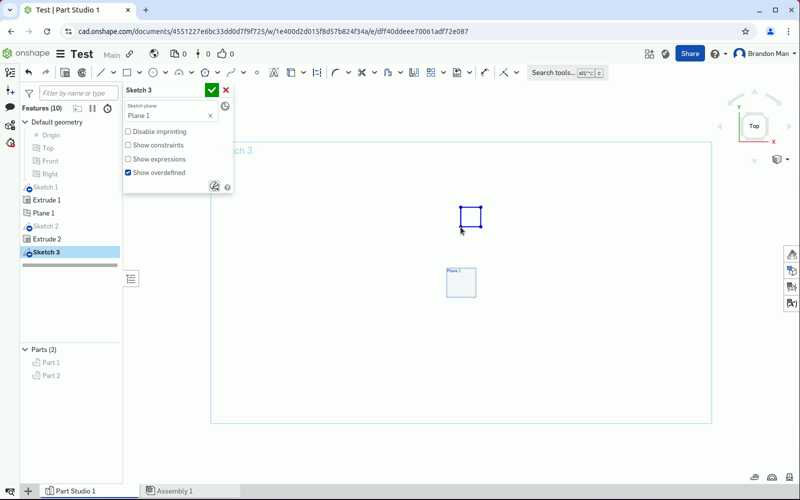
mouse_move(478, 223)
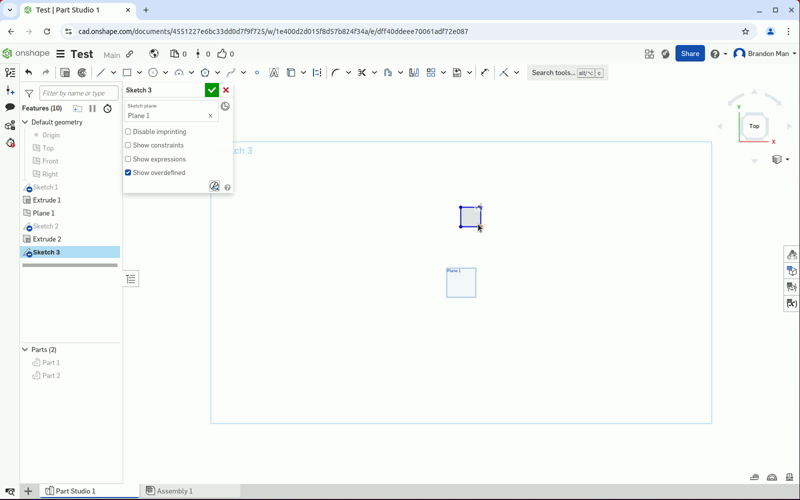
scroll(6)
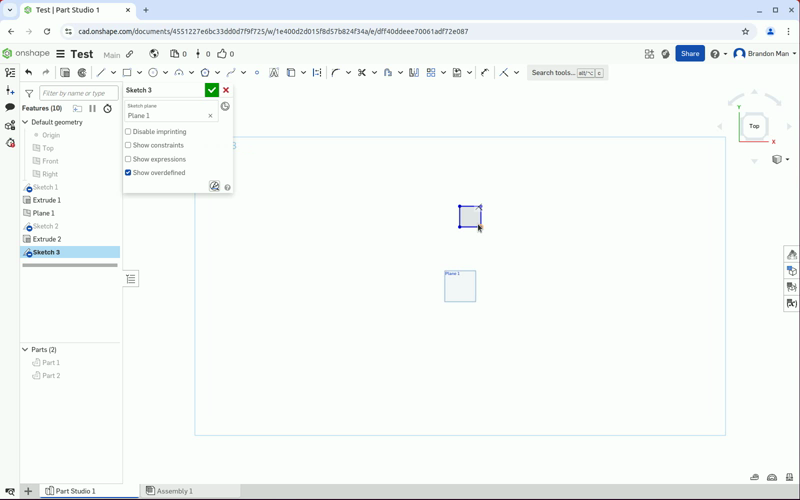
scroll(6)
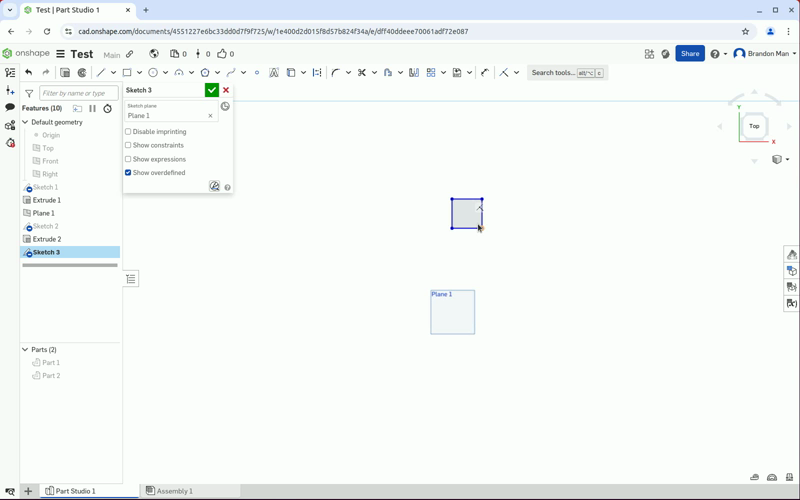
scroll(6)
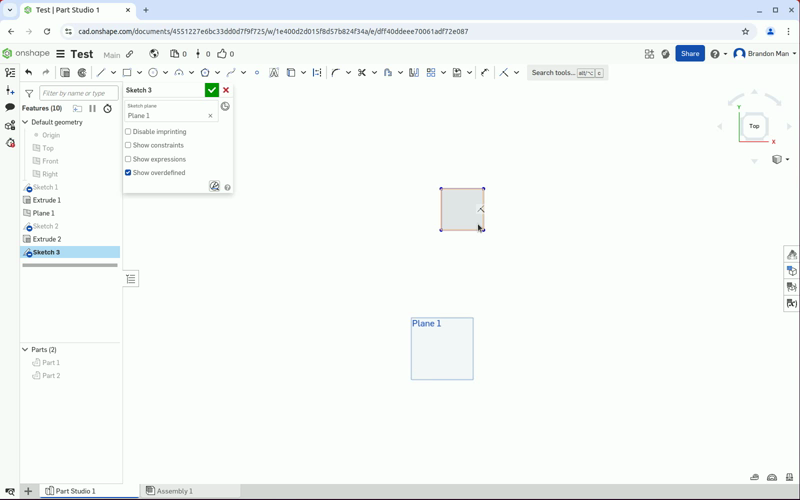
scroll(6)
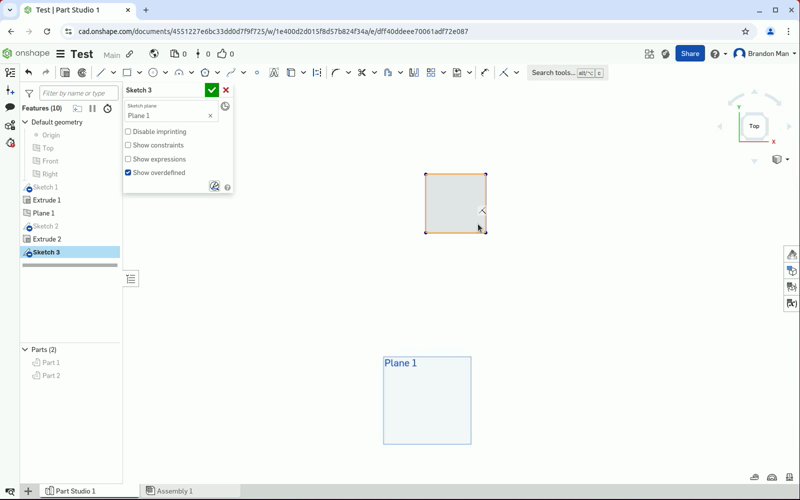
scroll(6)
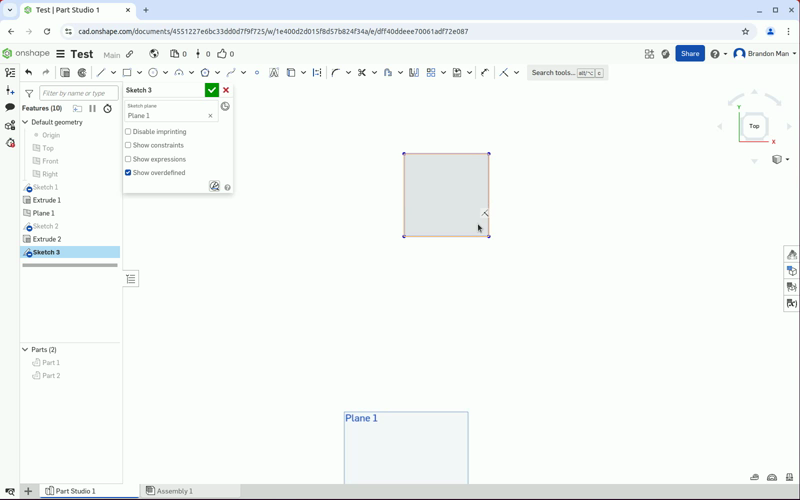
scroll(6)
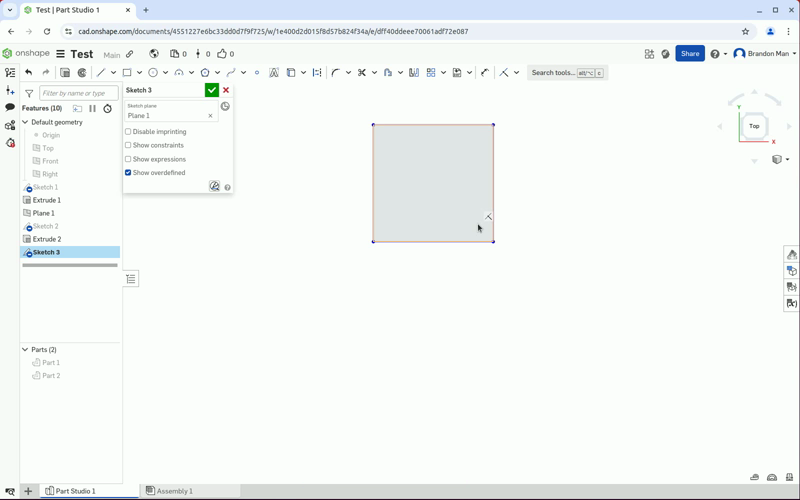
scroll(6)
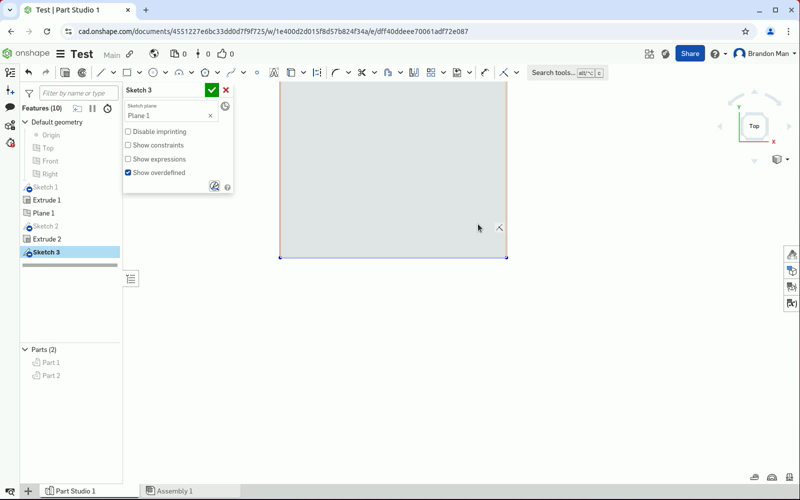
click(478, 223)
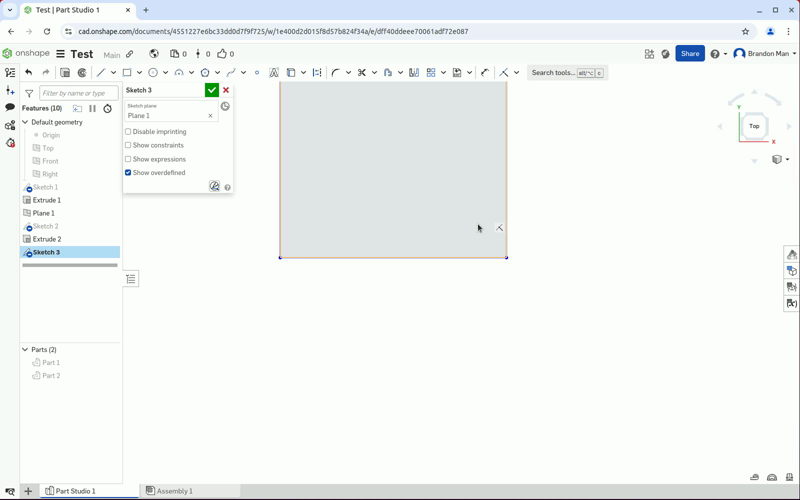
scroll(-6)
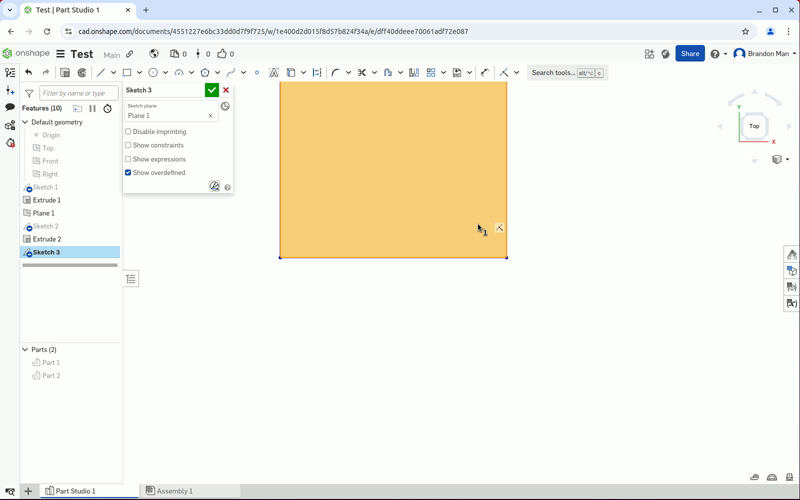
scroll(-6)
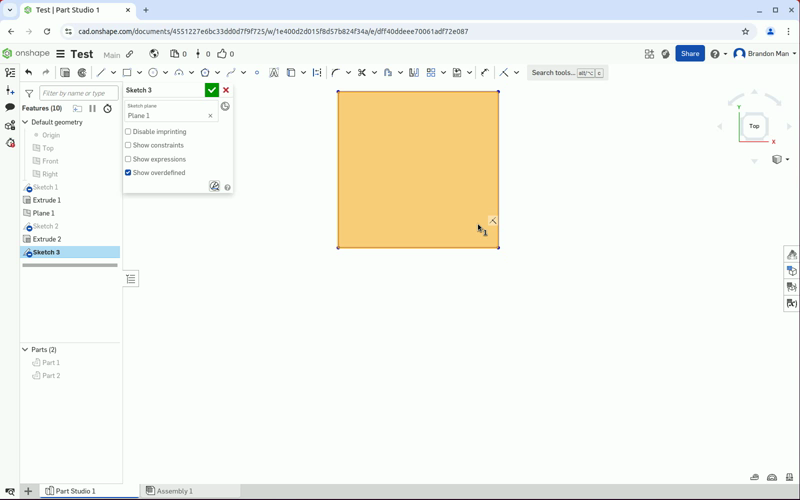
scroll(-6)
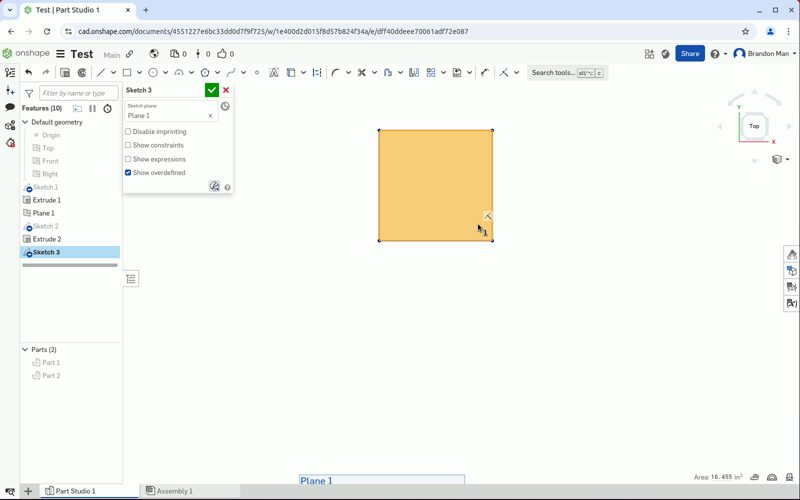
scroll(-6)
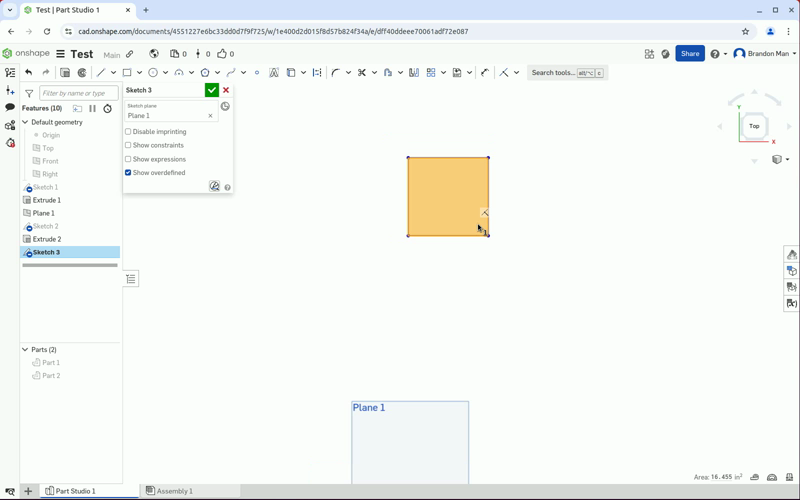
scroll(-6)
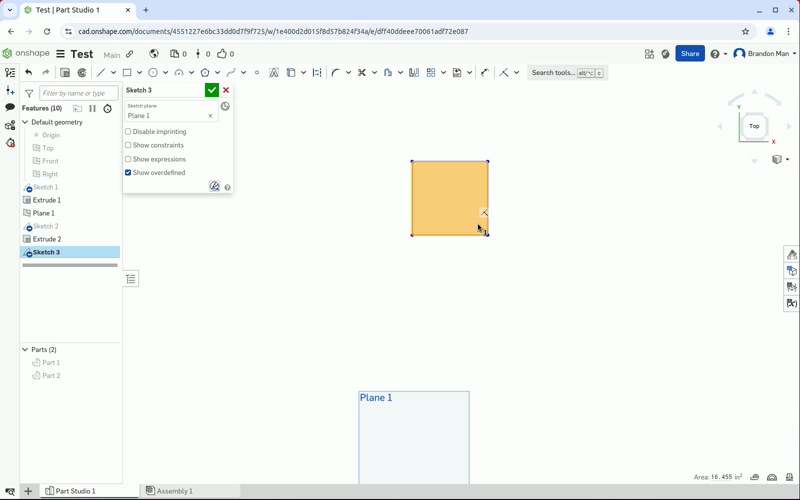
scroll(-6)
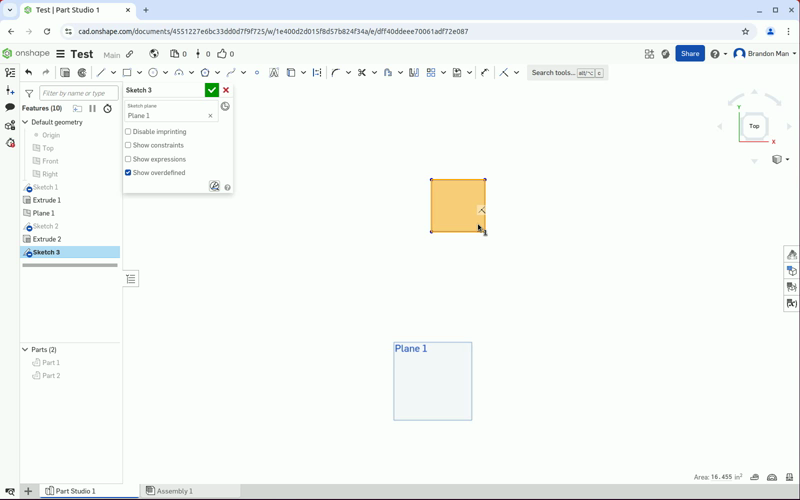
scroll(-6)
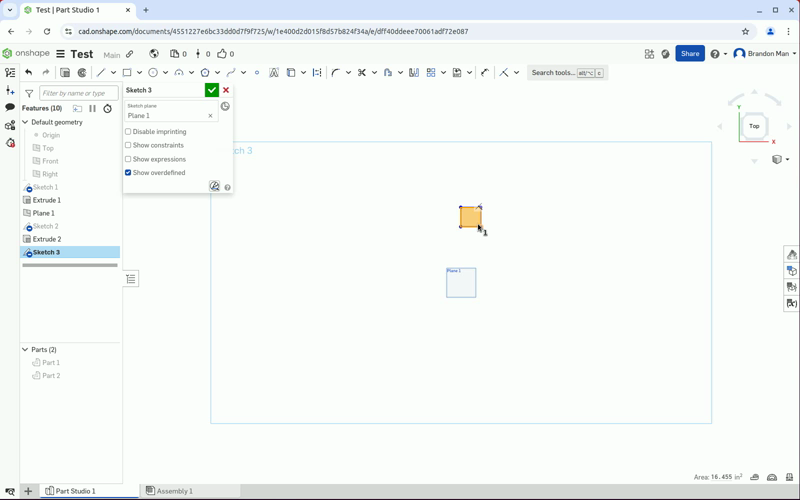
mouse_move(73, 352)
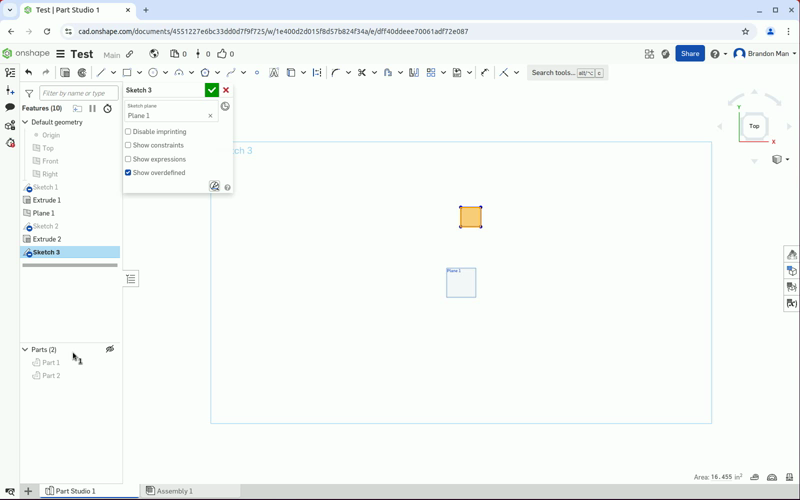
key(shift+y)
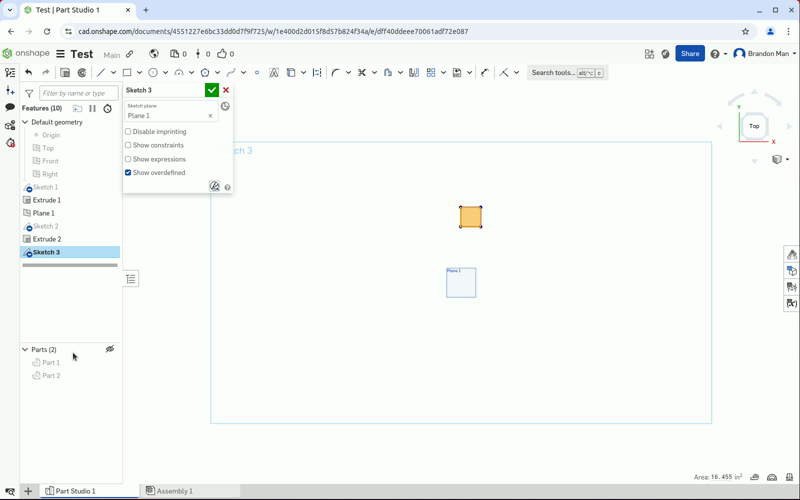
key(shift+e)
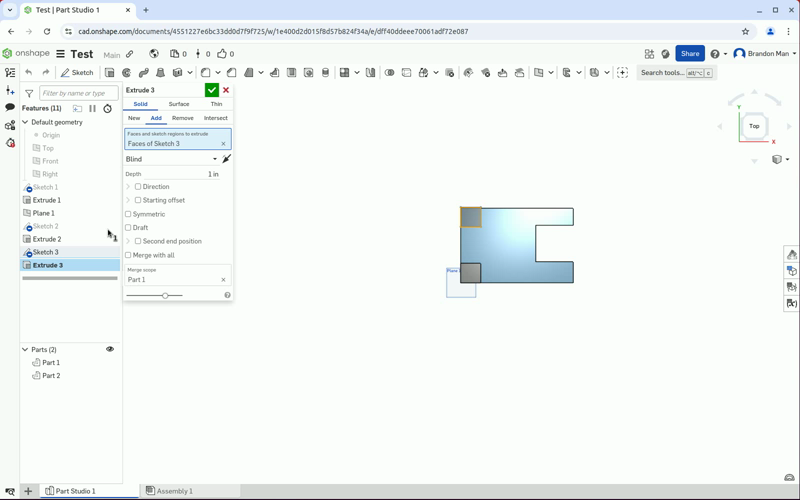
mouse_move(143, 106)
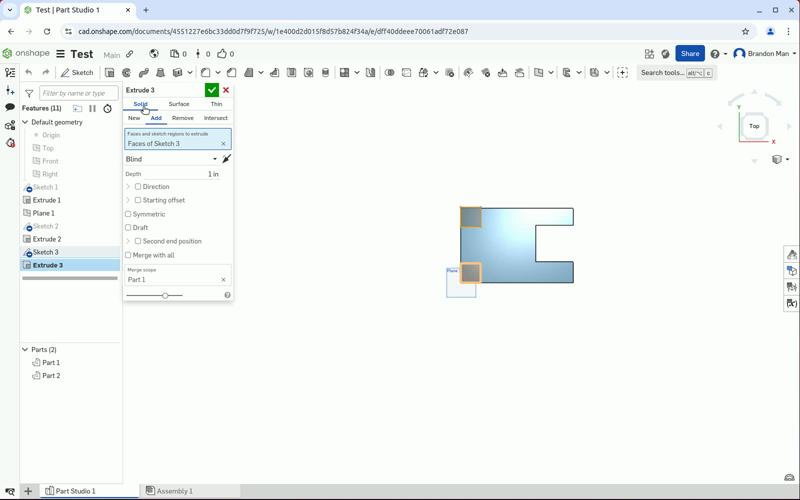
click(143, 106)
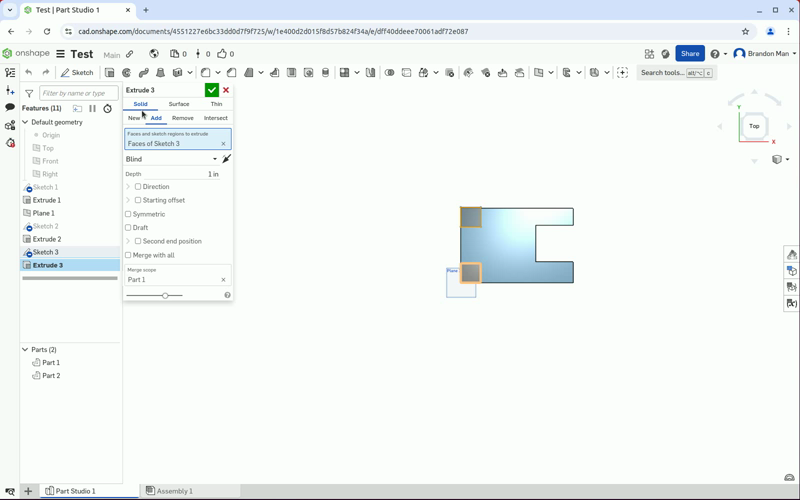
mouse_move(137, 120)
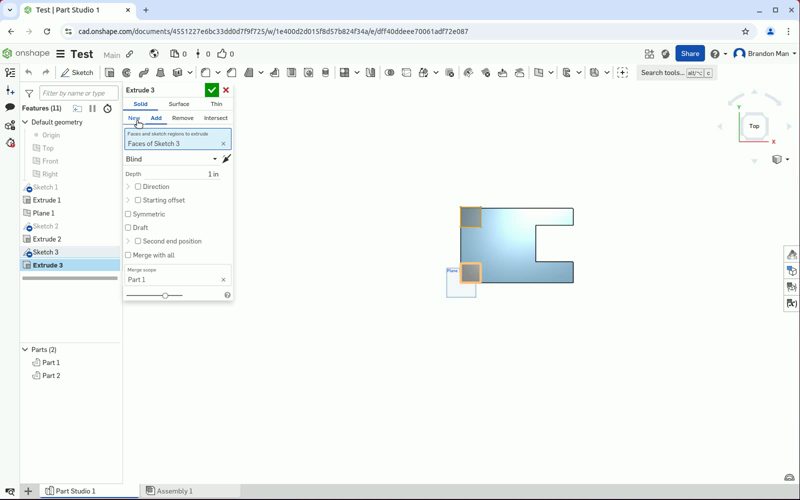
click(137, 120)
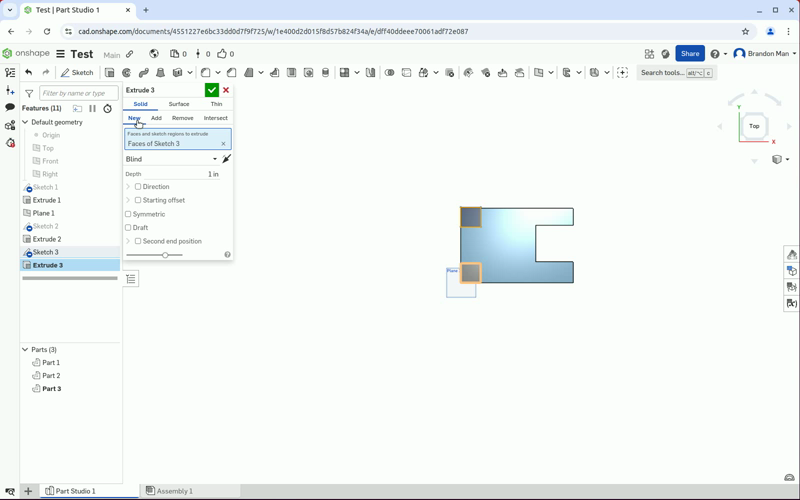
key(tab, 4)
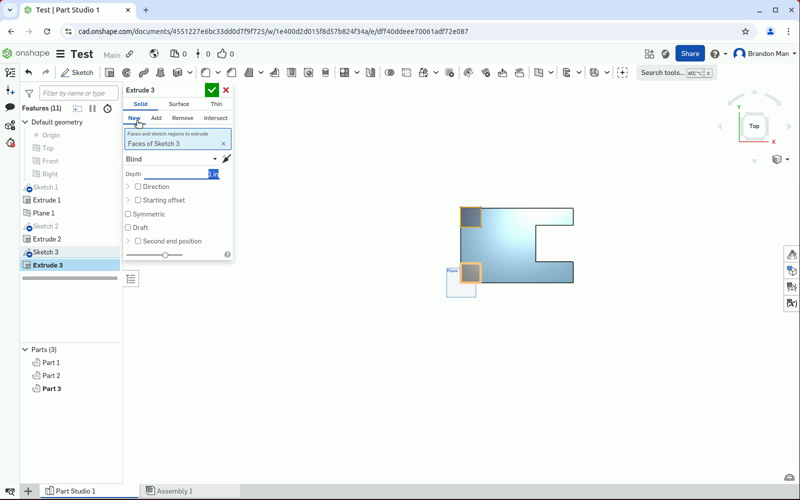
text(7.703)
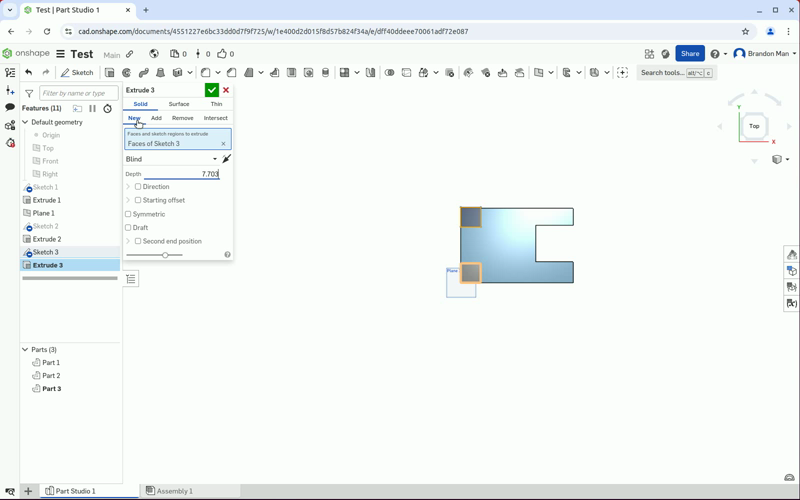
key(enter)
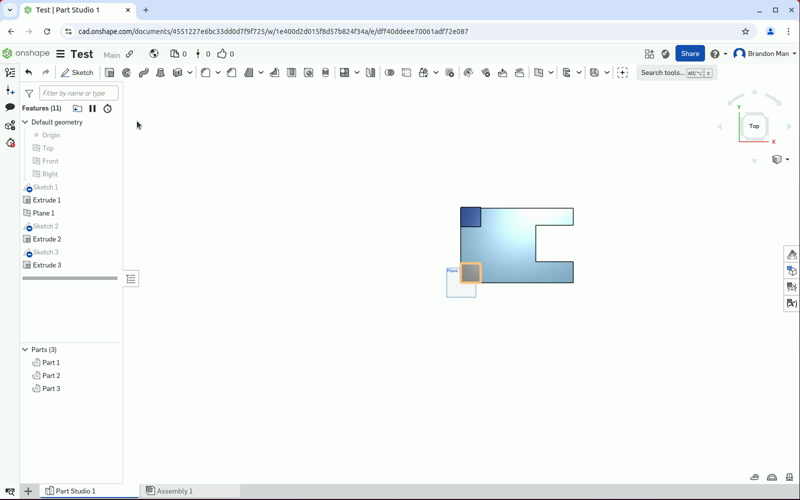
key(shift+h)
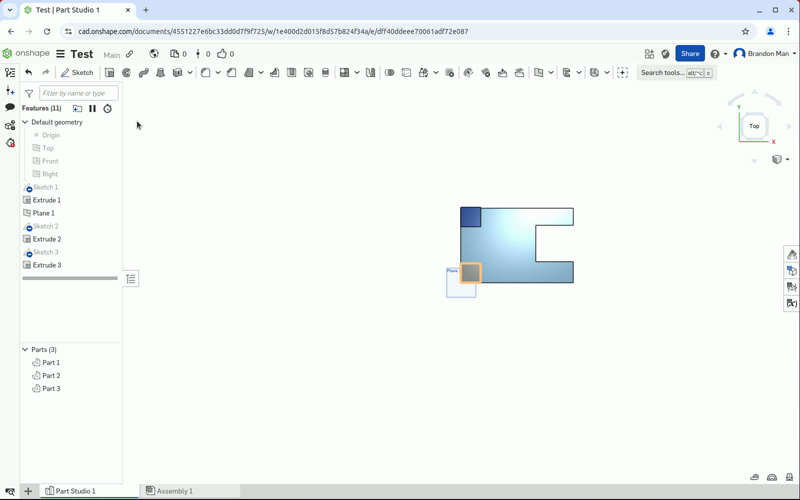
key(shift+h)
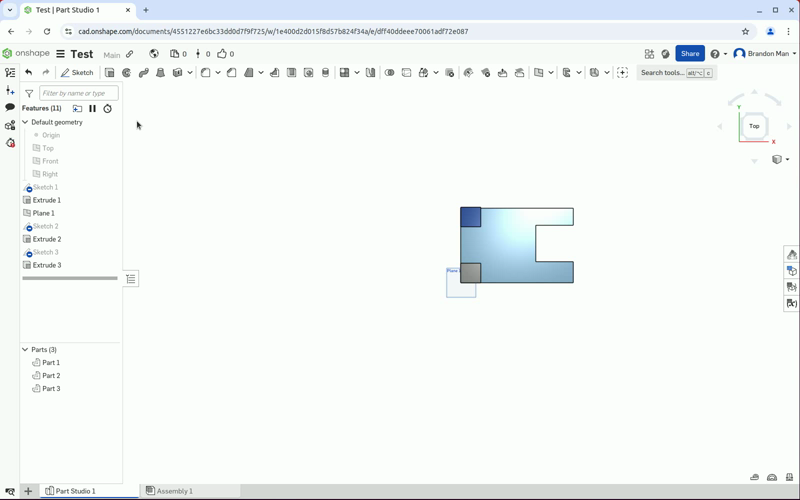
mouse_move(73, 189)
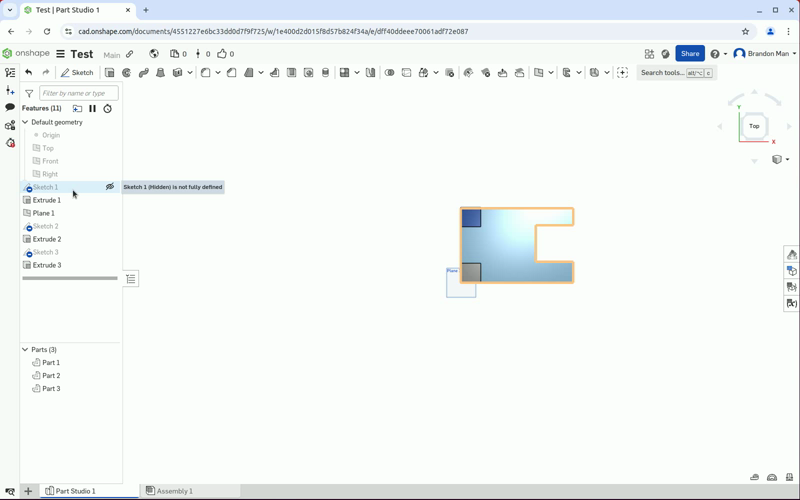
click(73, 189)
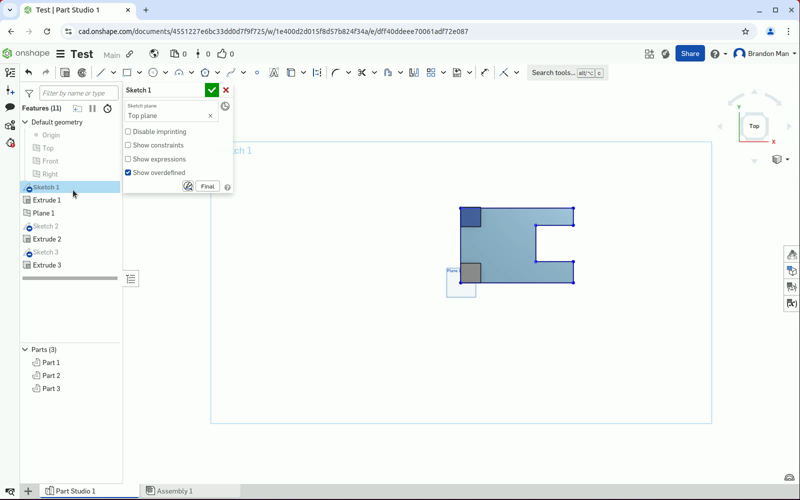
mouse_move(229, 92)
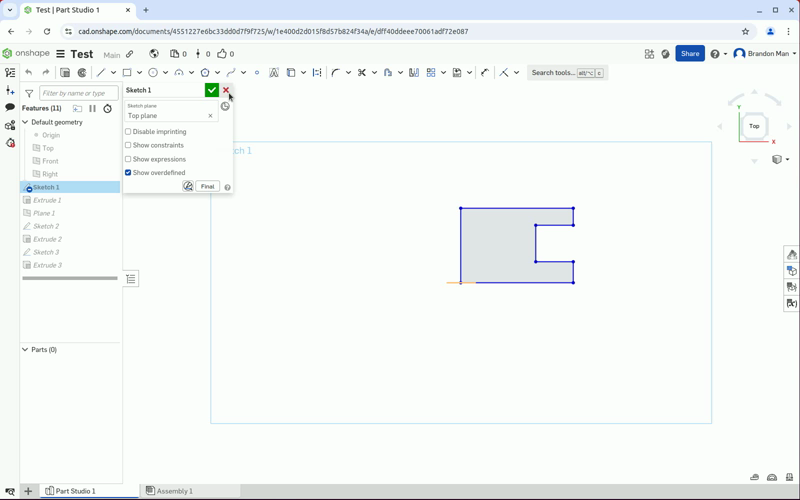
click(229, 92)
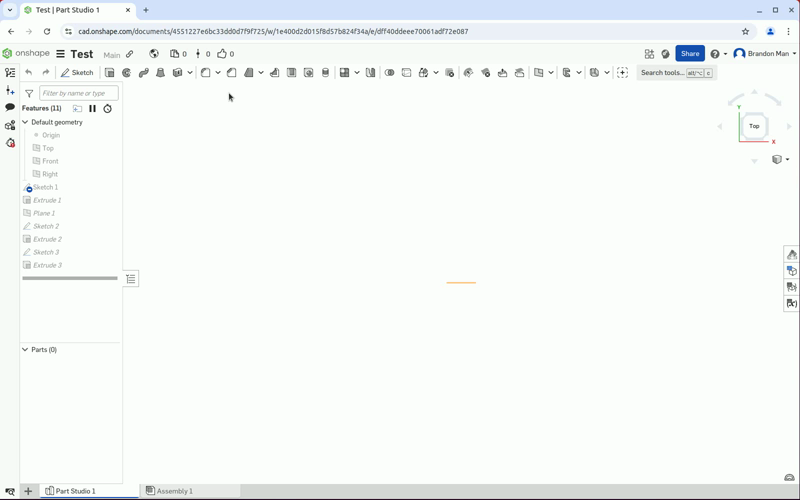
key(shift+s)
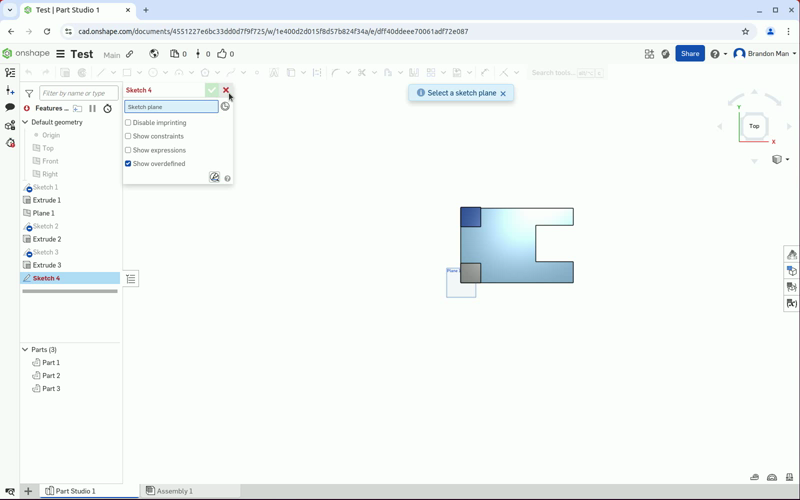
mouse_move(73, 215)
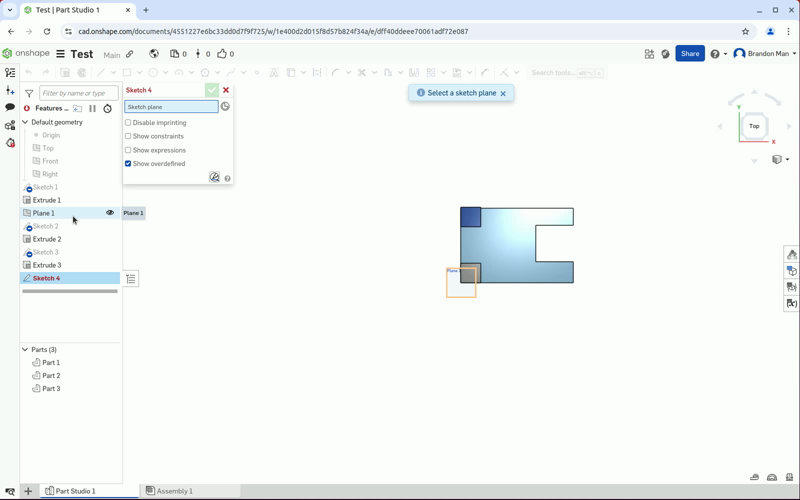
click(73, 215)
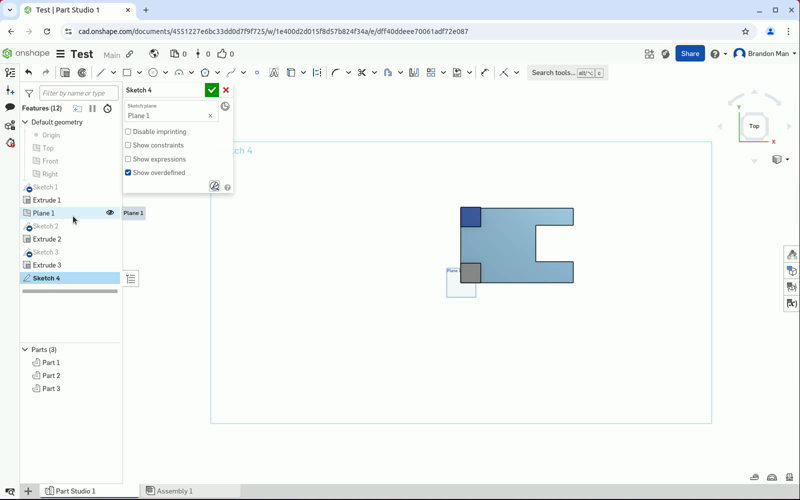
mouse_move(73, 352)
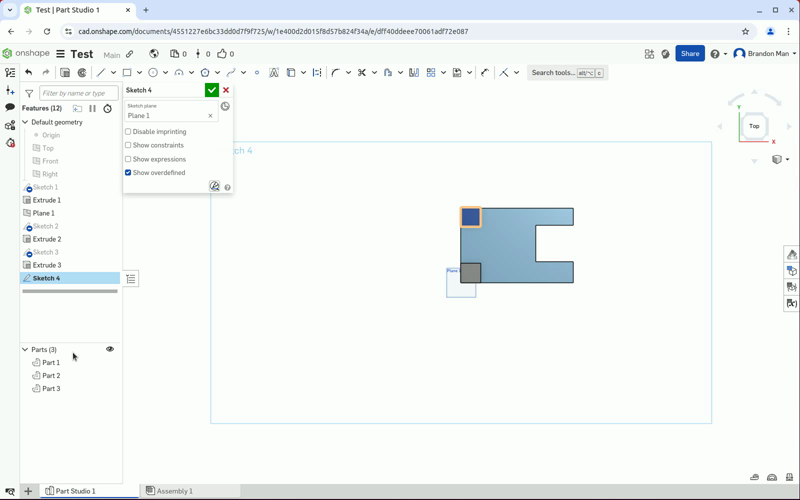
key(y)
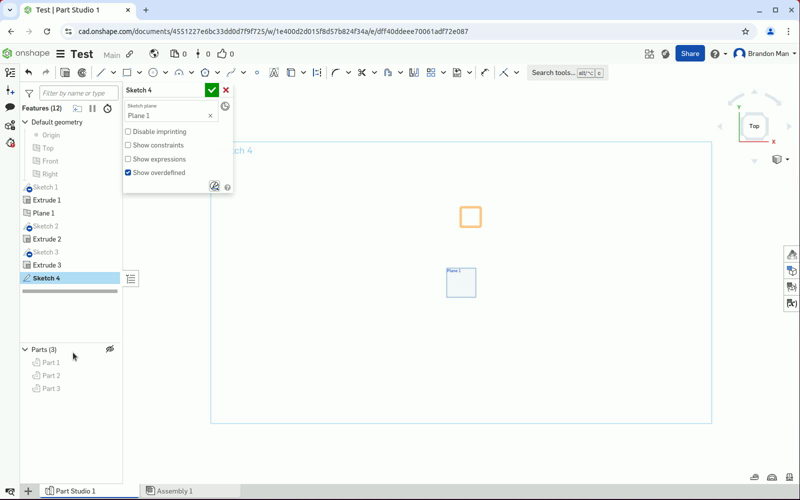
key(l)
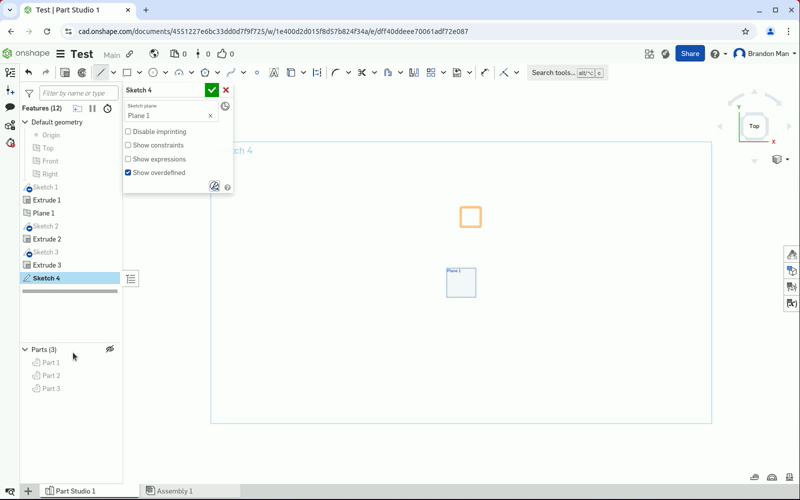
key_down(shift)
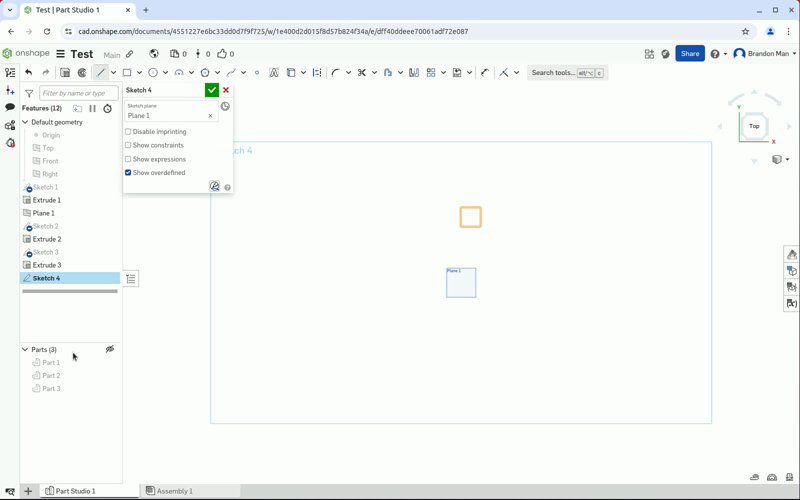
mouse_move(460, 264)
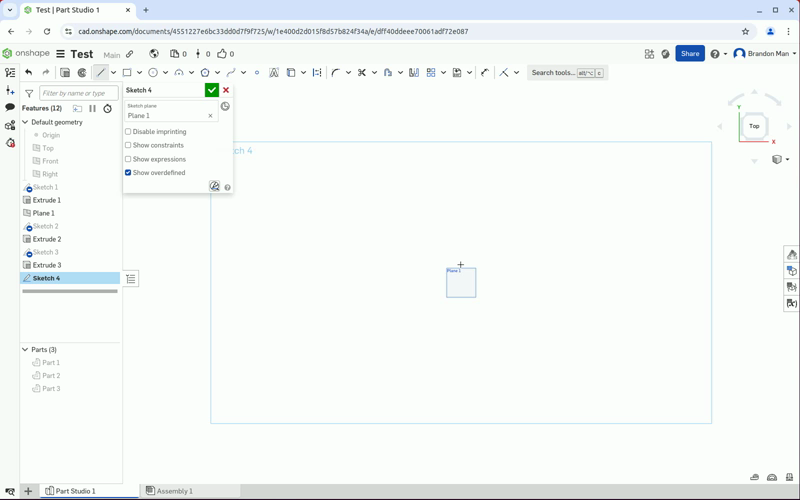
click(460, 264)
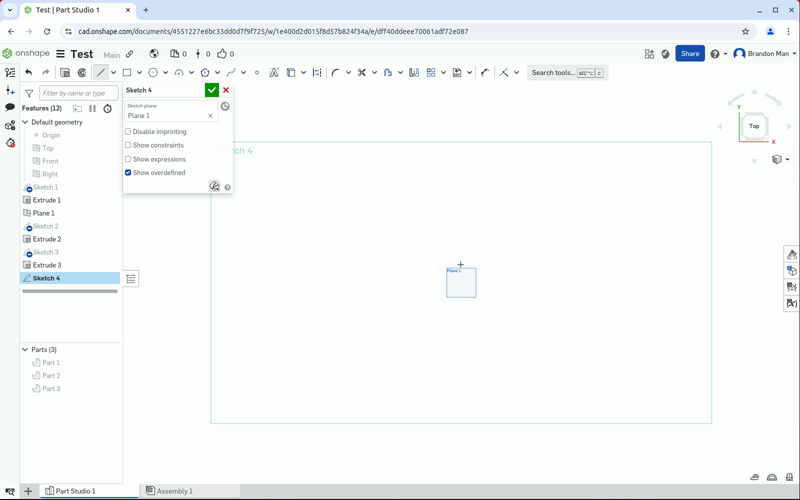
key_up(shift)
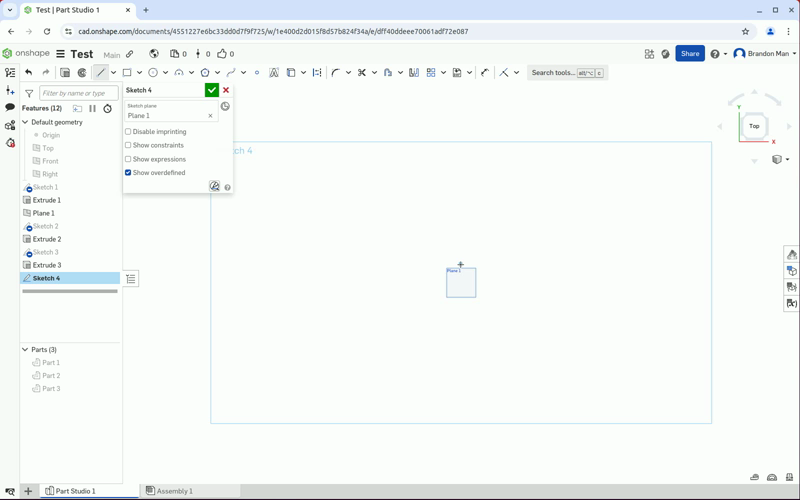
key_down(shift)
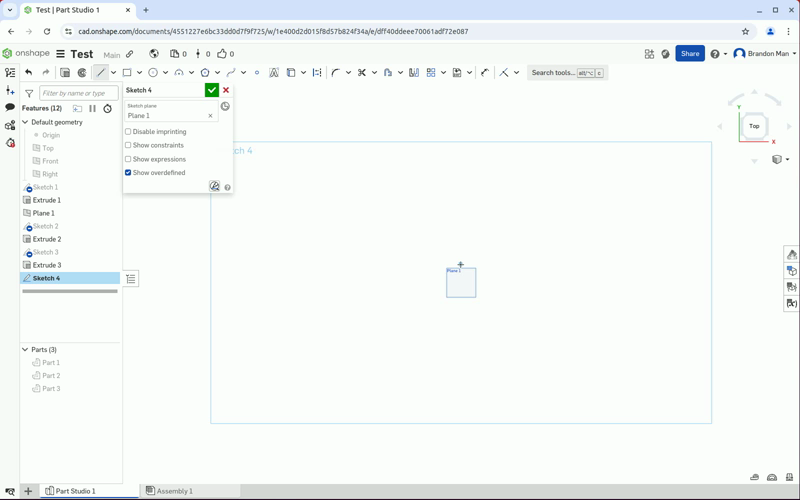
mouse_move(490, 264)
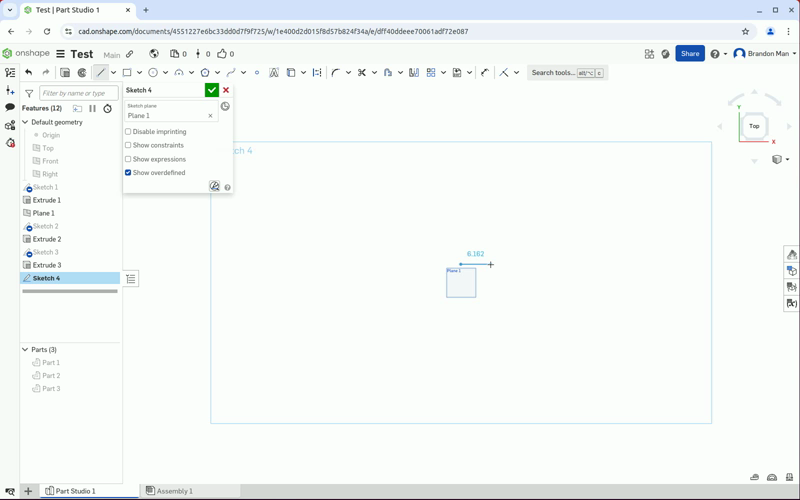
mouse_move(480, 264)
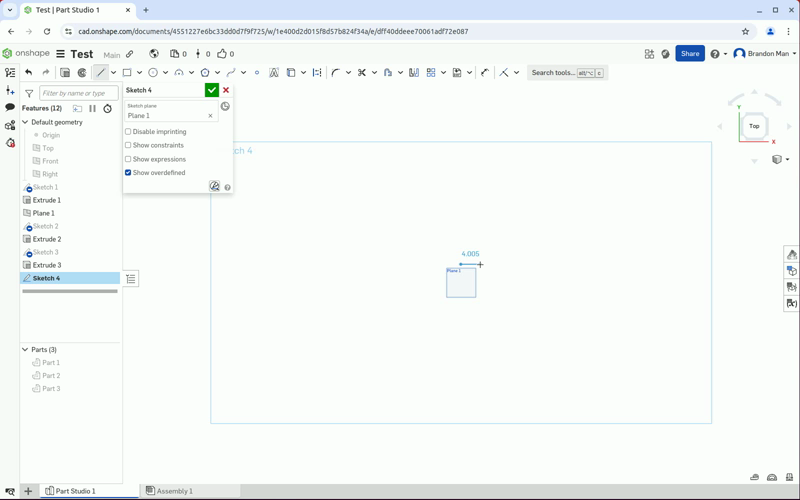
click(480, 264)
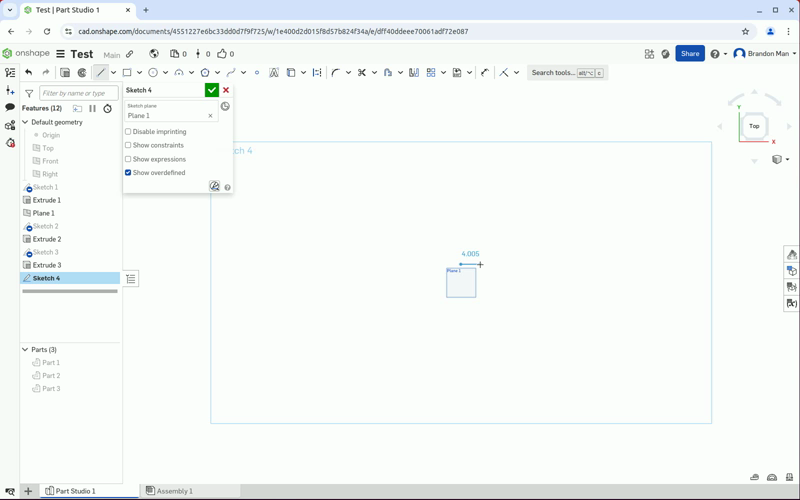
key_up(shift)
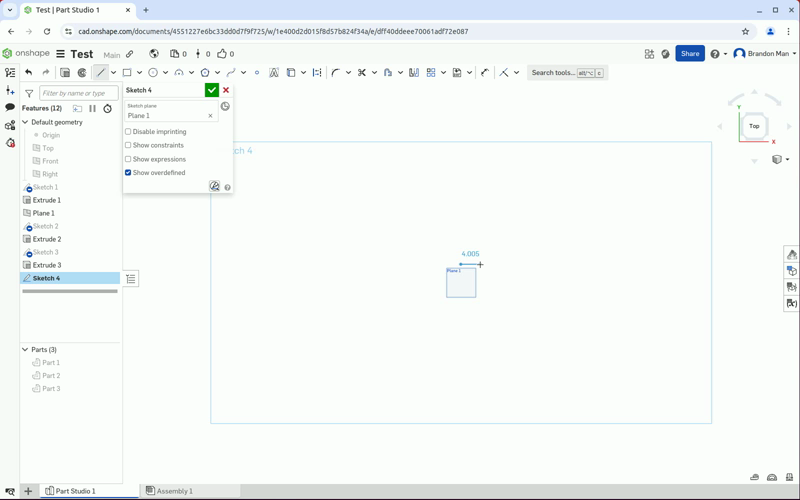
key_down(shift)
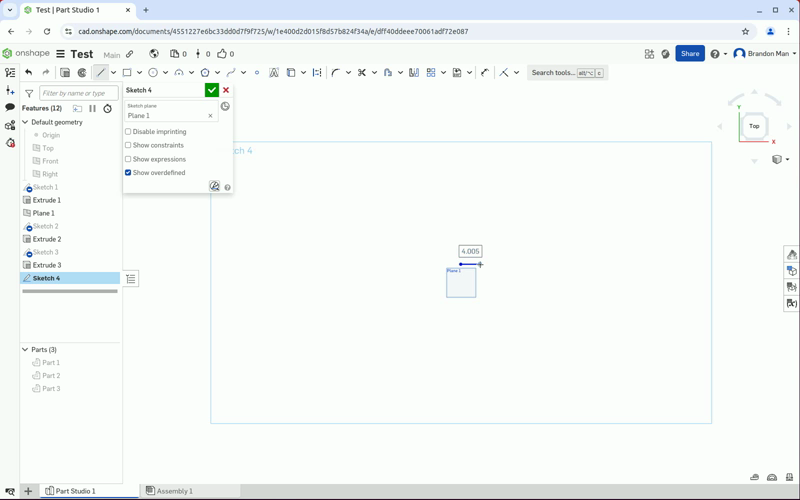
mouse_move(510, 264)
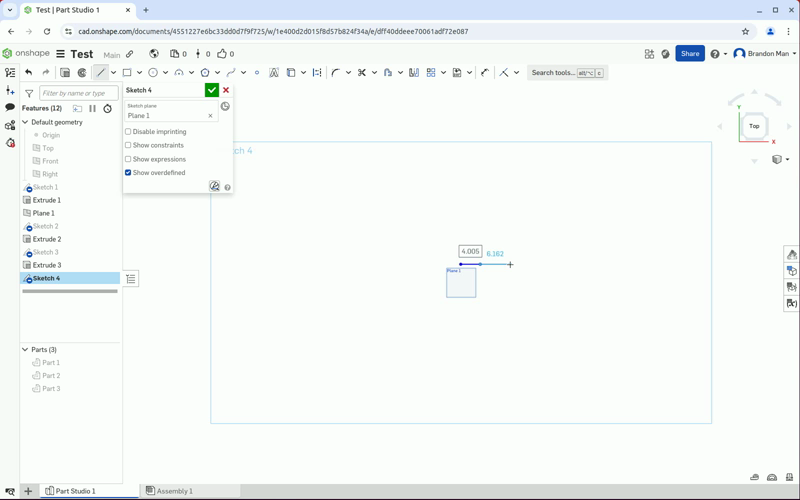
mouse_move(480, 225)
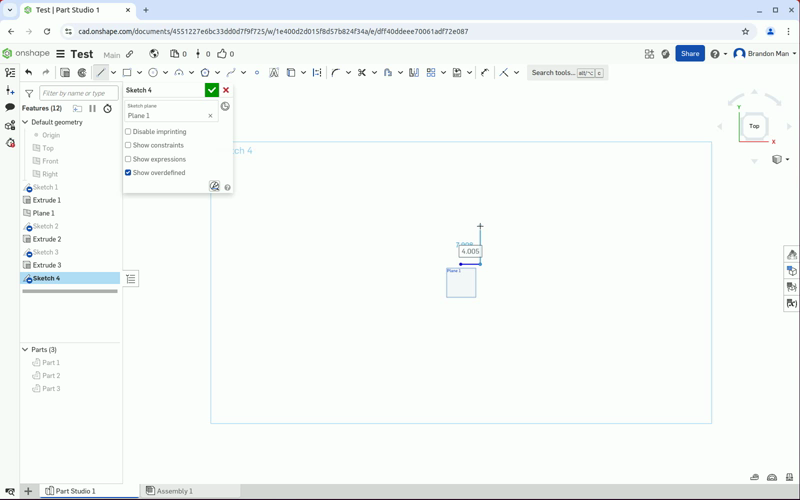
click(480, 225)
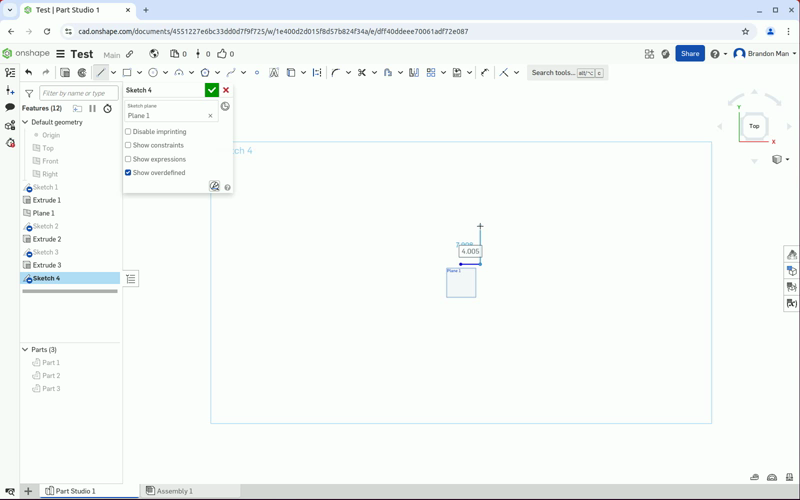
key_up(shift)
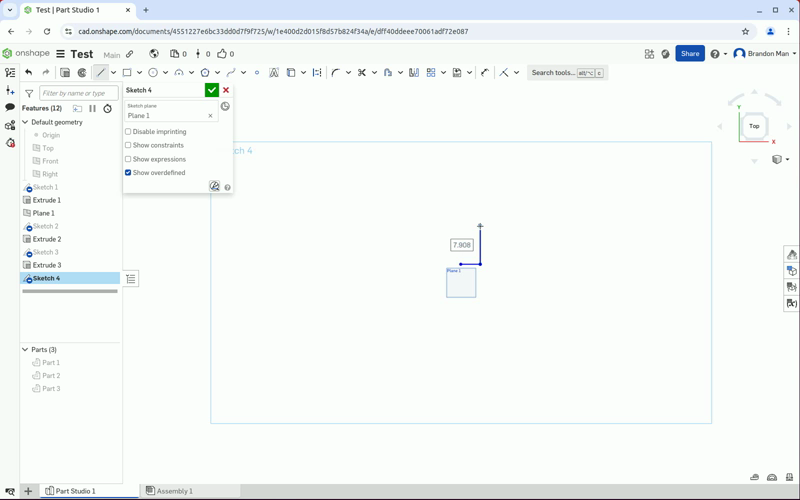
key_down(shift)
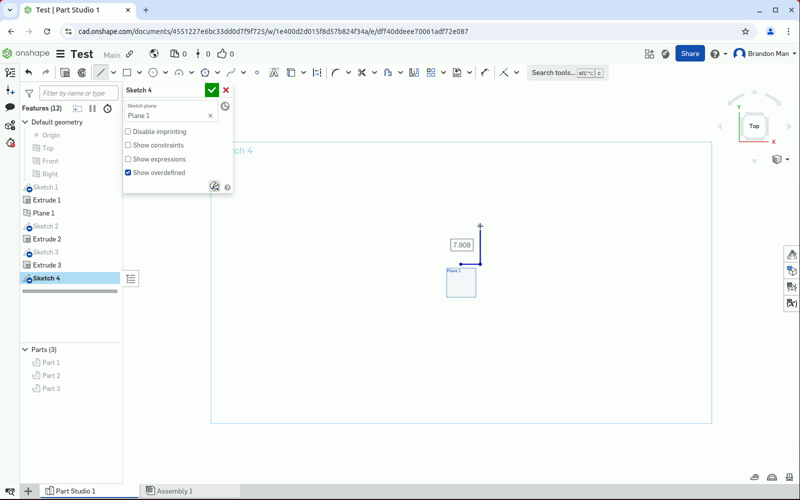
mouse_move(510, 225)
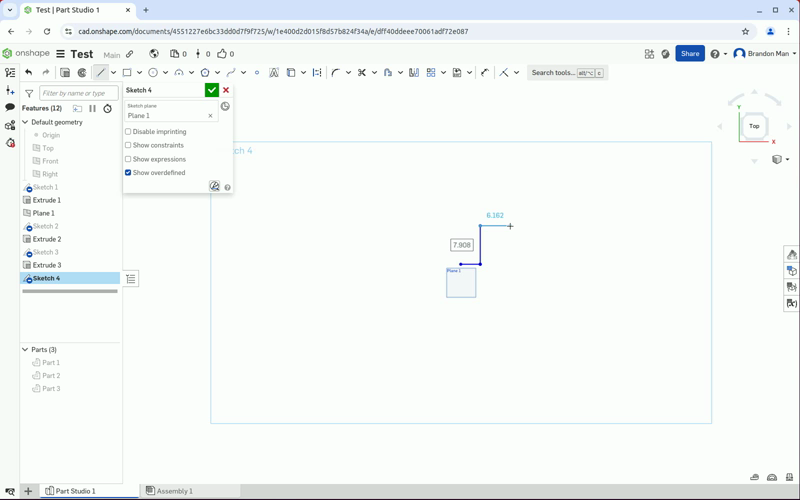
mouse_move(460, 225)
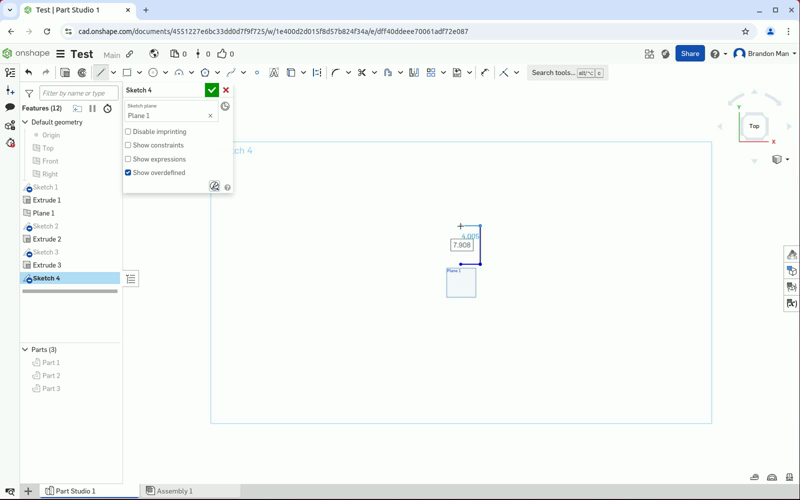
click(460, 225)
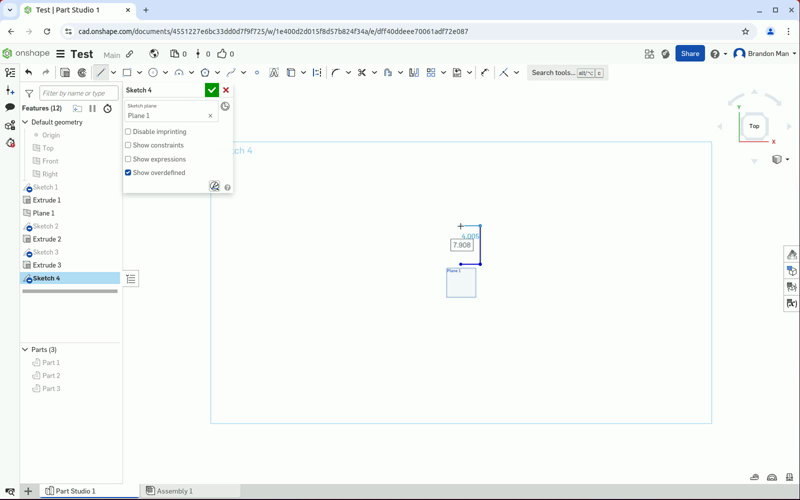
key_up(shift)
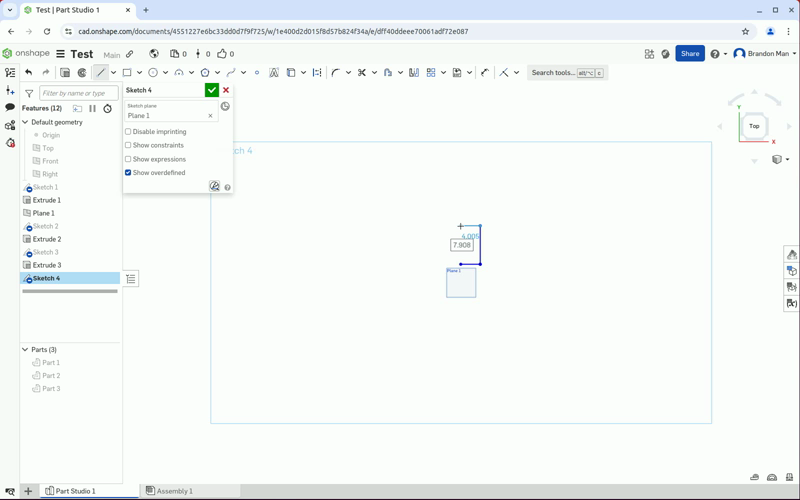
mouse_move(490, 225)
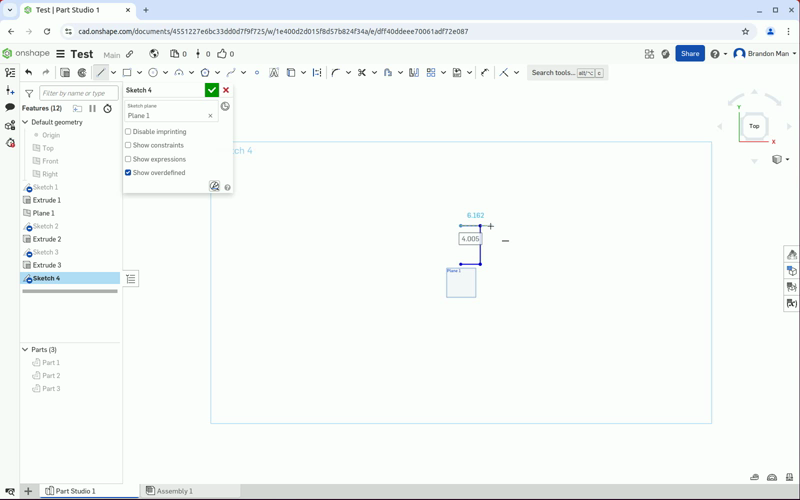
key_down(shift)
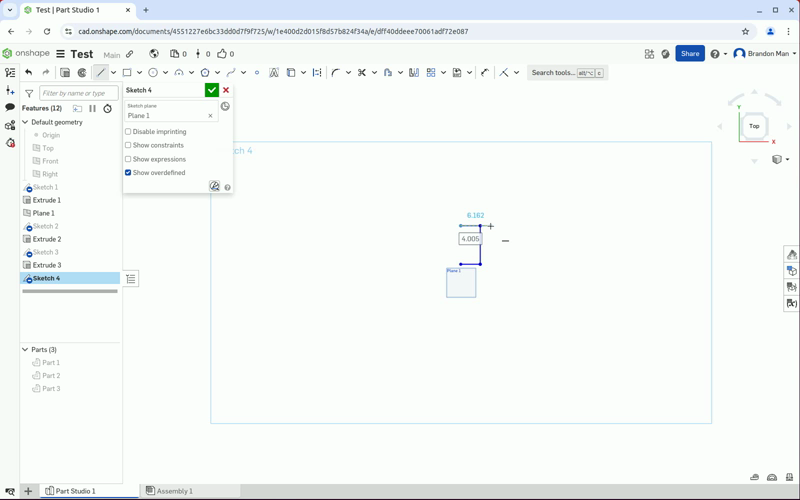
mouse_move(460, 264)
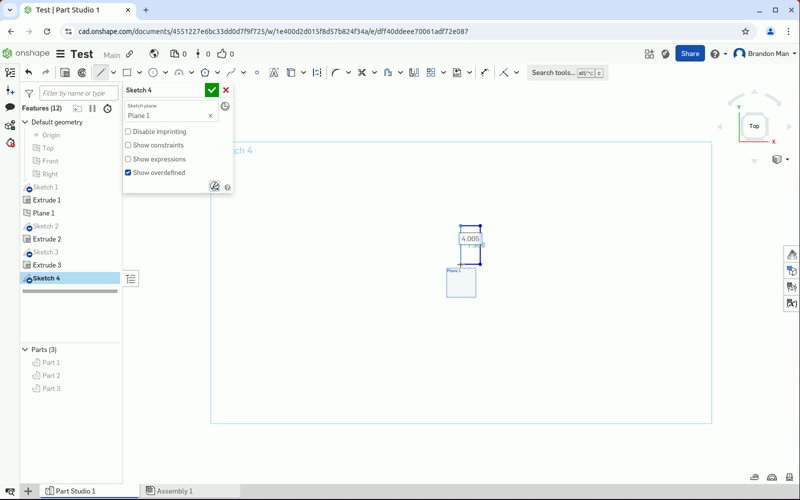
key_up(shift)
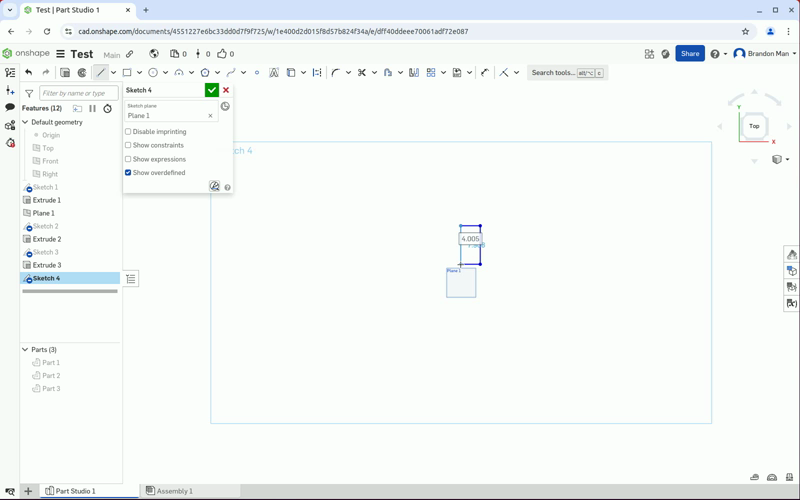
click(460, 264)
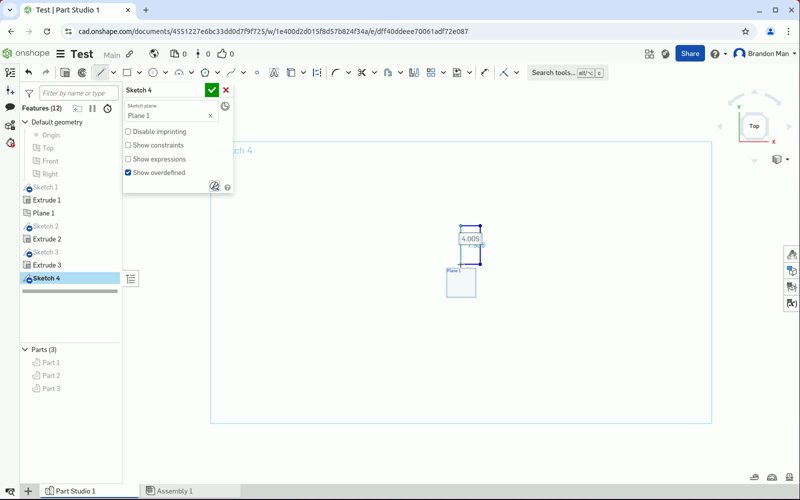
key(esc)
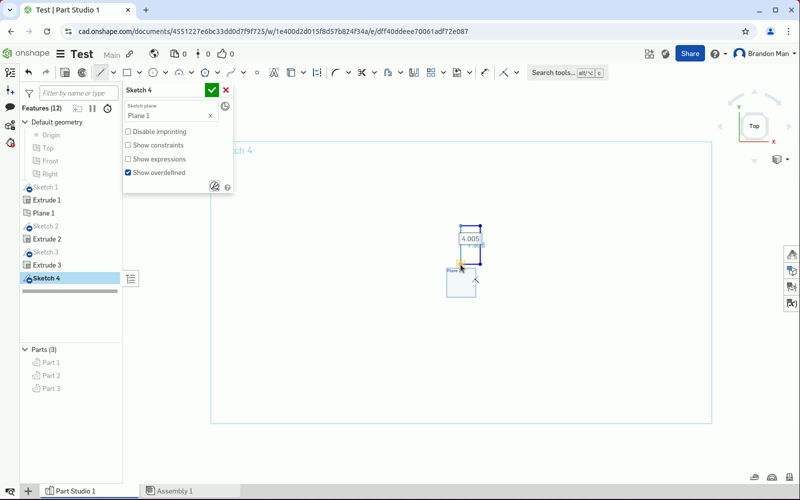
mouse_move(477, 252)
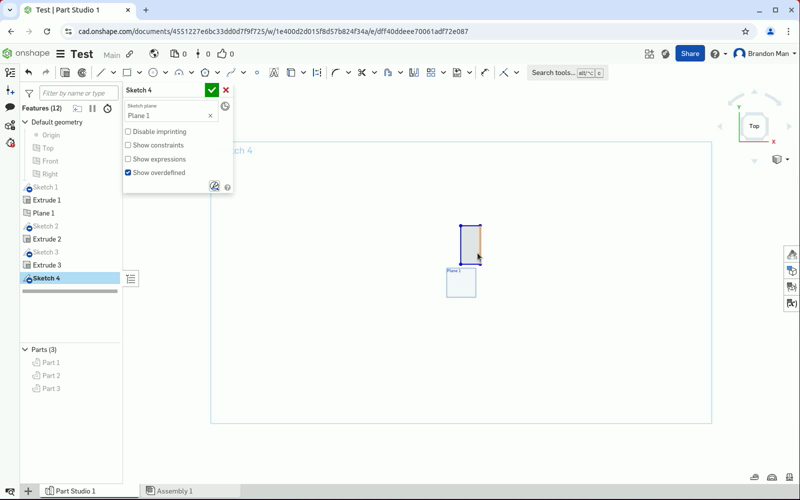
scroll(6)
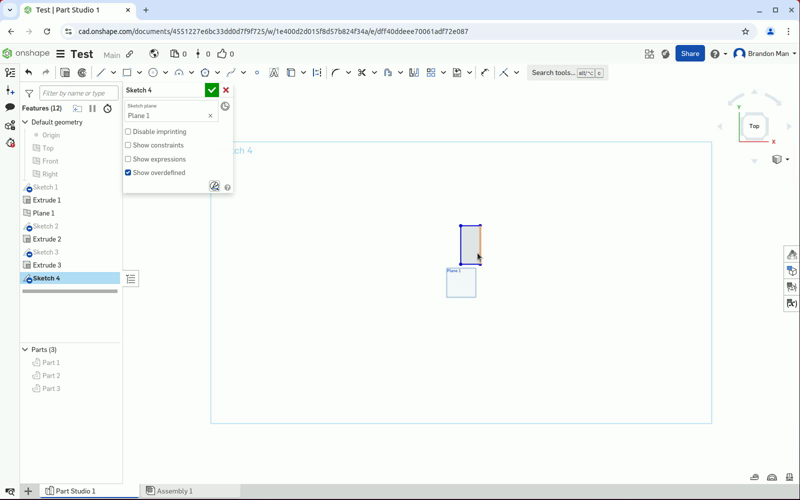
scroll(6)
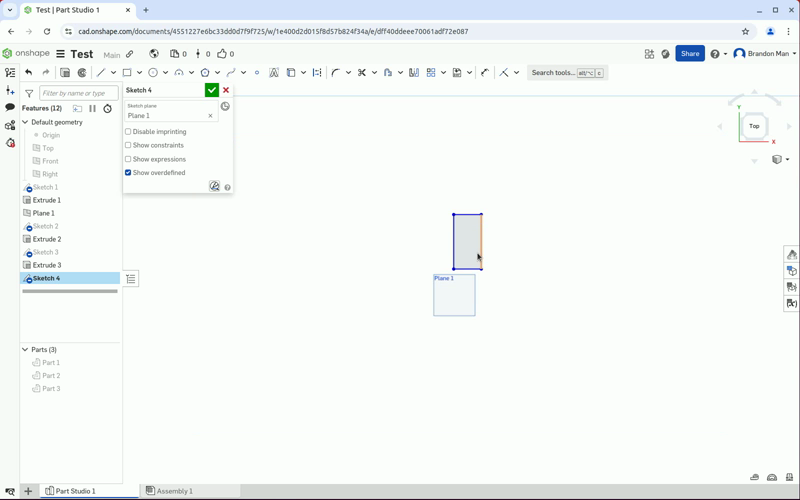
scroll(6)
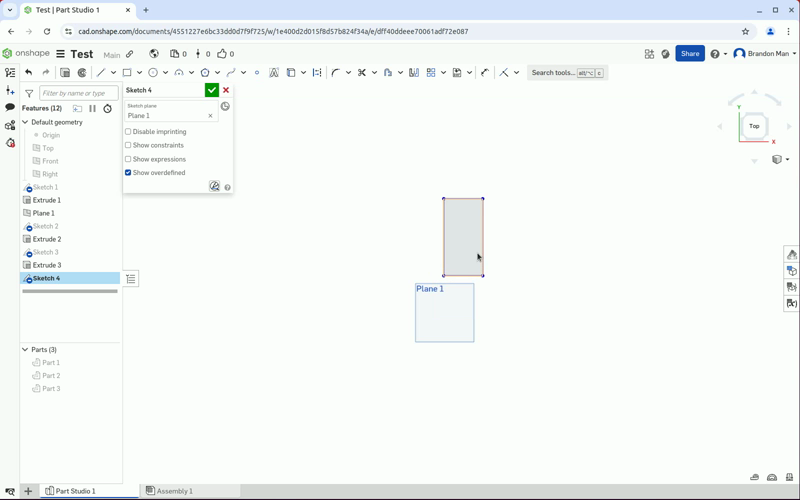
scroll(6)
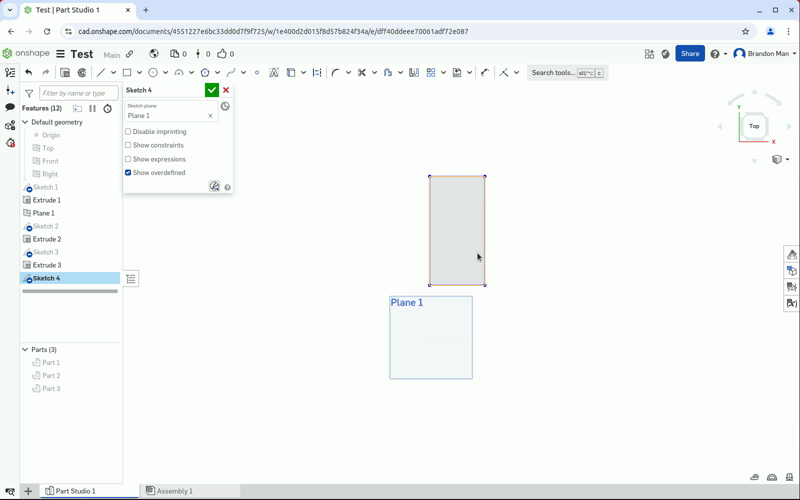
scroll(6)
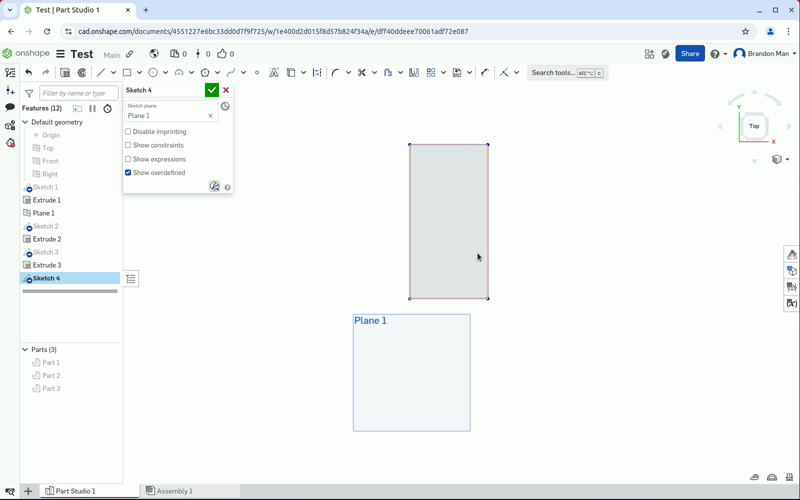
scroll(6)
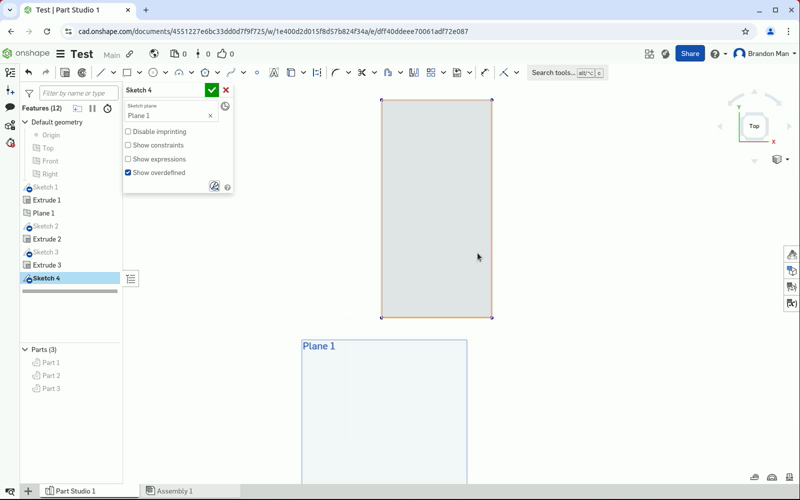
scroll(6)
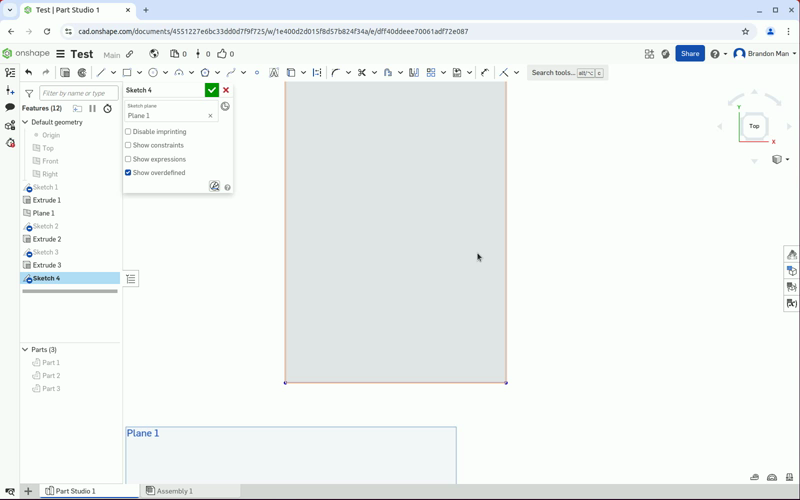
click(477, 252)
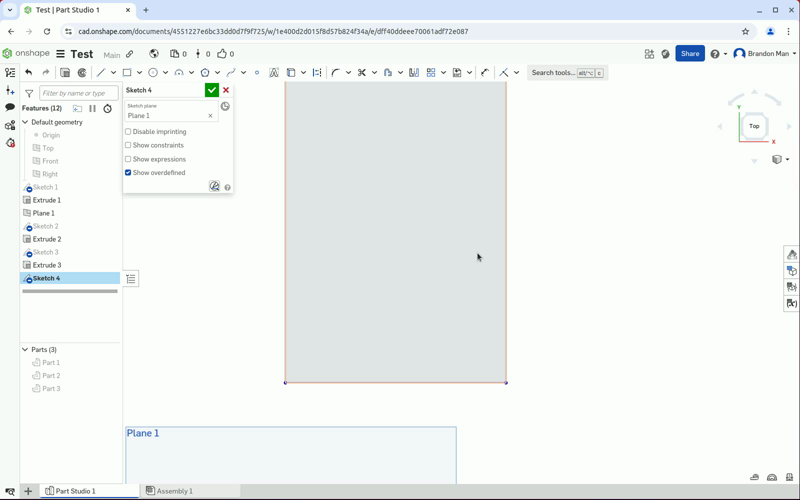
scroll(-6)
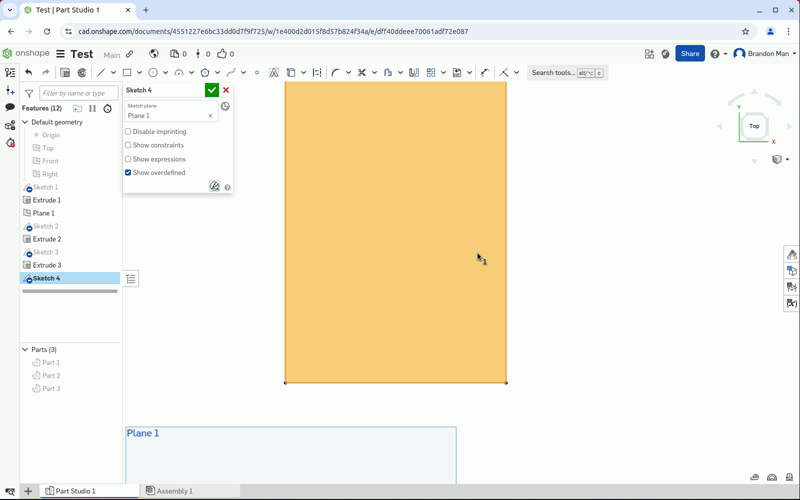
scroll(-6)
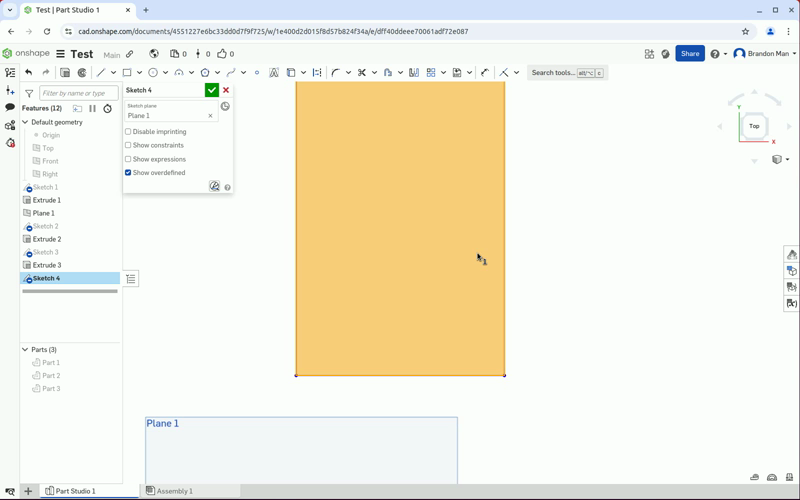
scroll(-6)
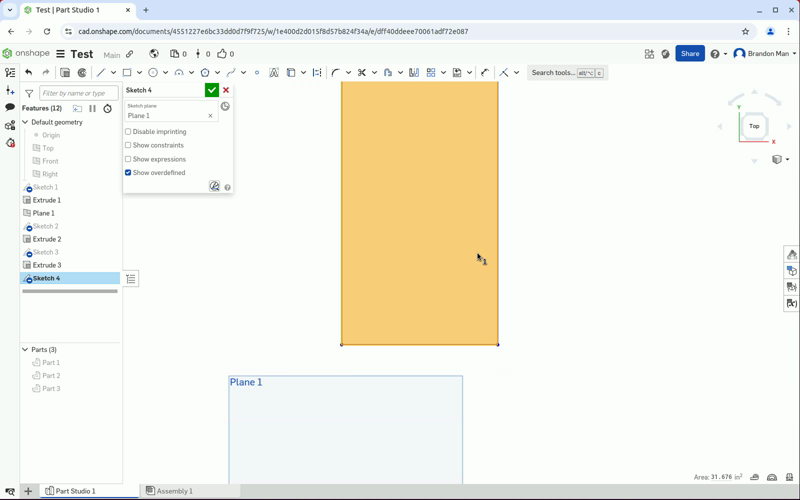
scroll(-6)
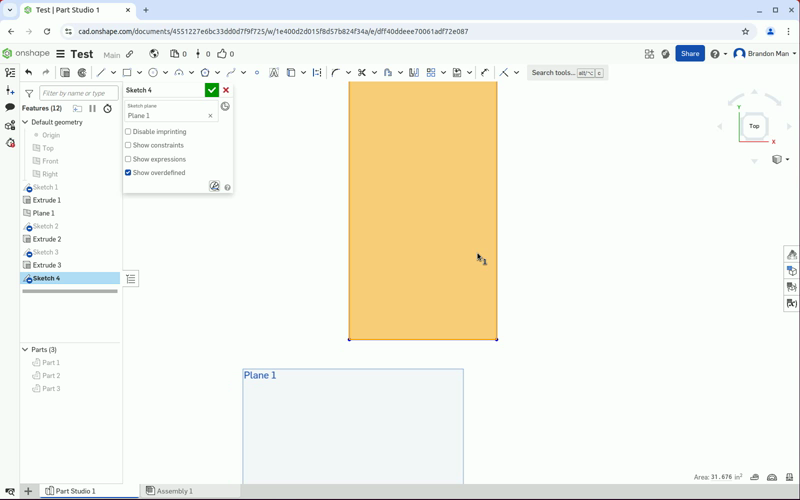
scroll(-6)
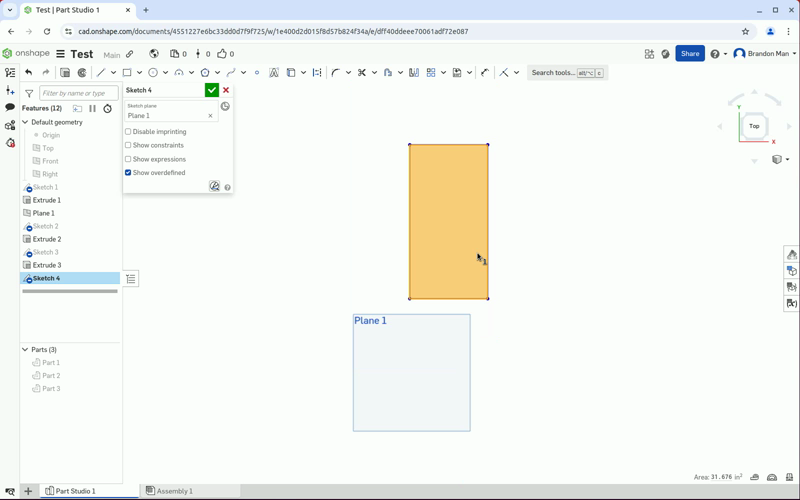
scroll(-6)
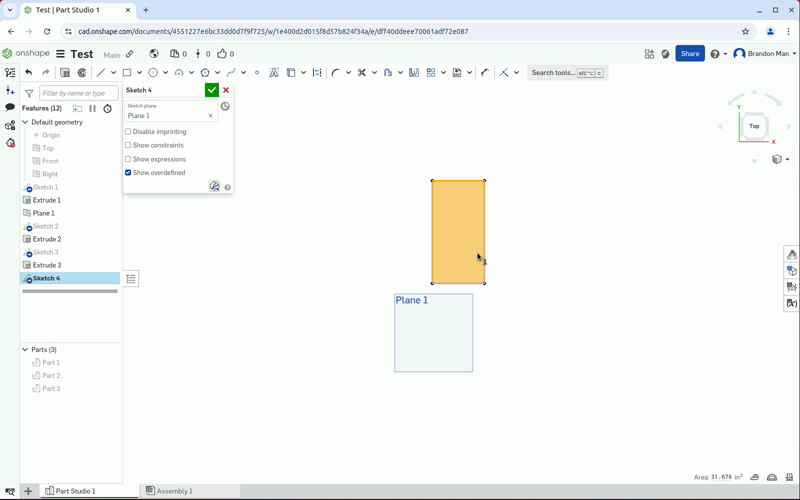
scroll(-6)
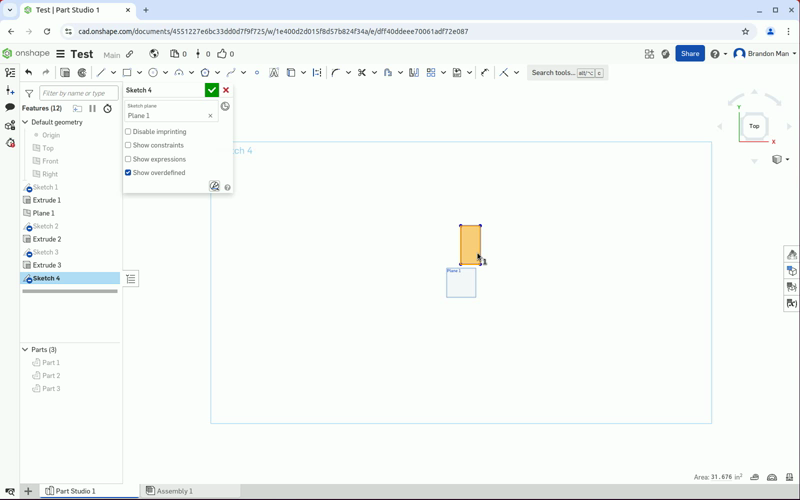
mouse_move(73, 352)
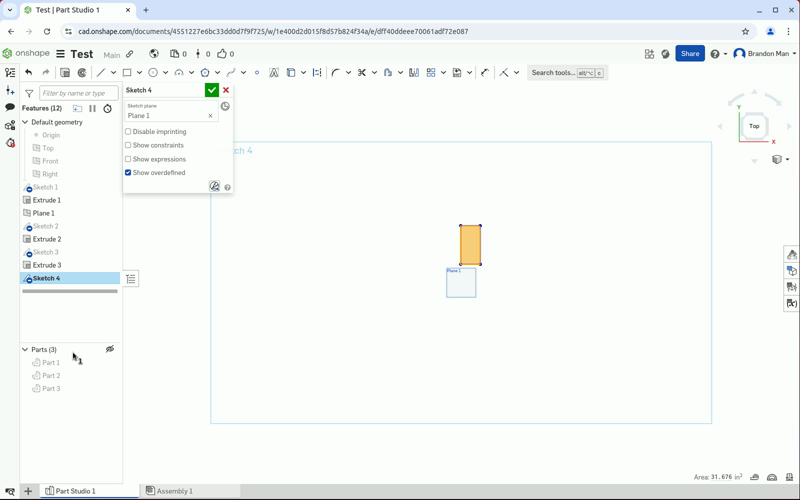
key(shift+y)
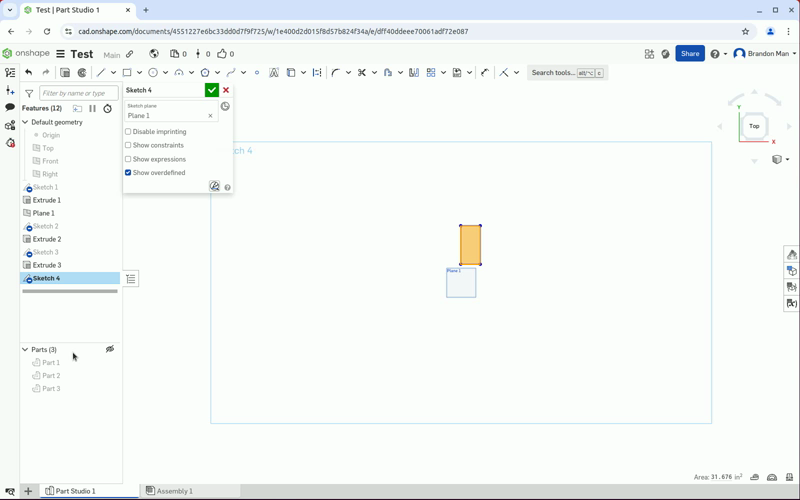
key(shift+e)
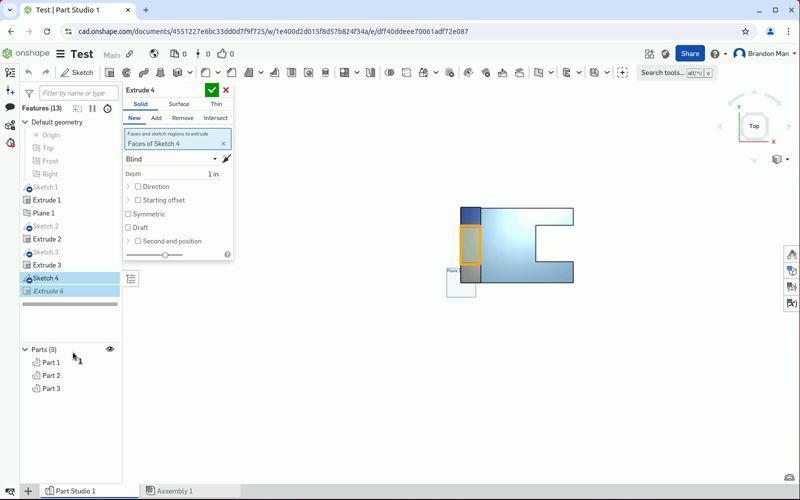
mouse_move(143, 106)
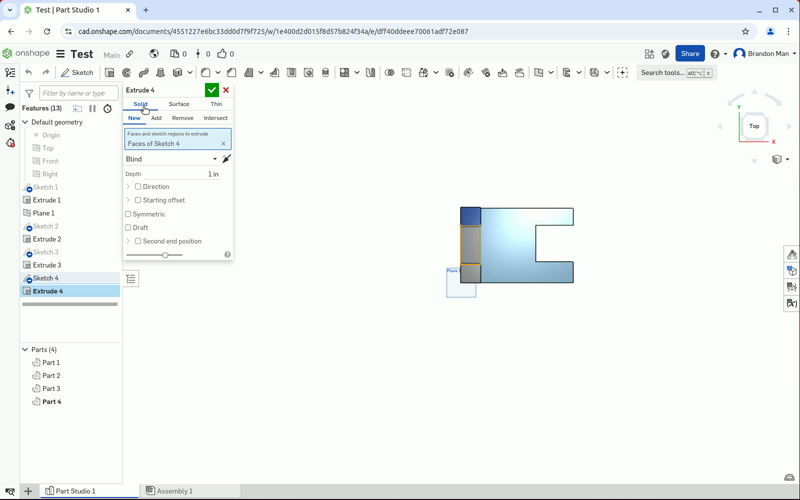
click(143, 106)
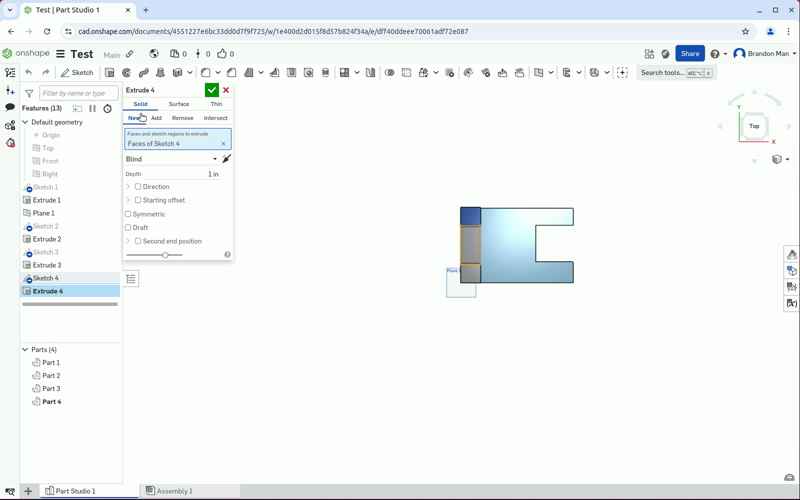
mouse_move(137, 120)
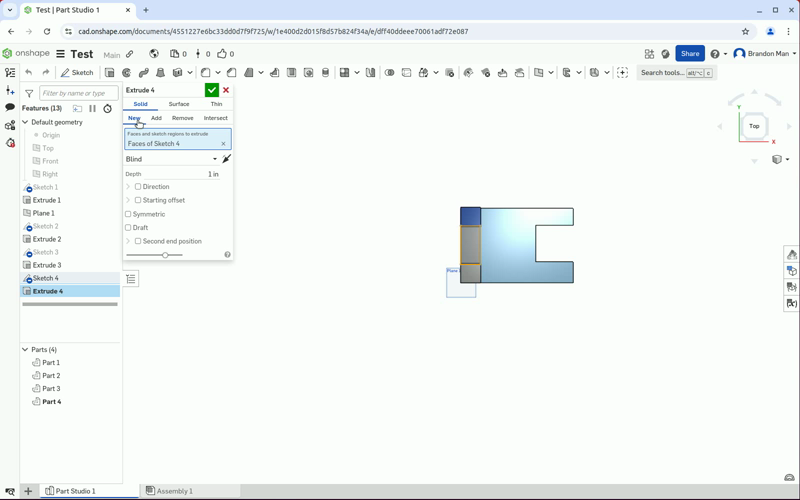
click(137, 120)
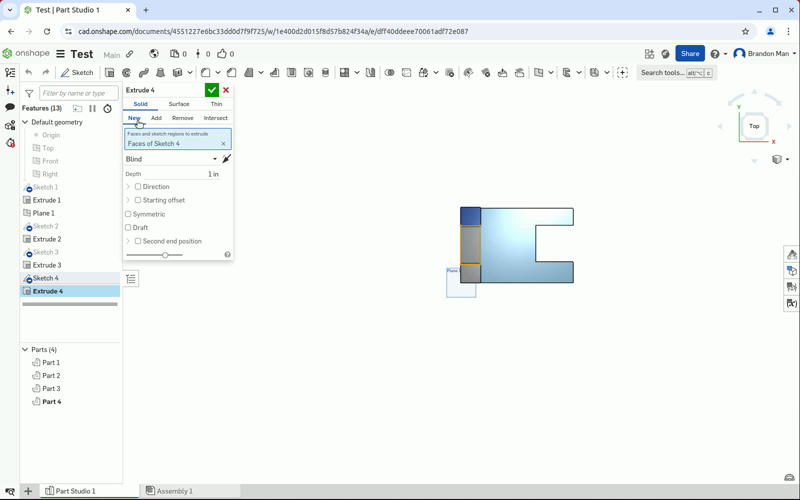
key(tab, 4)
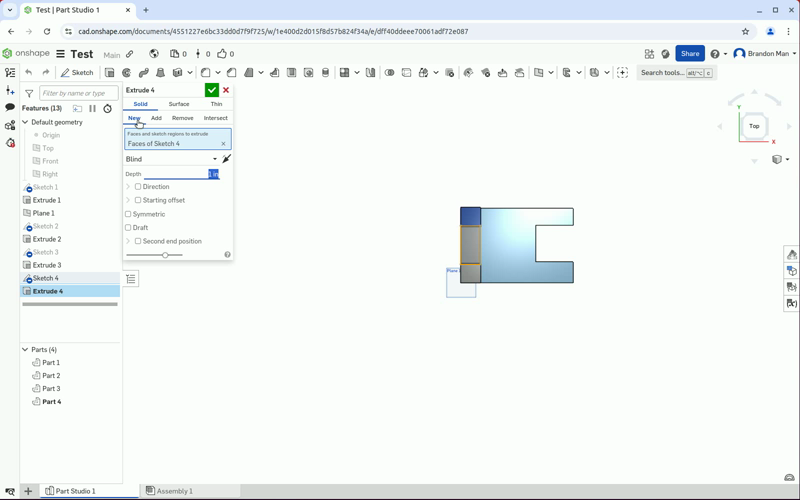
text(3.851)
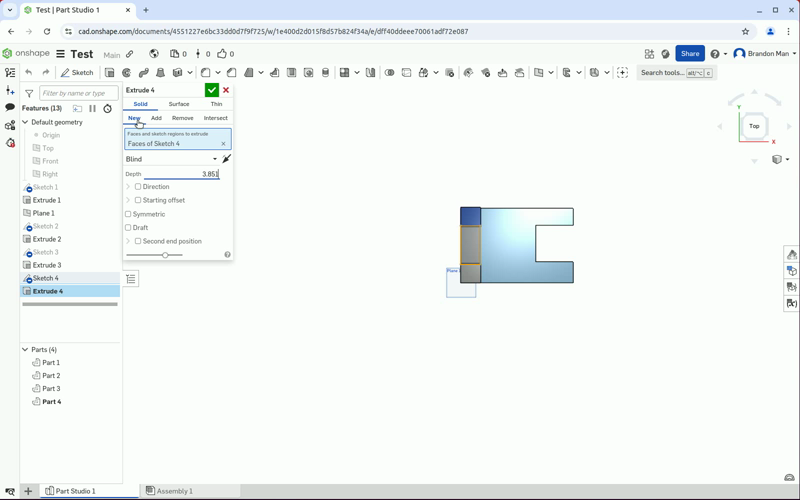
key(enter)
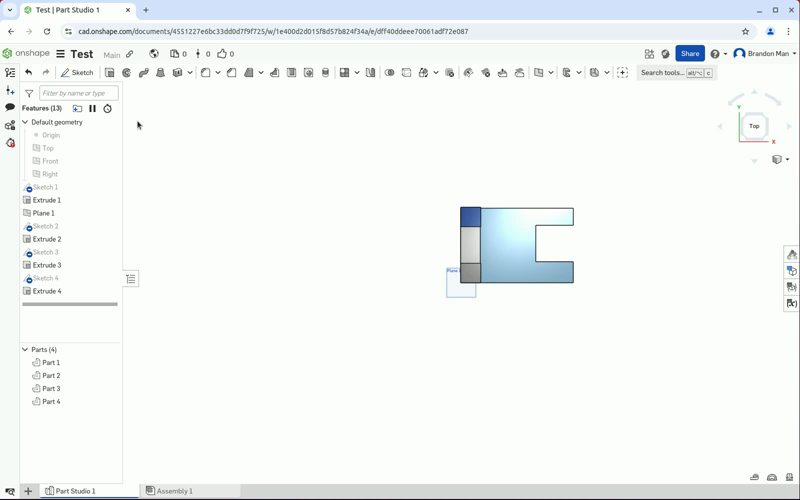
key(shift+h)
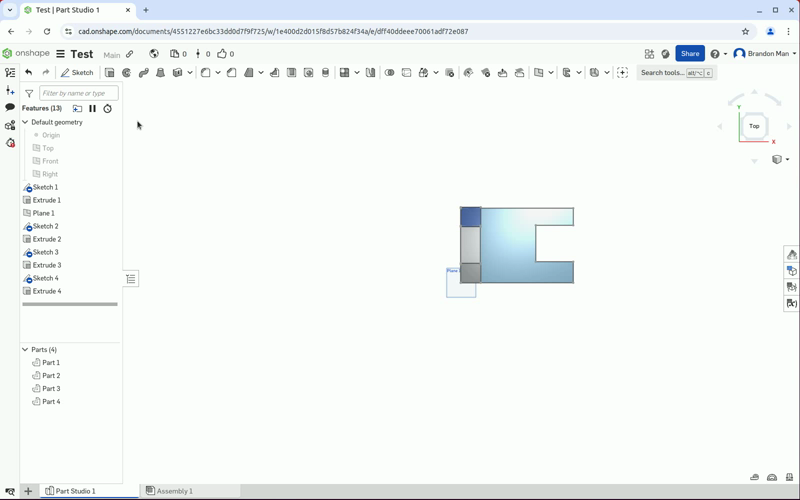
key(shift+h)
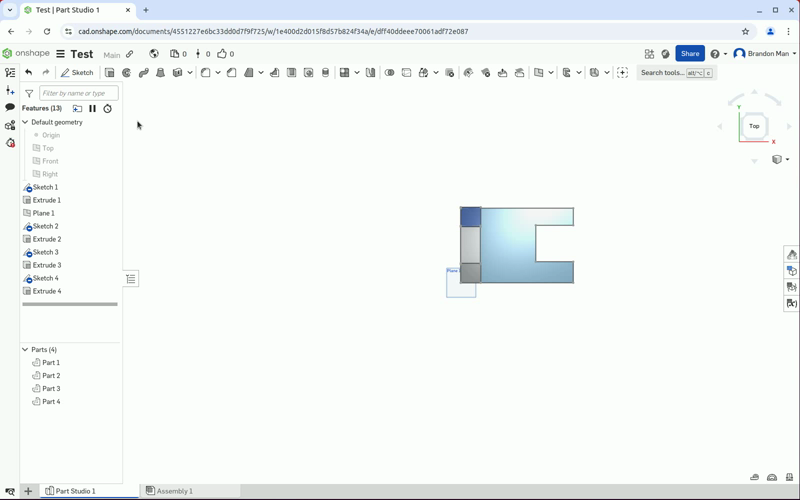
key(shift+7)
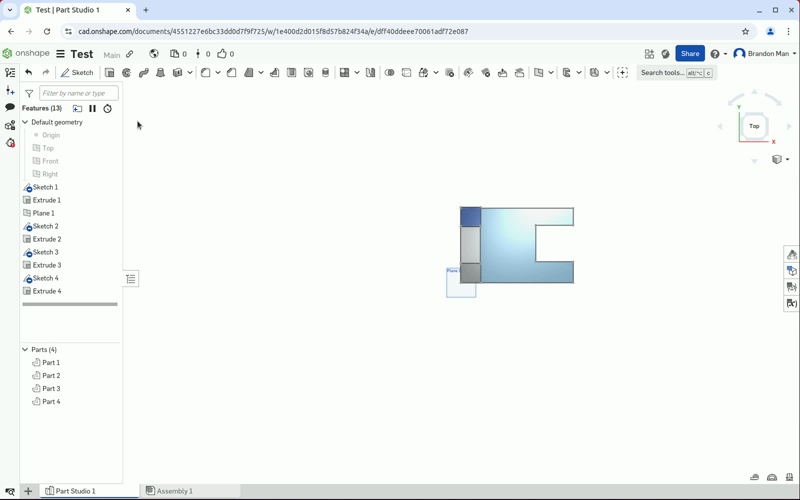
key(up, 3)
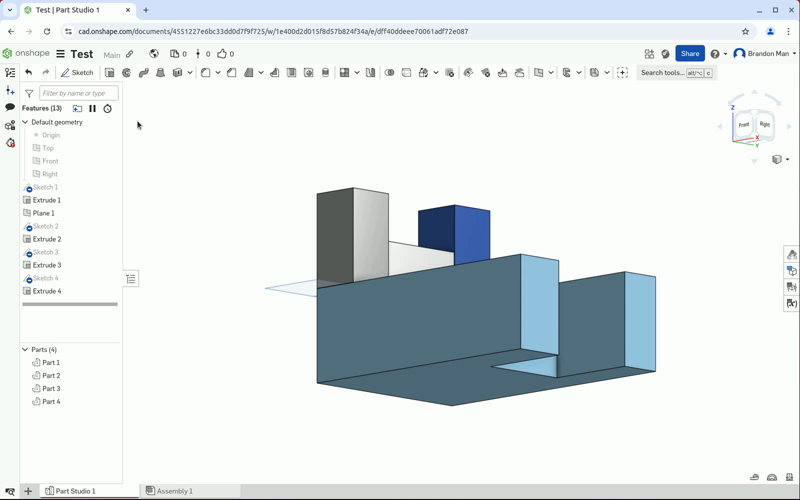
key(left, 3)
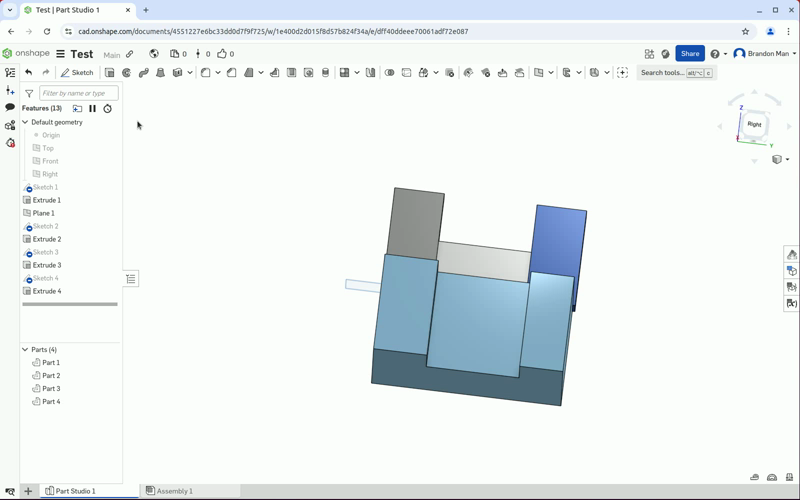
key(right, 3)
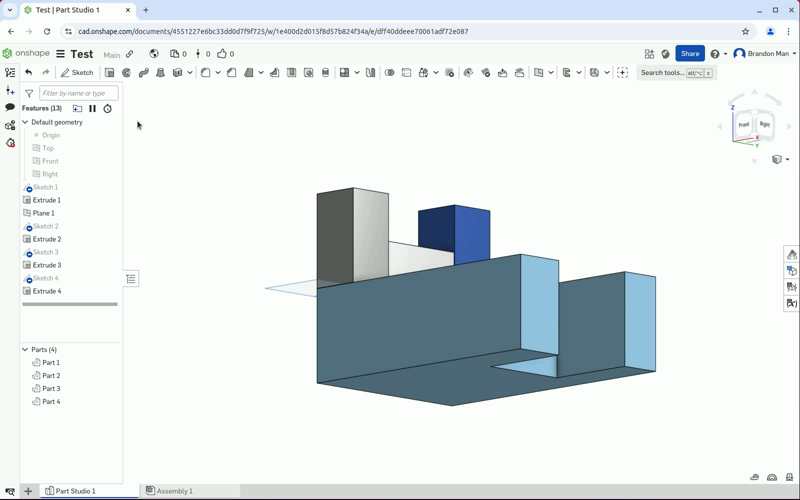
key(down, 3)
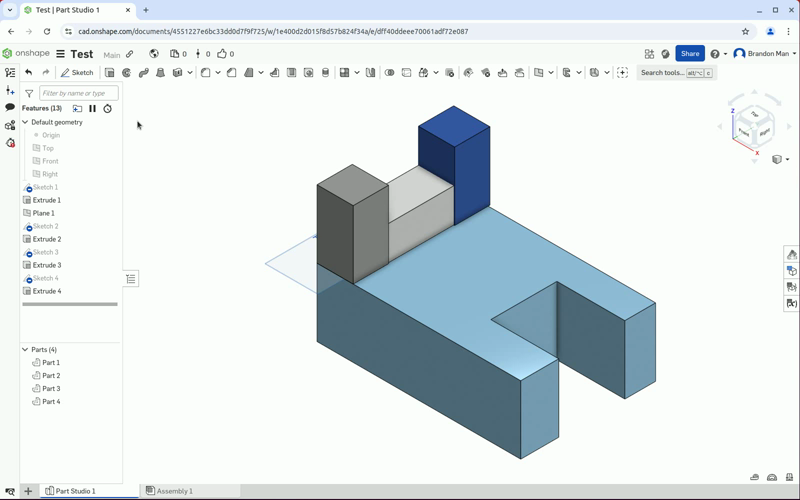
mouse_move(73, 189)
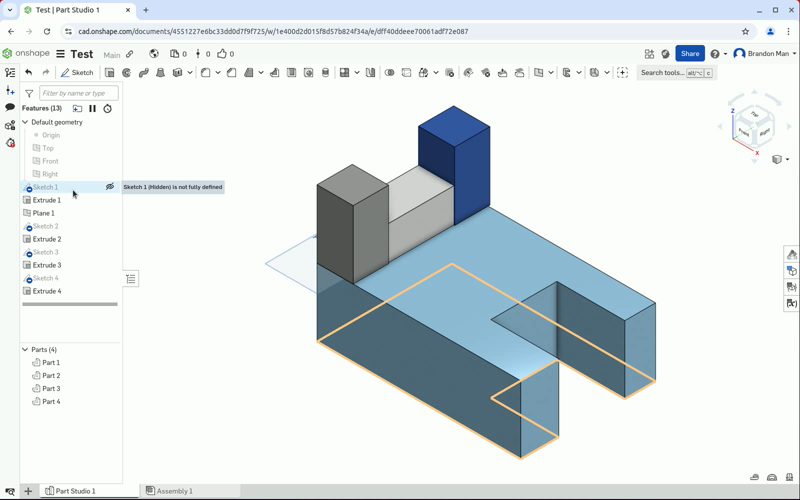
click(73, 189)